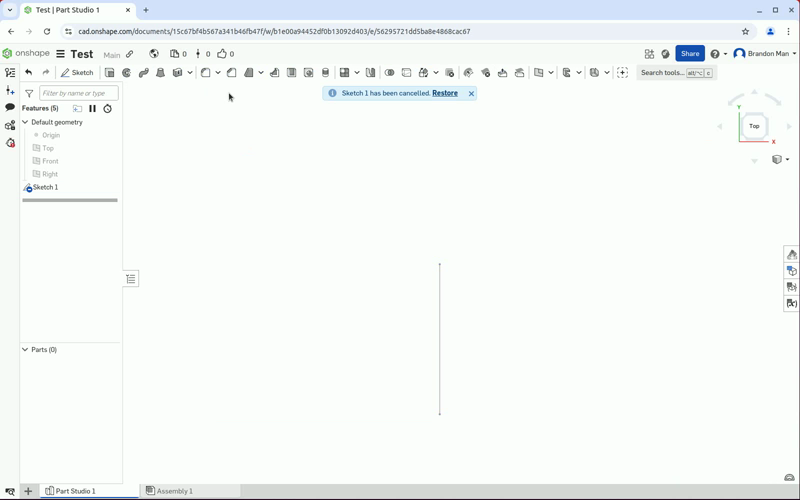
key(shift+h)
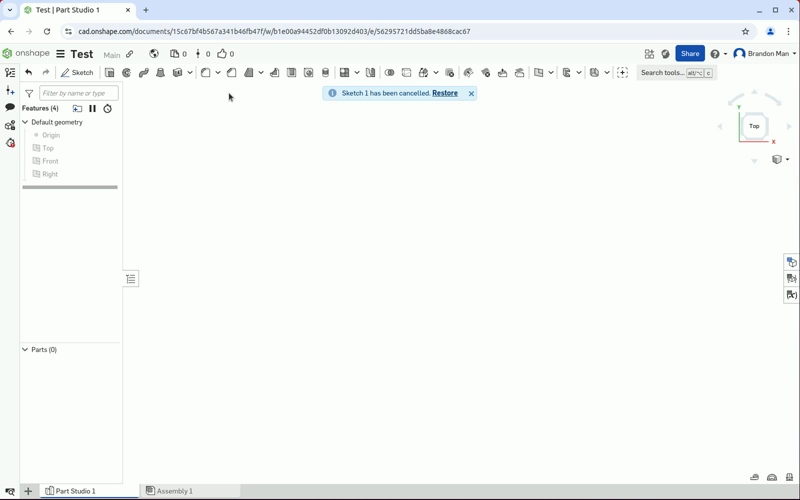
mouse_move(73, 352)
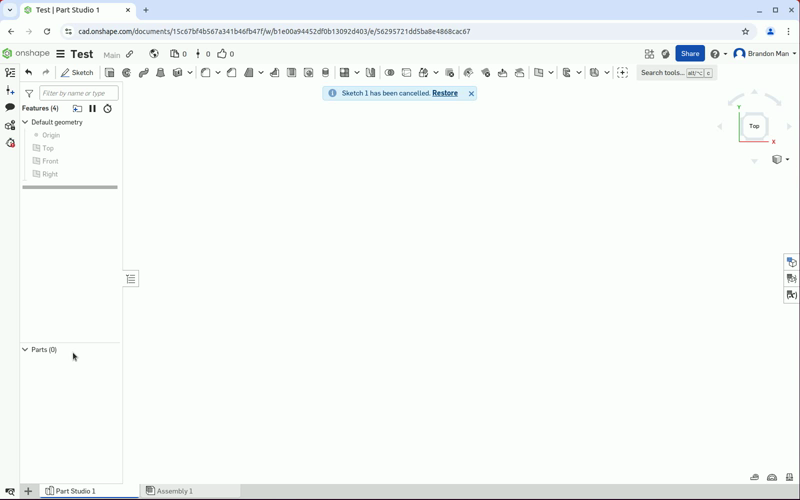
key(y)
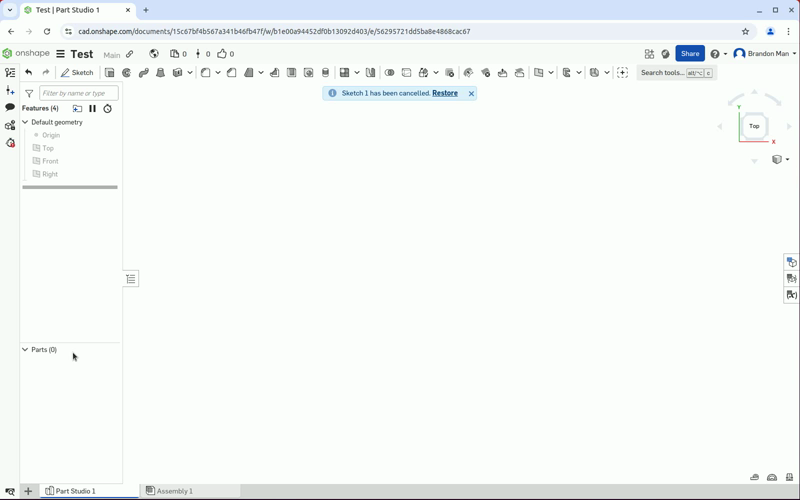
key(shift+p)
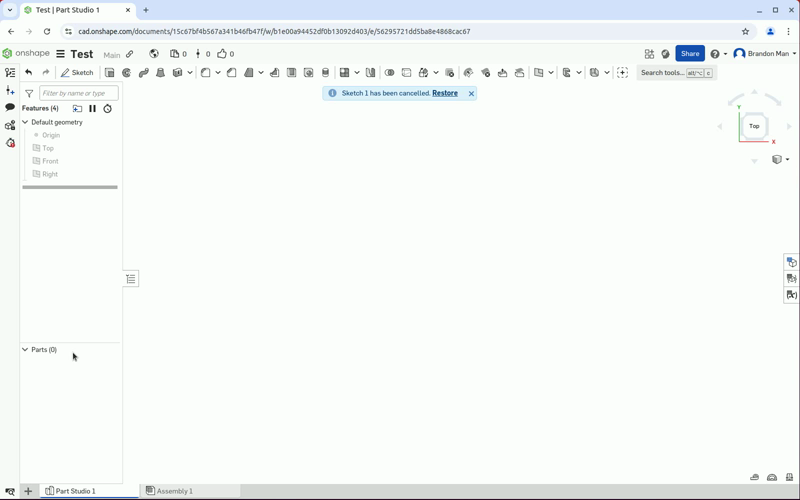
key(space)
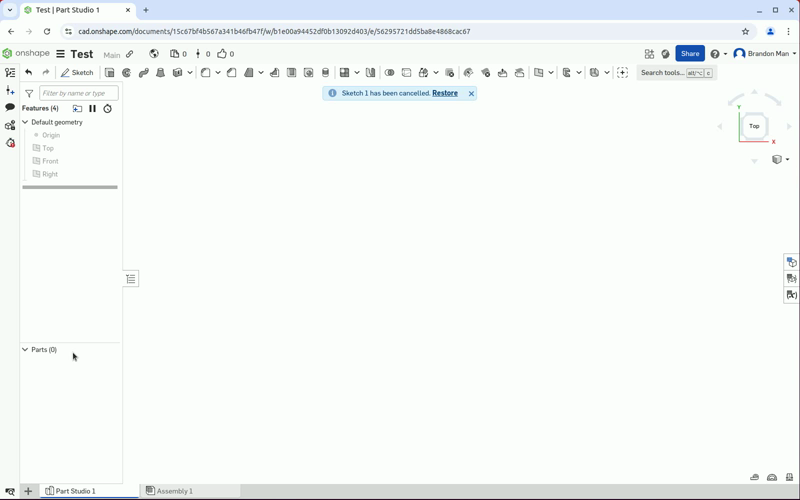
key_down(shift)
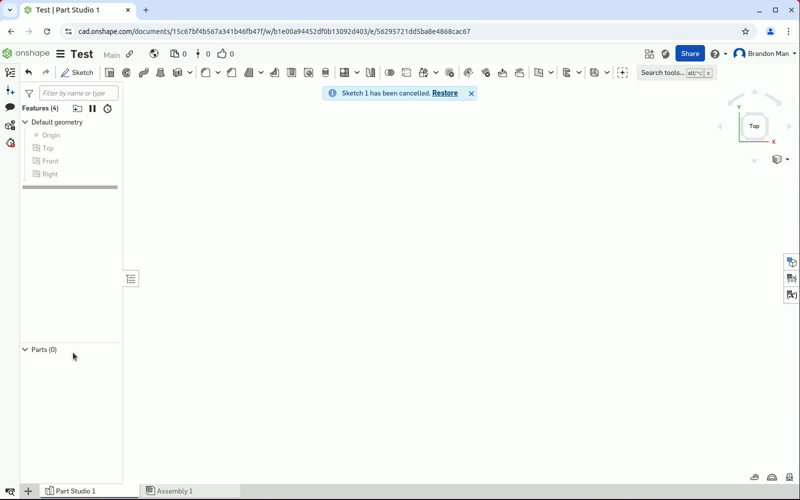
key(up)
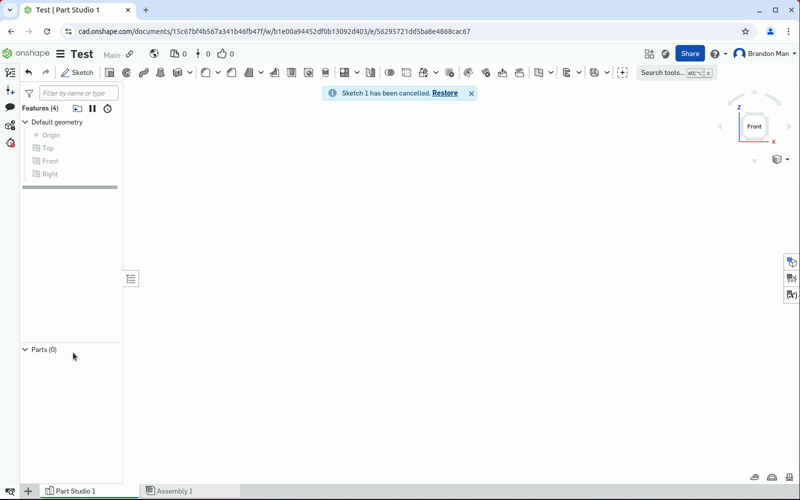
key_up(shift)
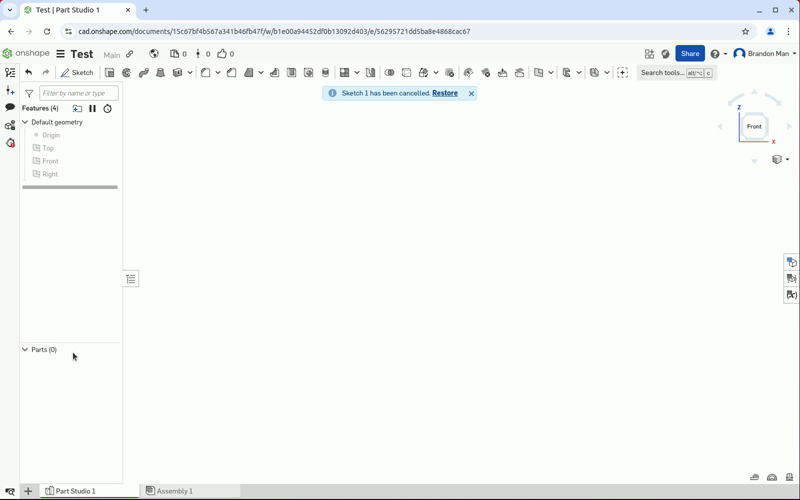
key(space)
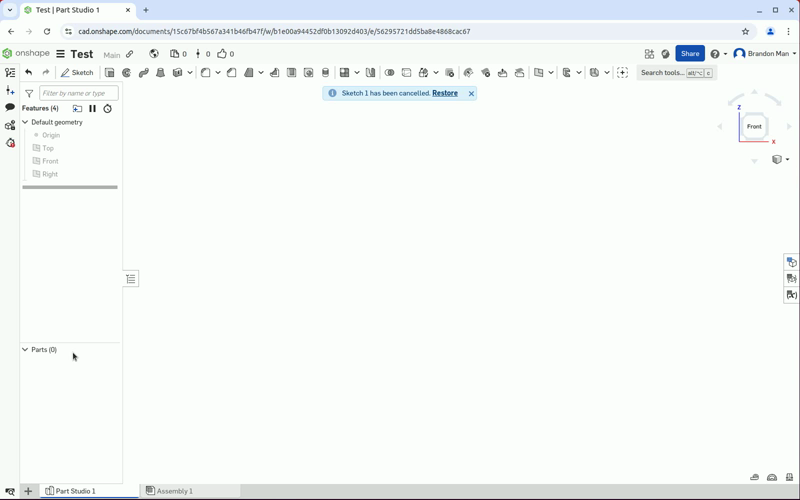
key_down(shift)
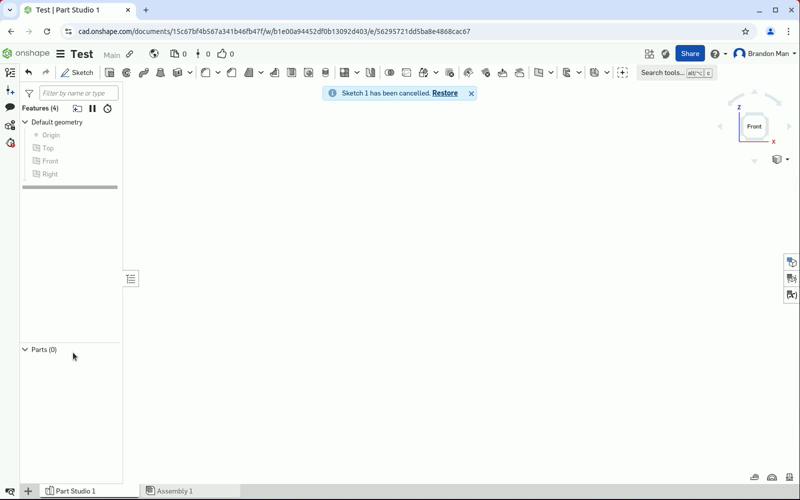
key(left)
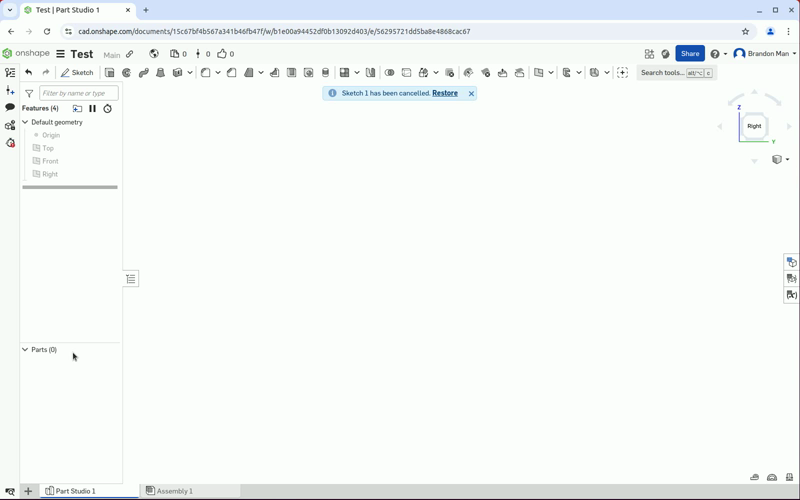
key_up(shift)
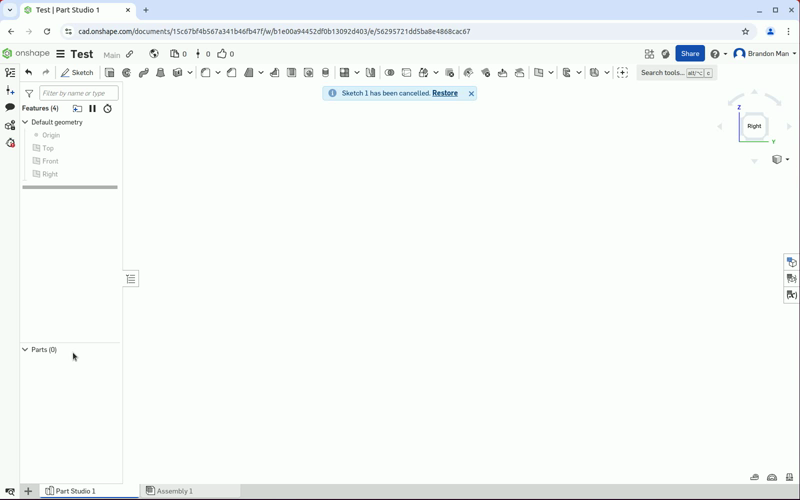
mouse_move(73, 352)
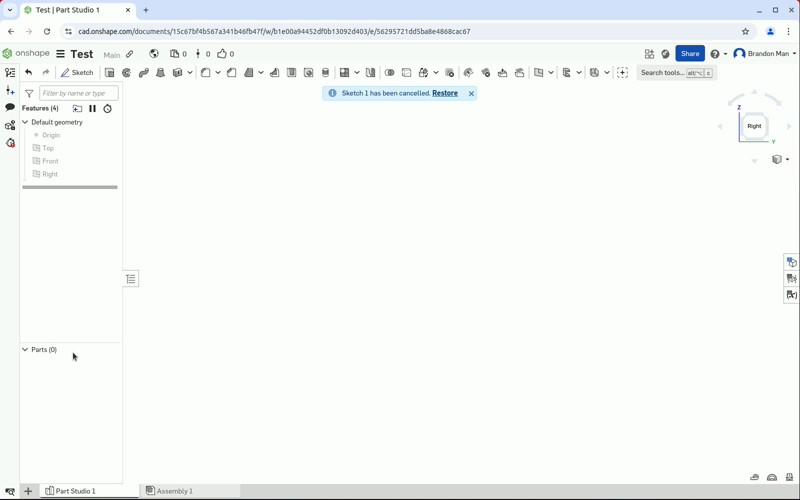
key(shift+y)
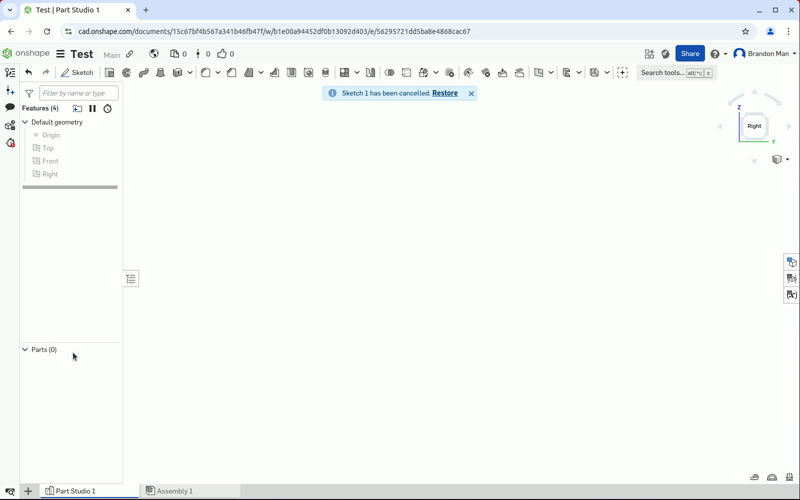
key(shift+s)
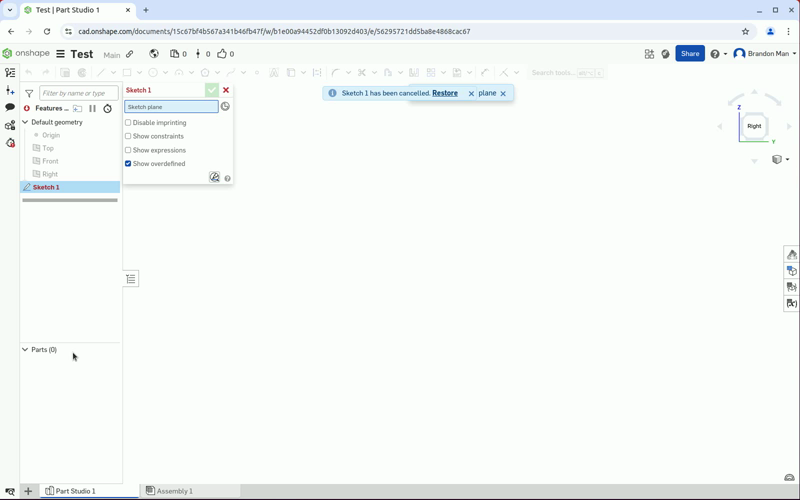
mouse_move(73, 176)
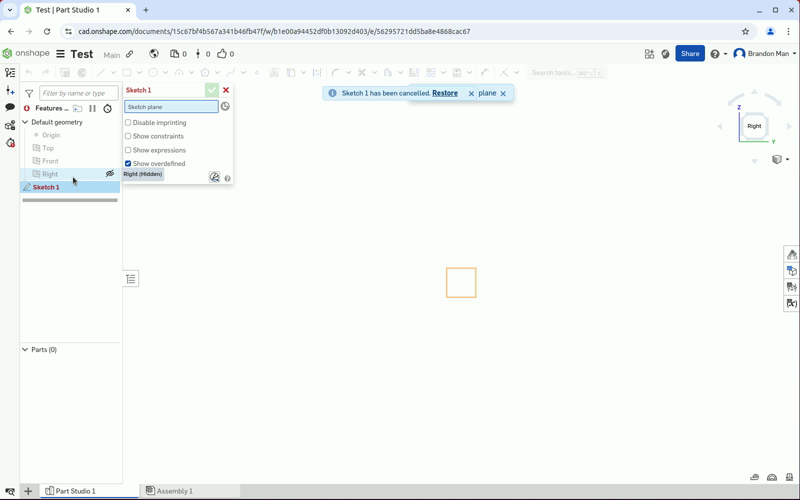
click(73, 176)
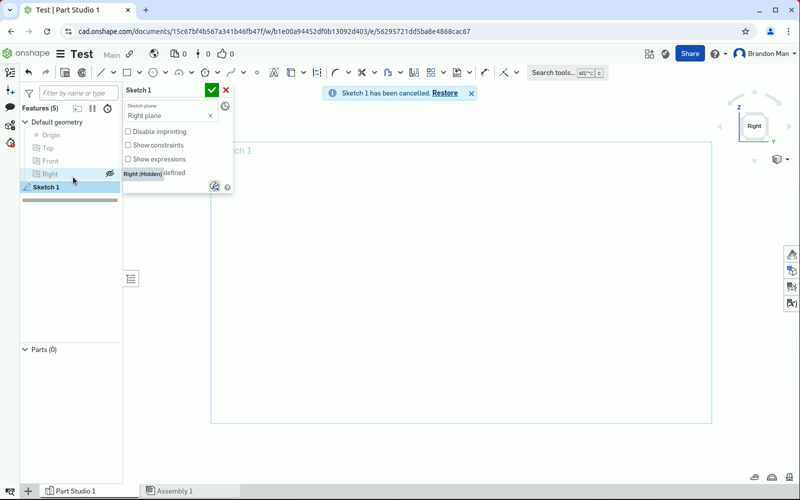
mouse_move(73, 352)
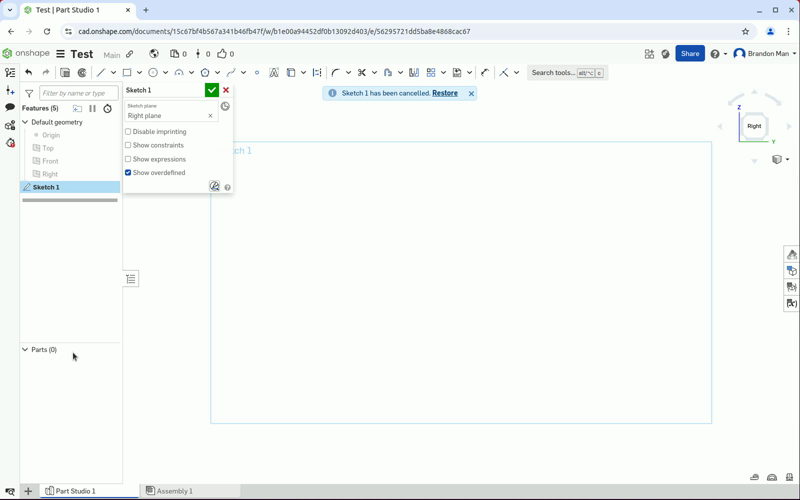
key(y)
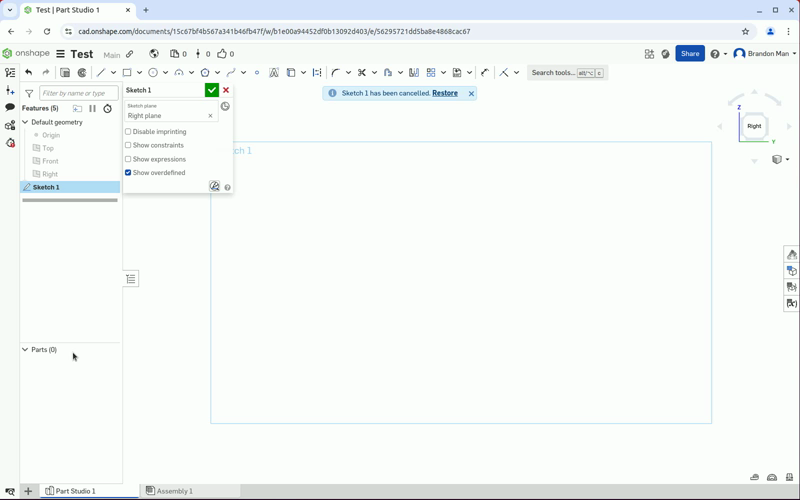
key(a)
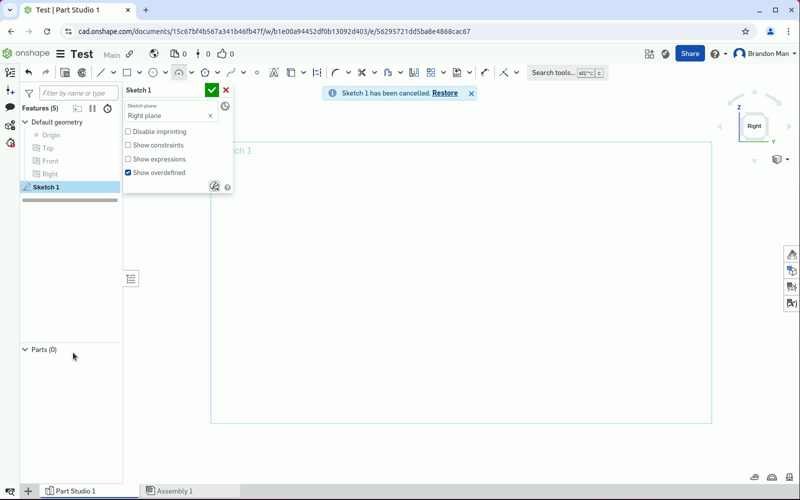
key_down(shift)
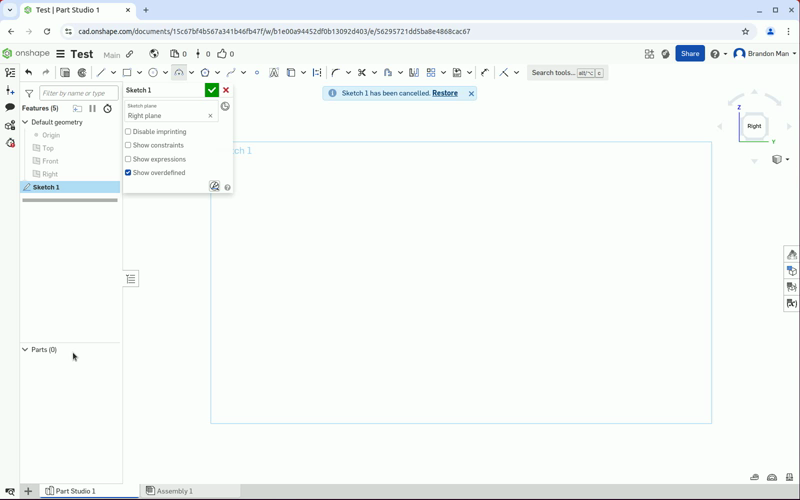
mouse_move(349, 284)
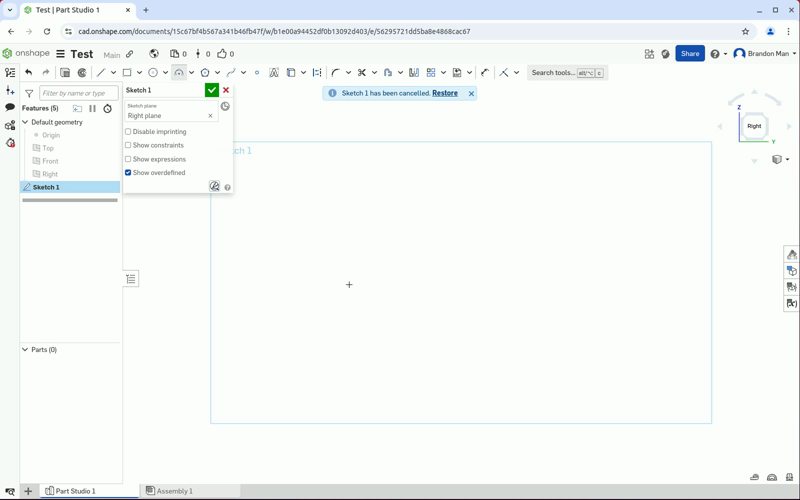
click(349, 284)
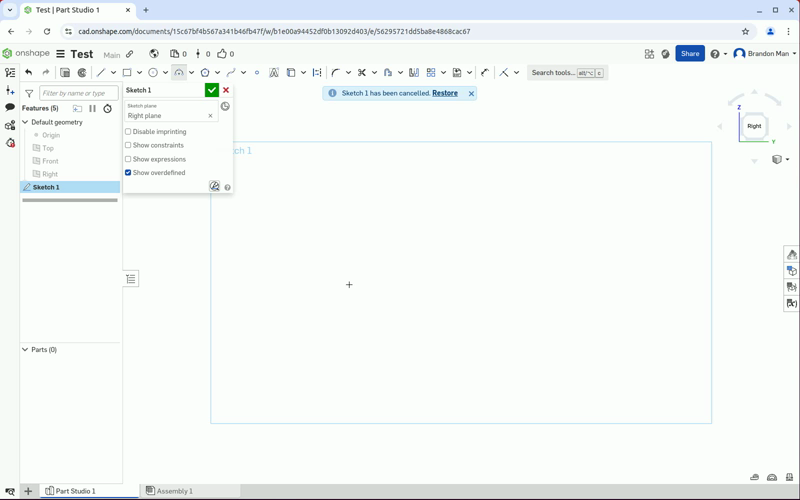
key_up(shift)
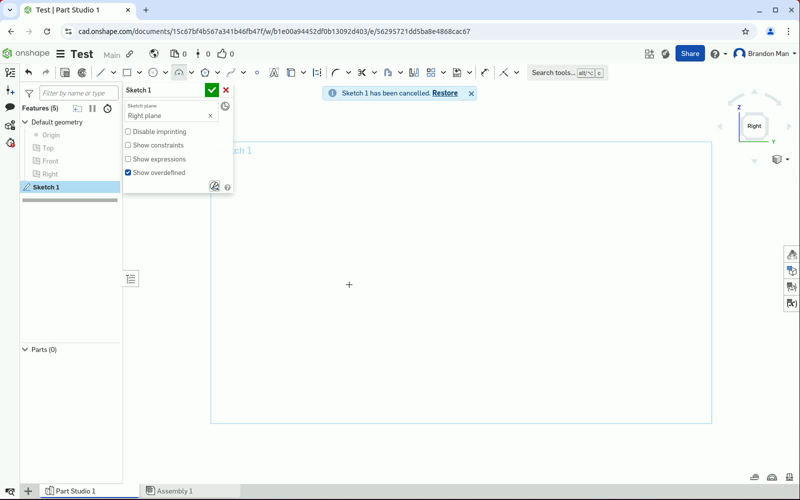
key_down(shift)
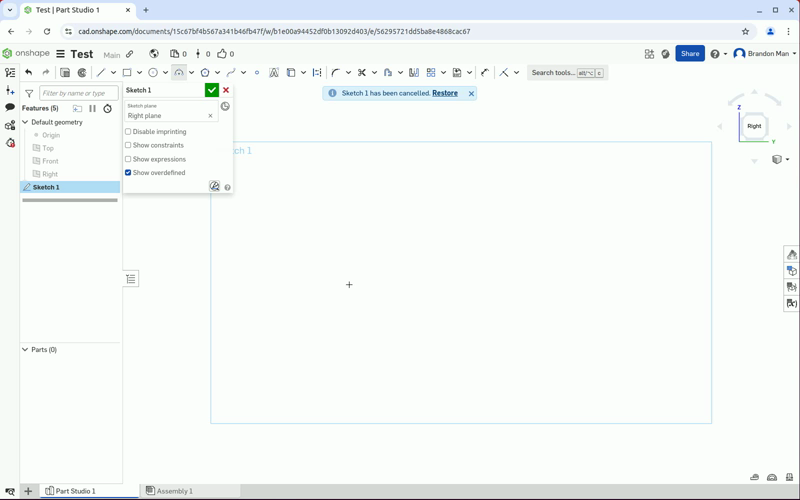
mouse_move(349, 281)
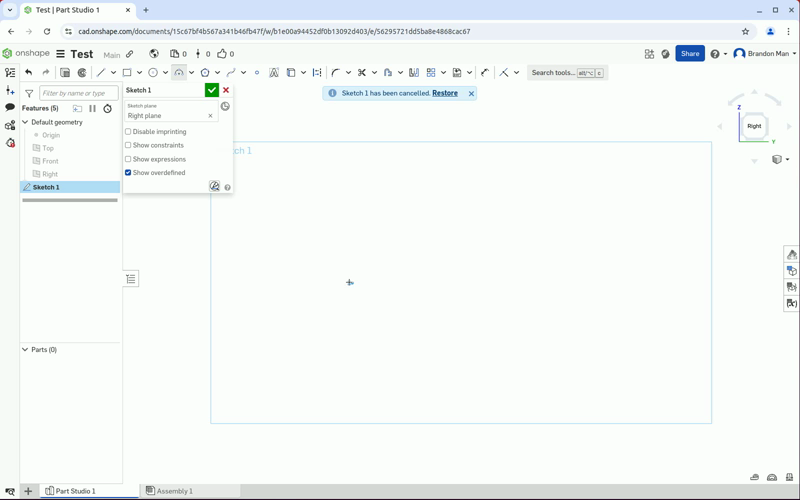
scroll(6)
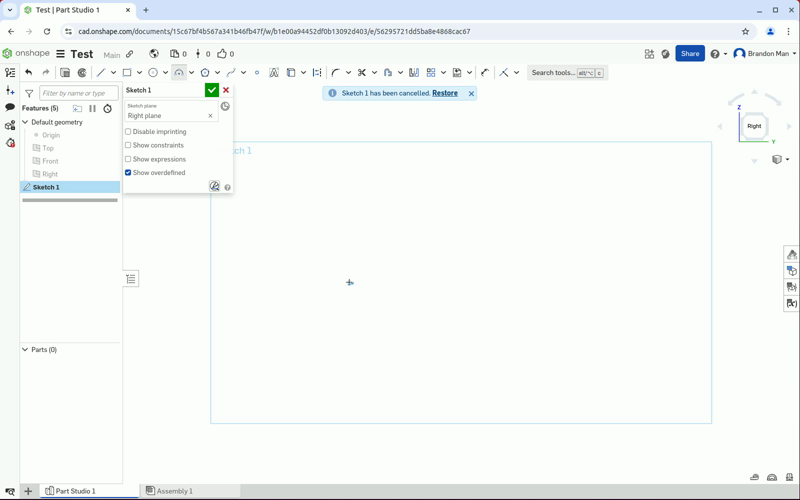
scroll(6)
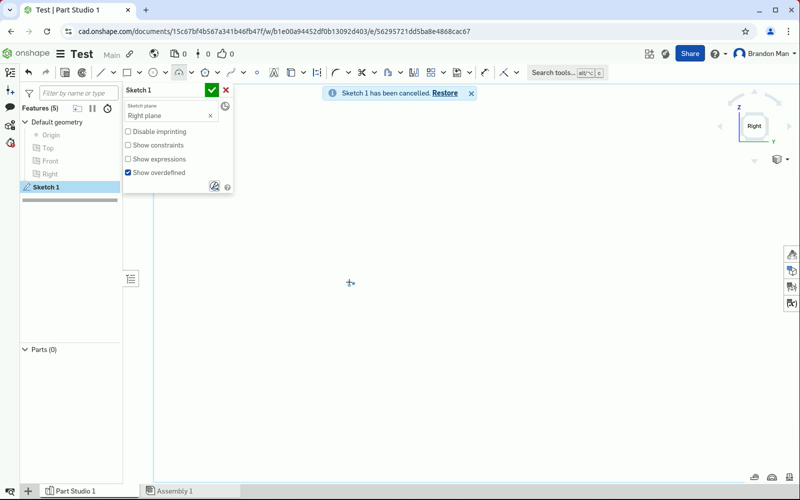
scroll(6)
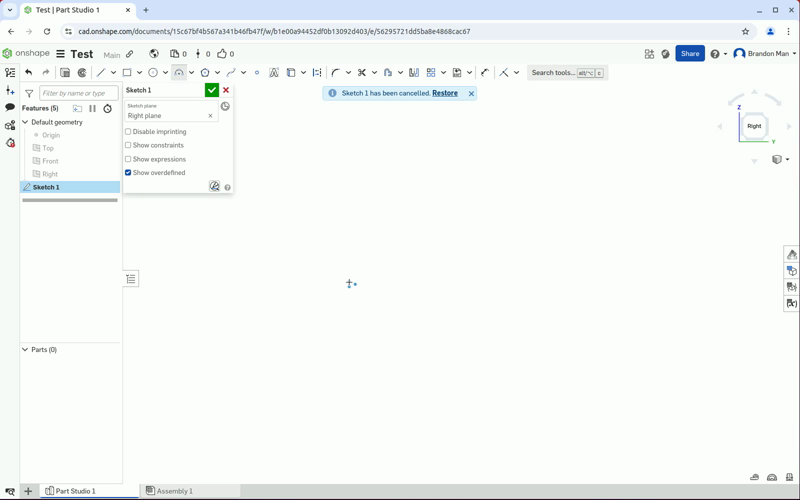
scroll(6)
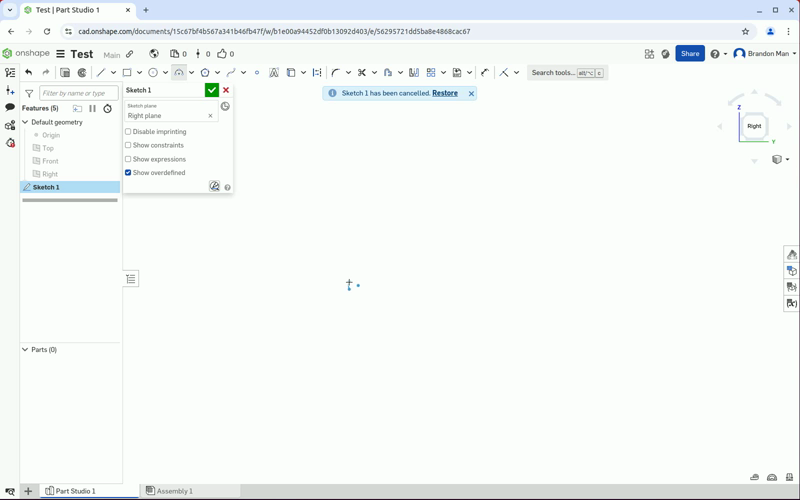
scroll(6)
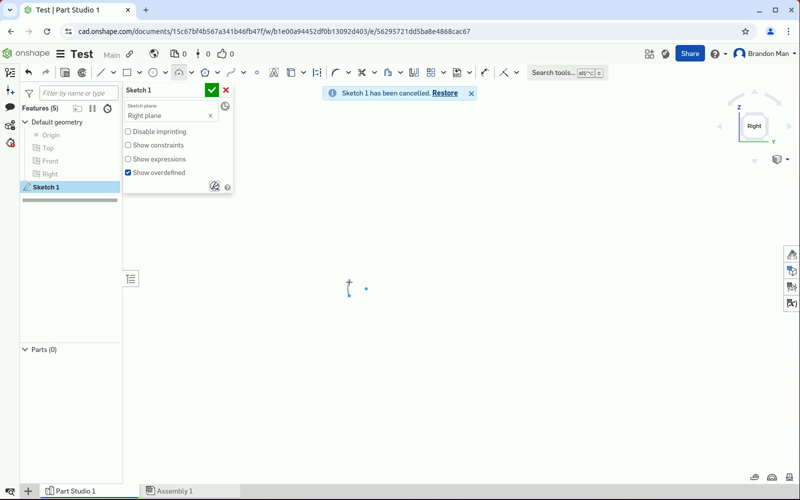
scroll(6)
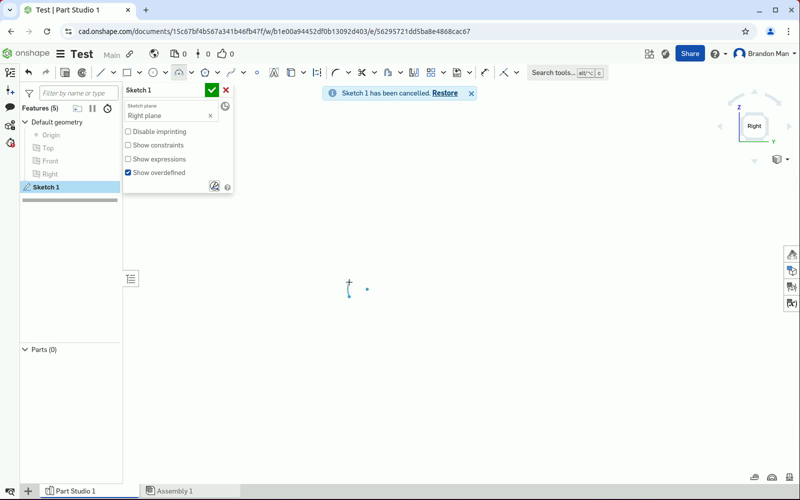
scroll(6)
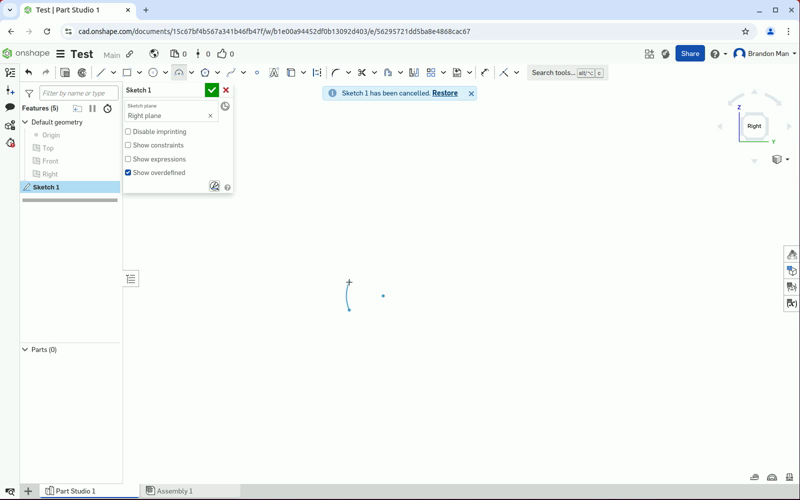
click(349, 281)
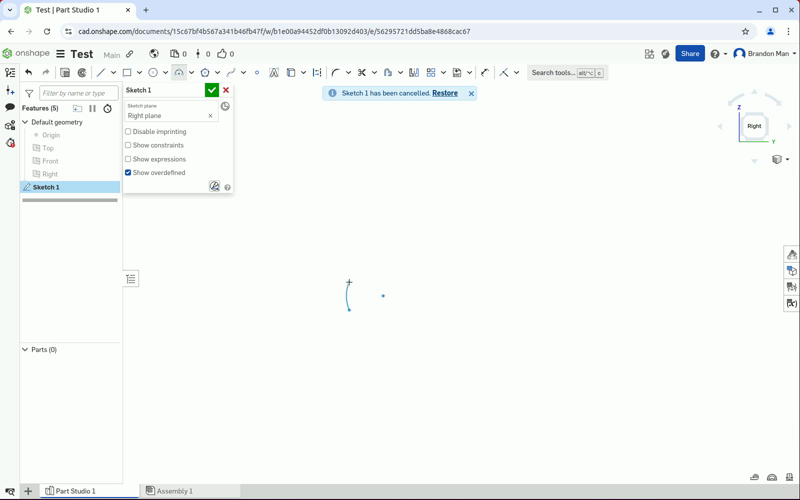
scroll(-6)
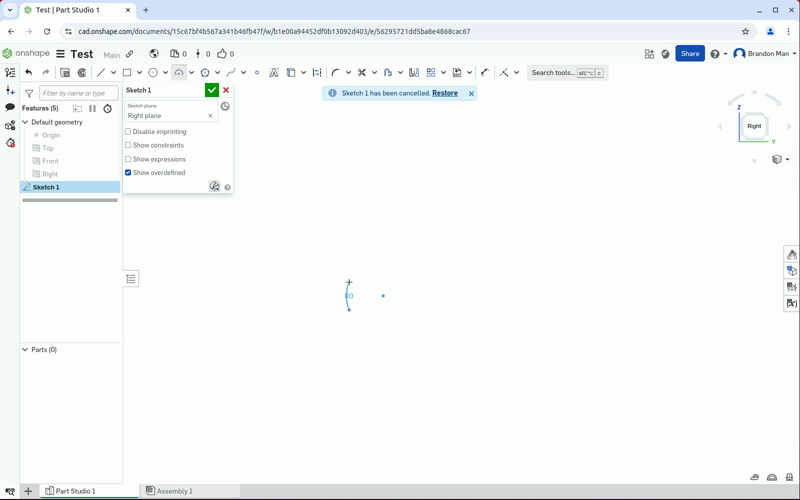
scroll(-6)
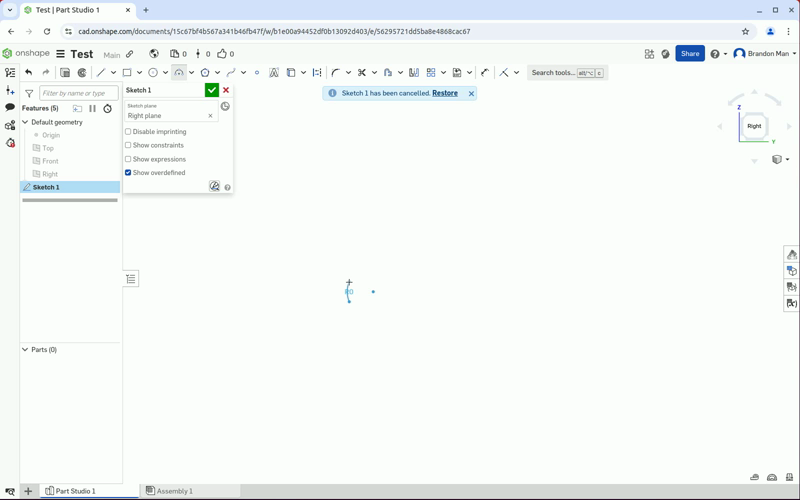
scroll(-6)
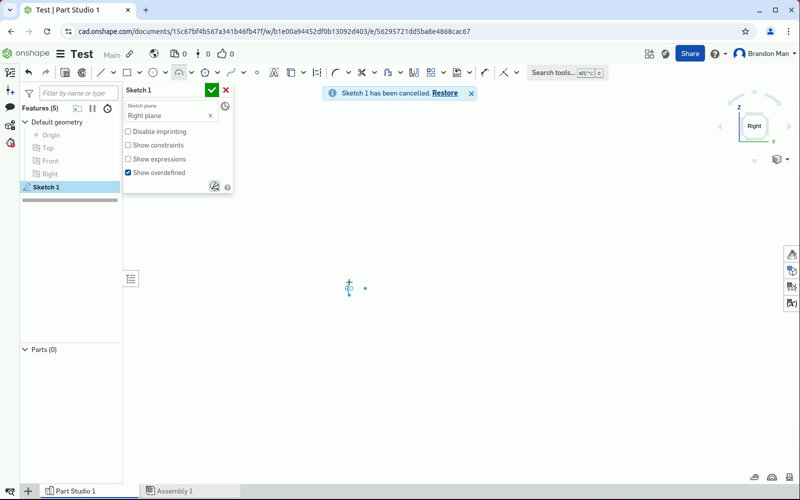
scroll(-6)
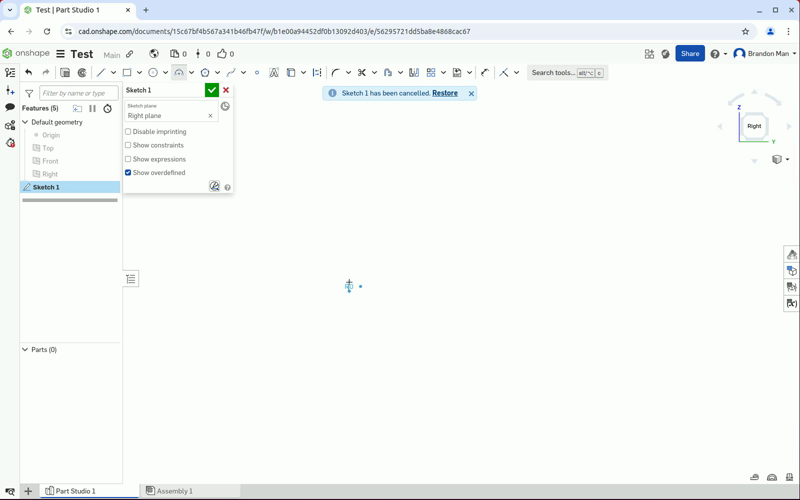
scroll(-6)
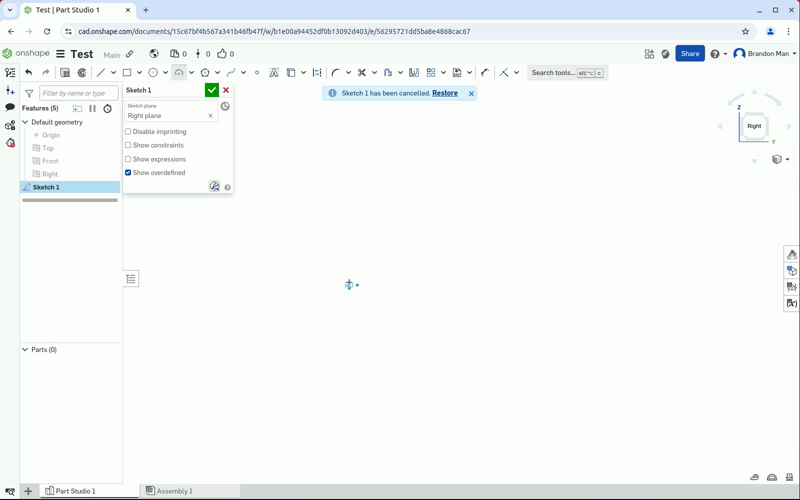
scroll(-6)
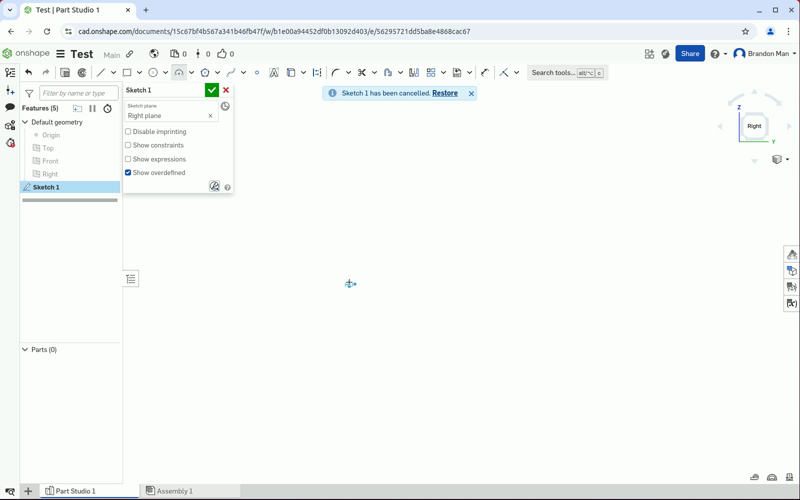
scroll(-6)
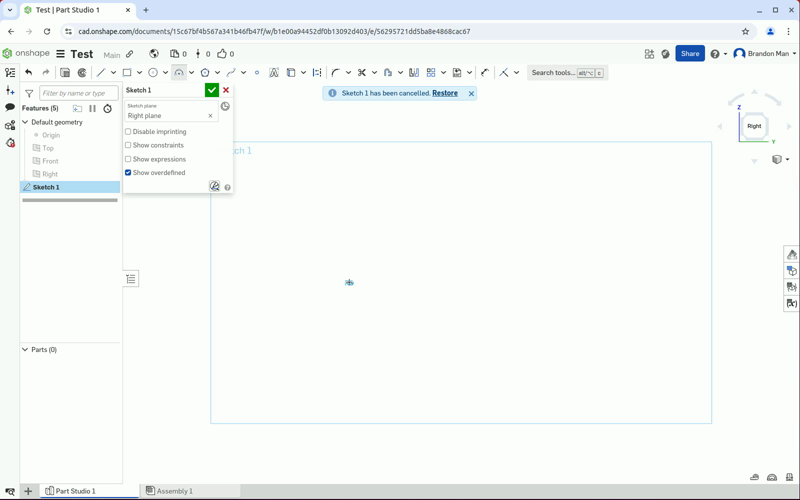
mouse_move(350, 282)
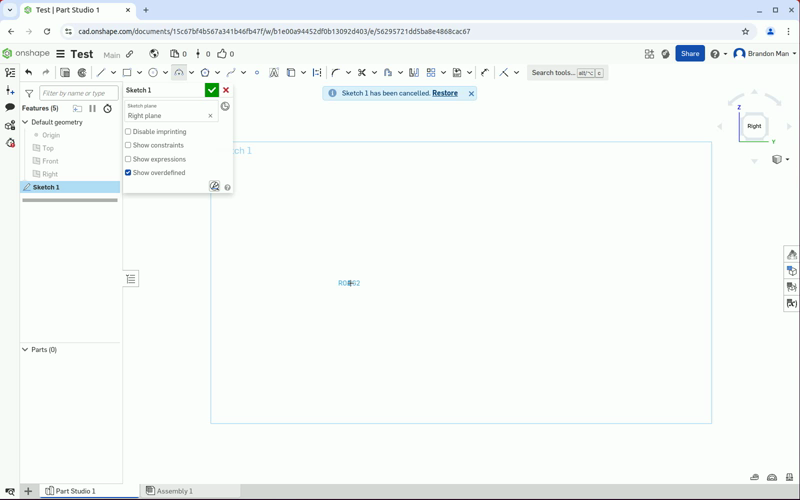
scroll(6)
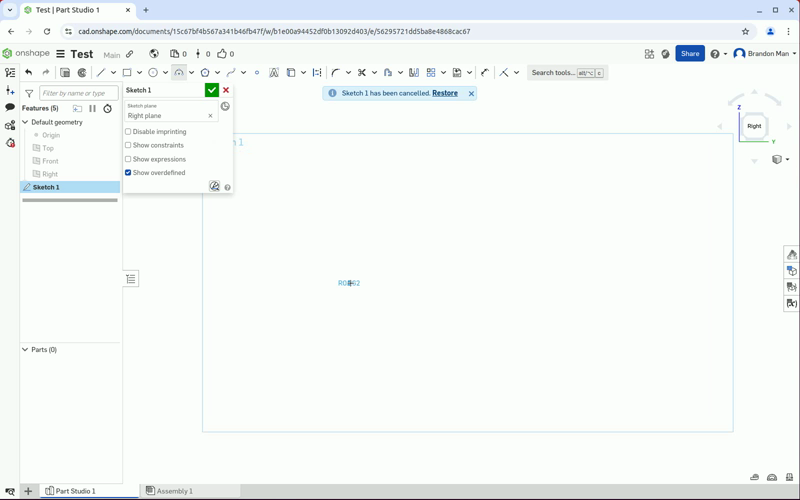
scroll(6)
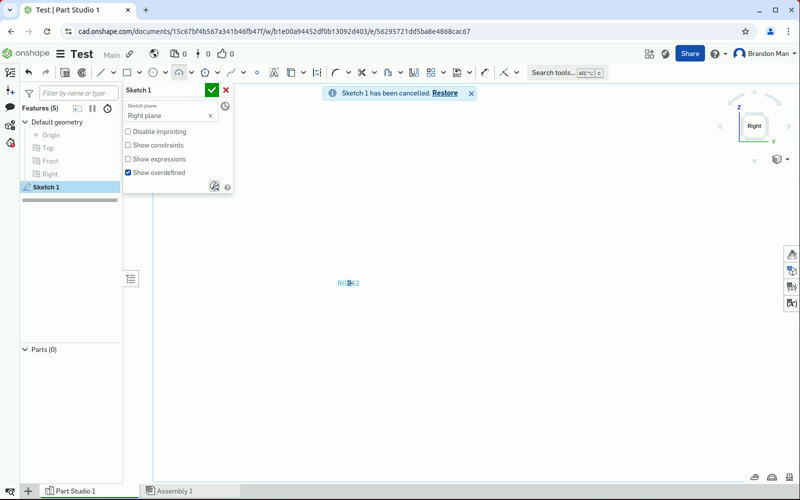
scroll(6)
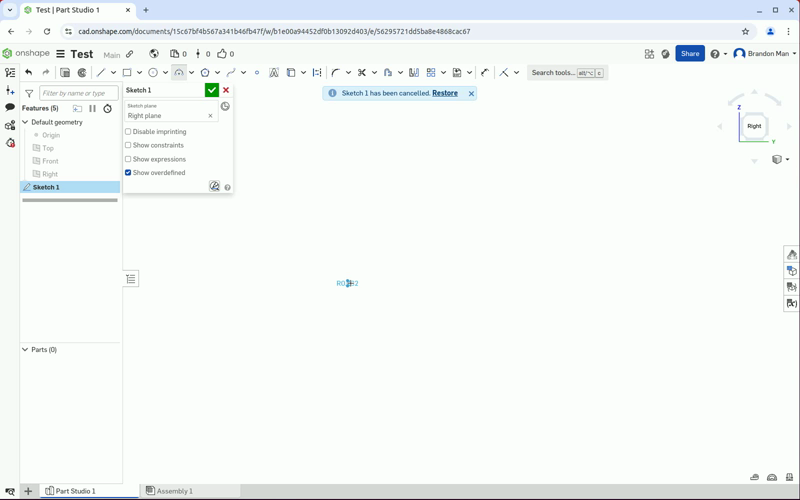
scroll(6)
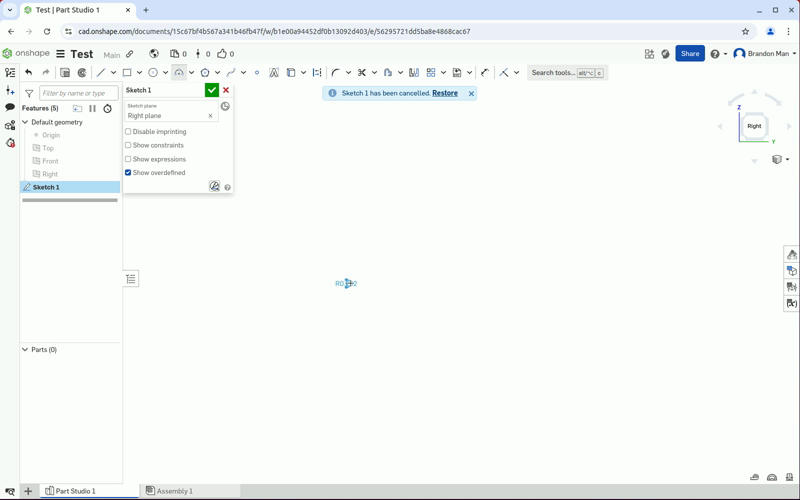
scroll(6)
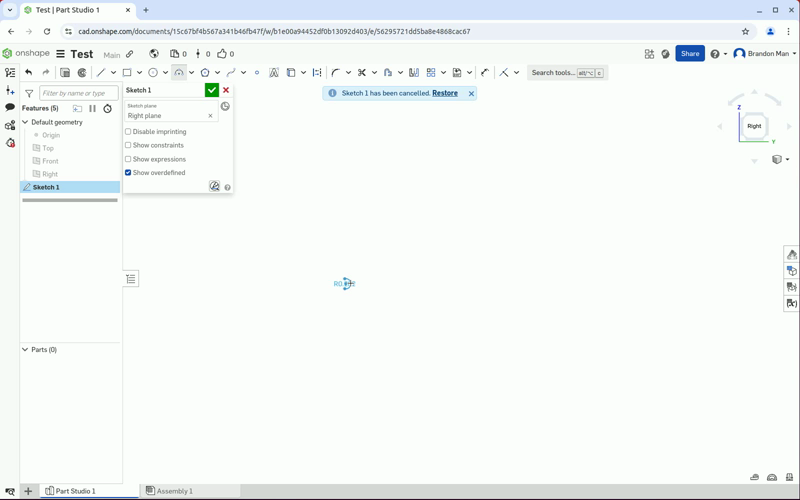
scroll(6)
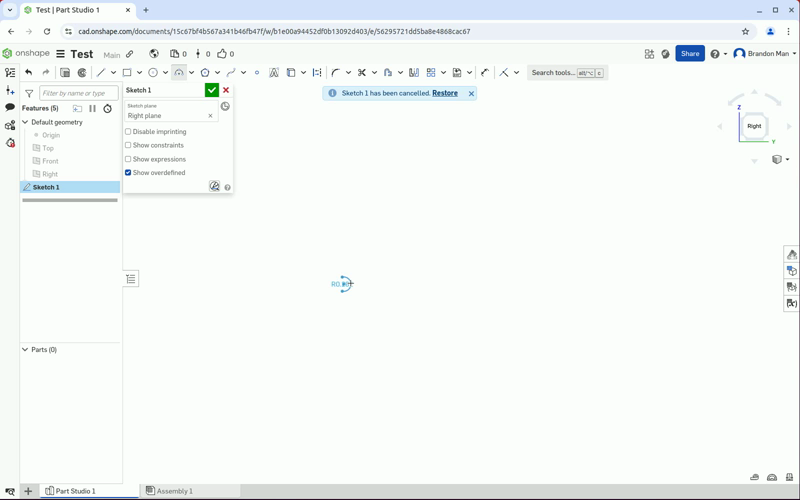
scroll(6)
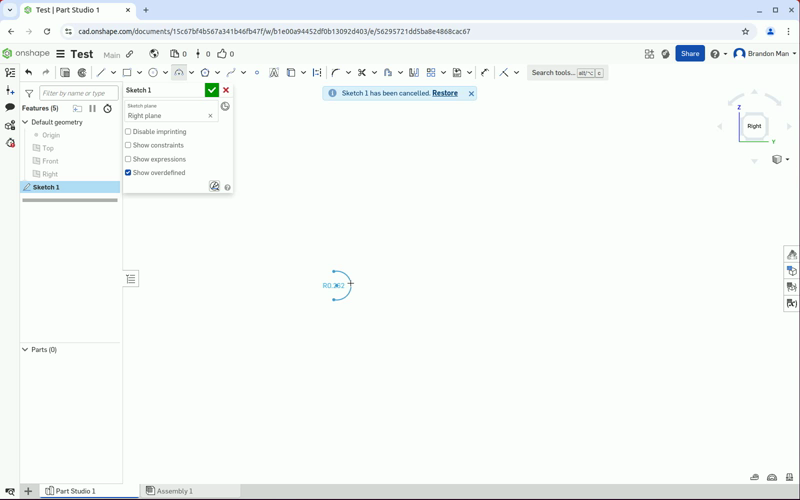
click(350, 282)
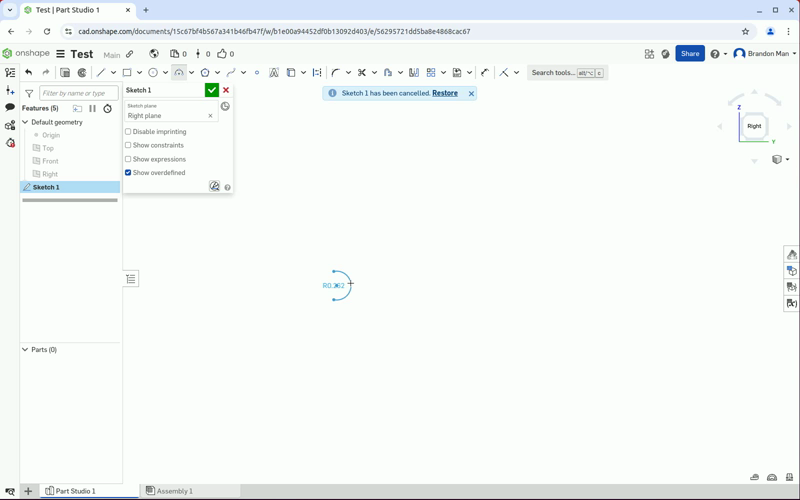
scroll(-6)
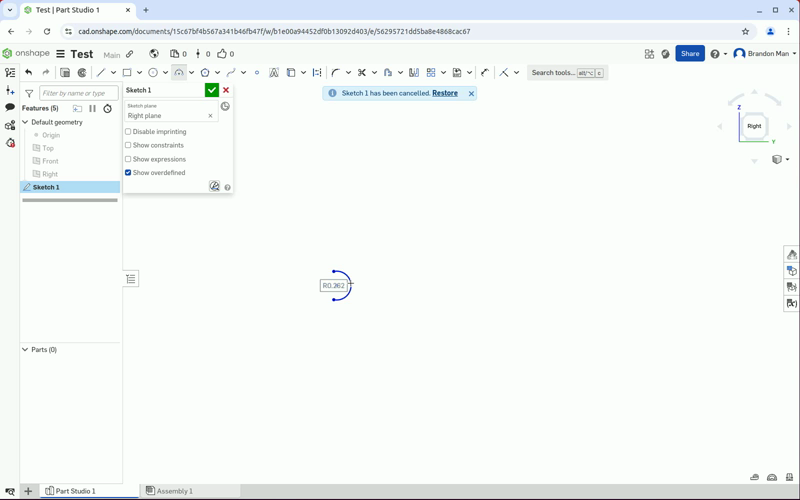
scroll(-6)
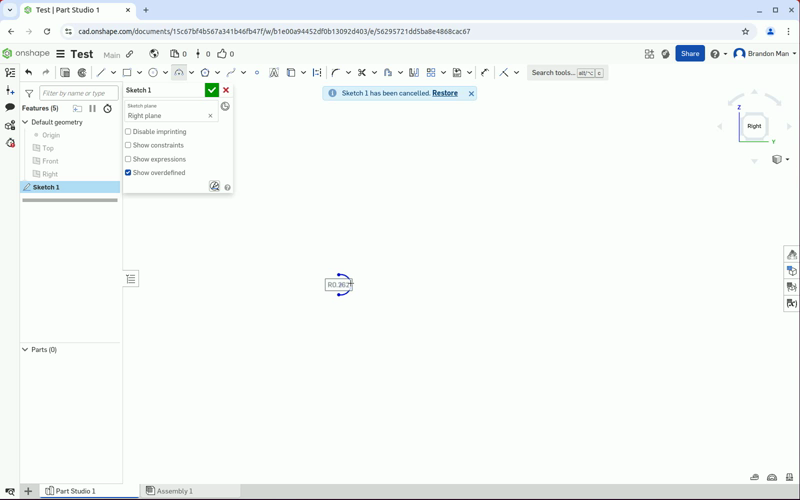
scroll(-6)
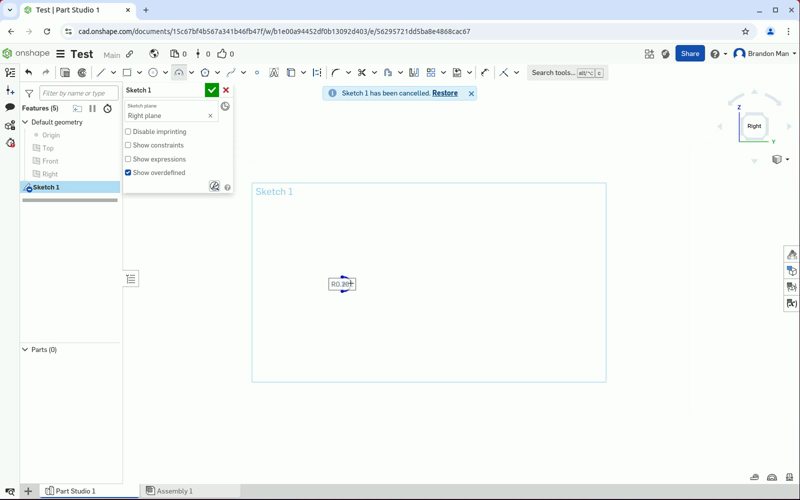
scroll(-6)
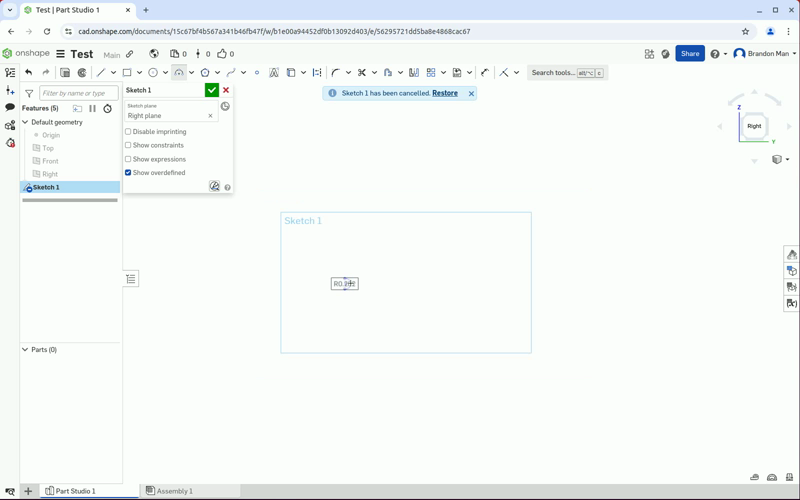
scroll(-6)
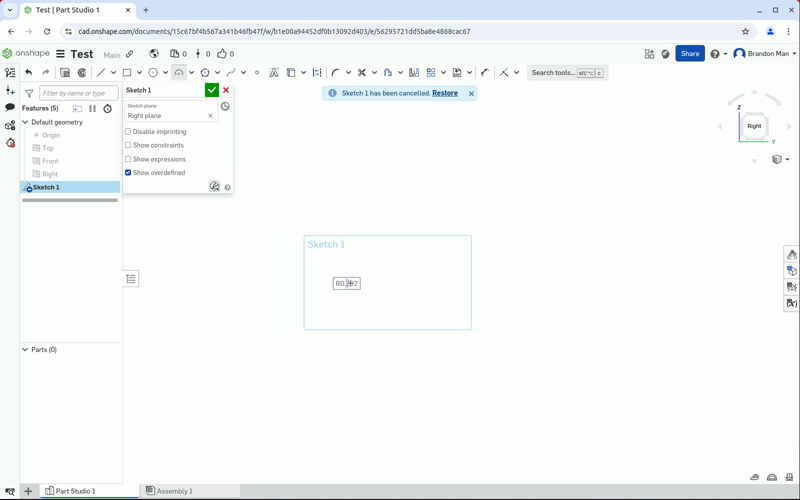
scroll(-6)
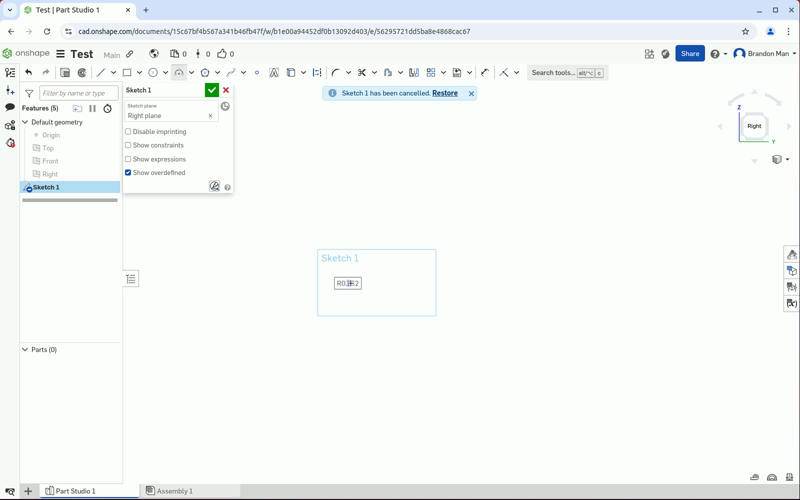
scroll(-6)
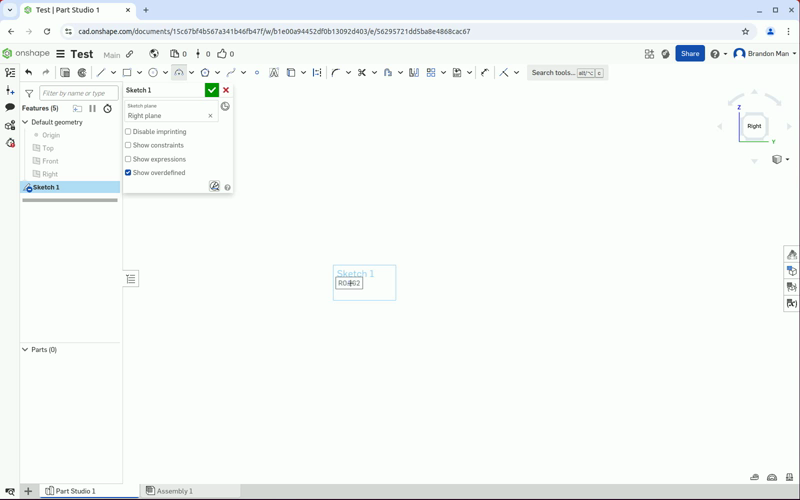
key_up(shift)
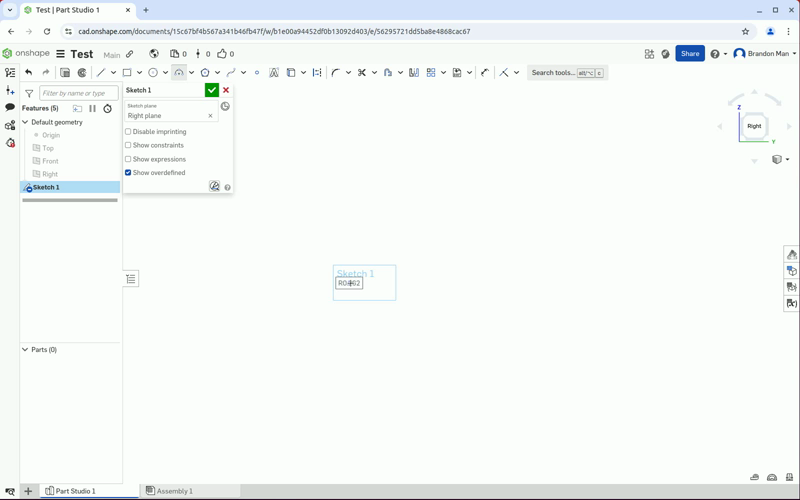
key(esc)
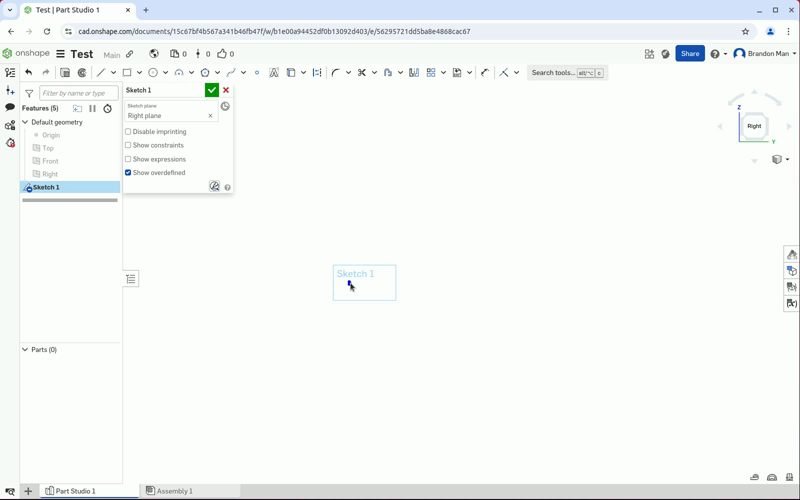
key(l)
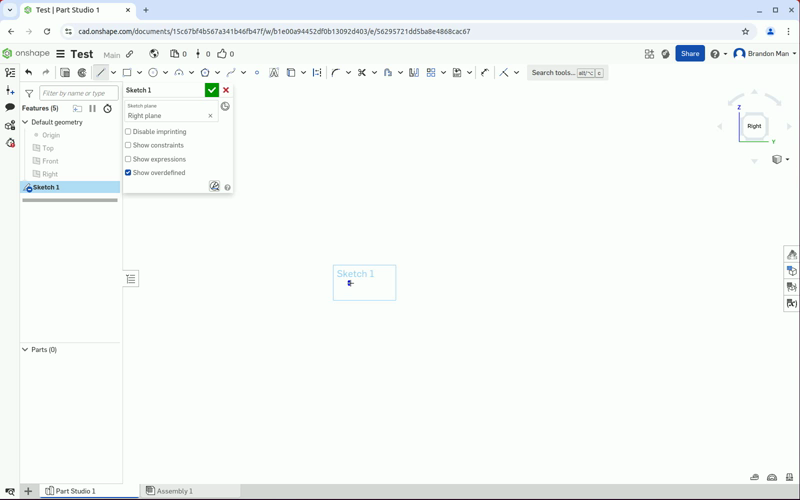
mouse_move(349, 281)
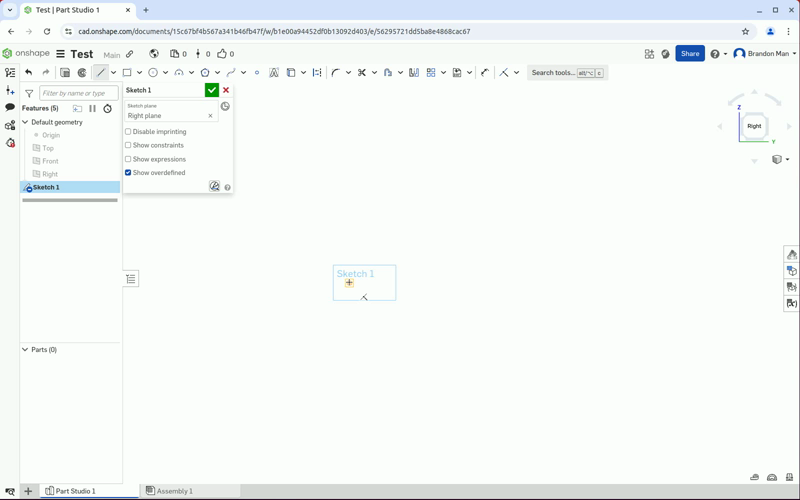
scroll(6)
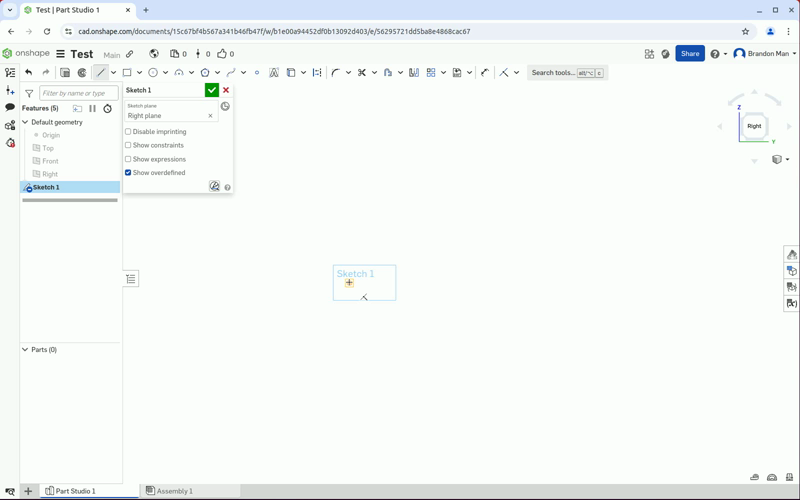
scroll(6)
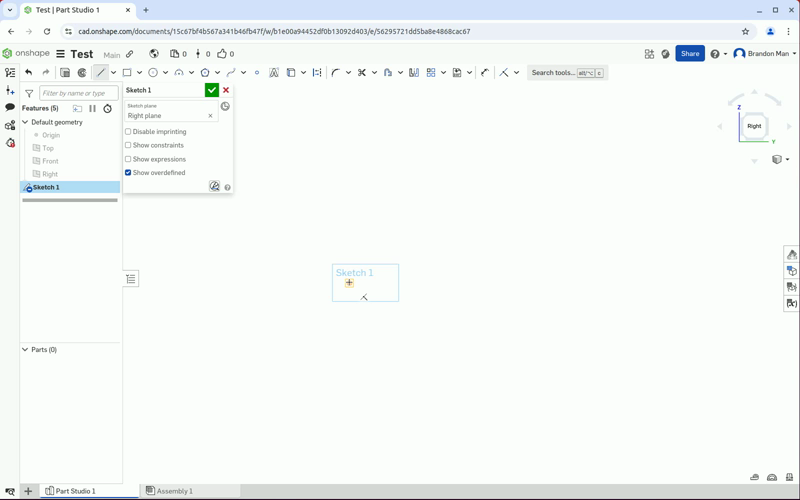
scroll(6)
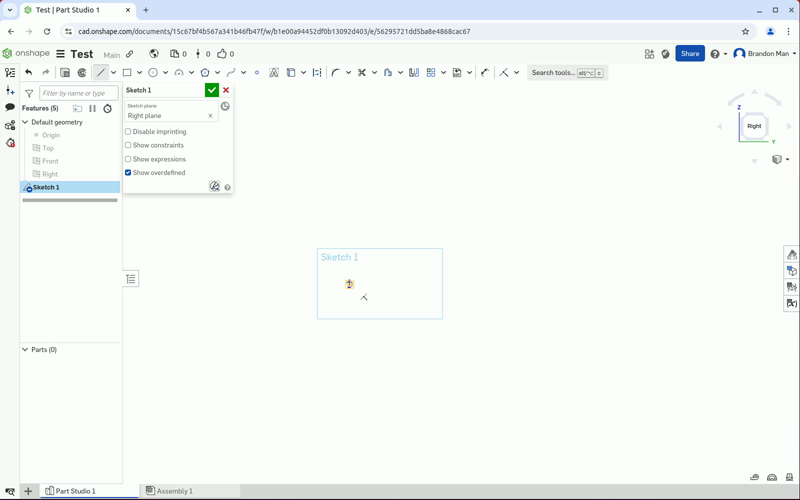
scroll(6)
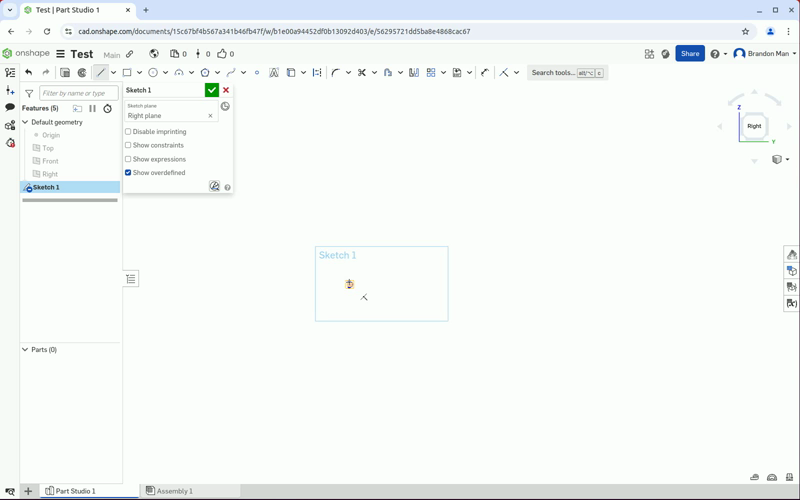
scroll(6)
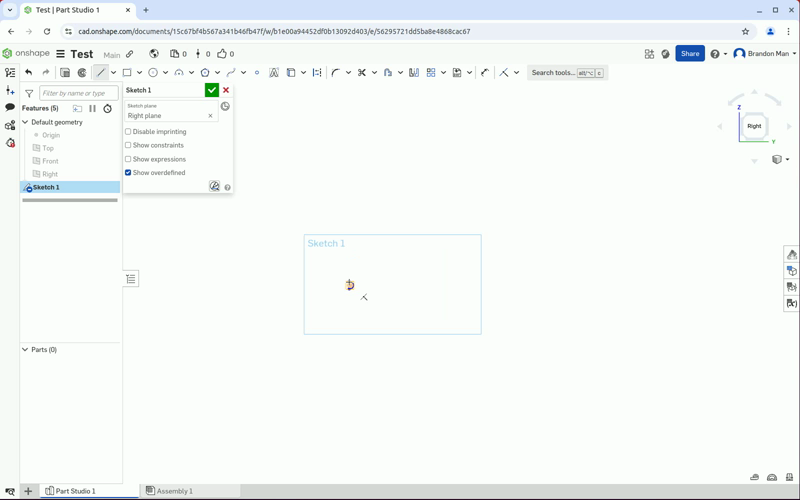
scroll(6)
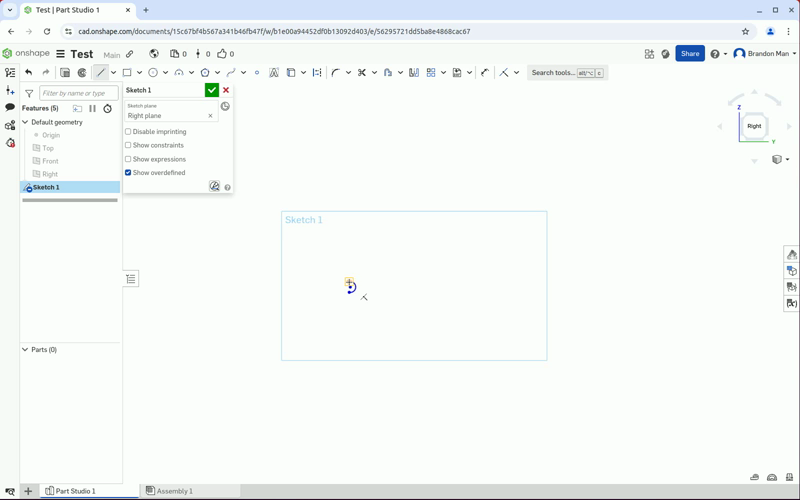
scroll(6)
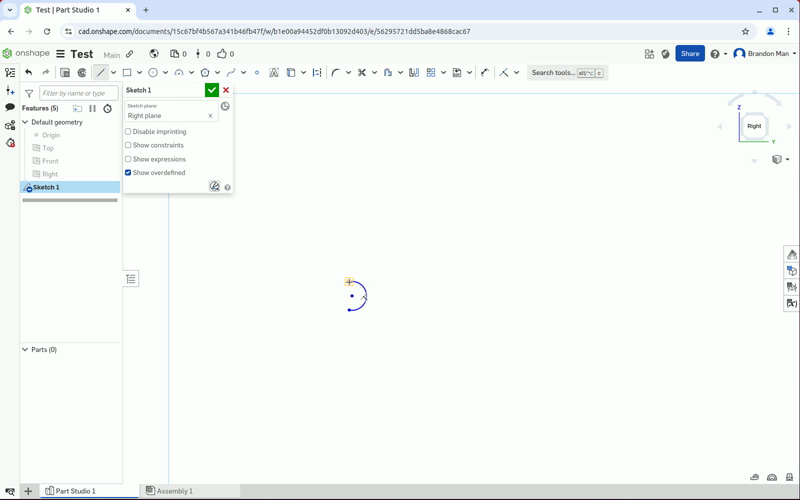
click(349, 281)
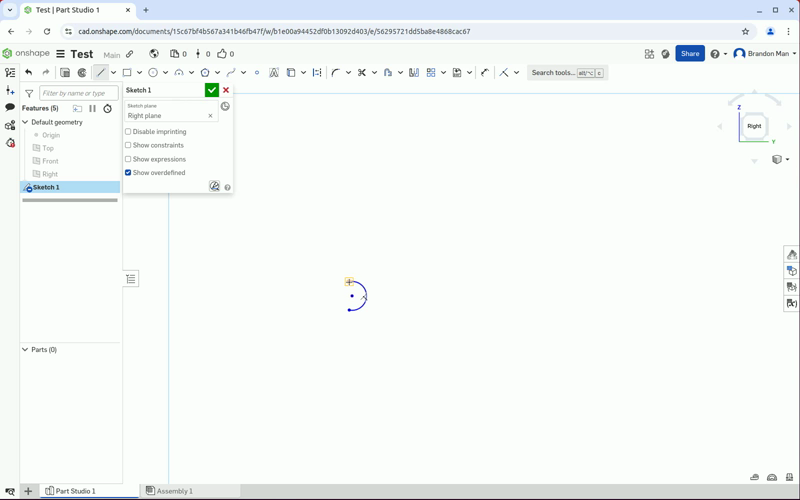
scroll(-6)
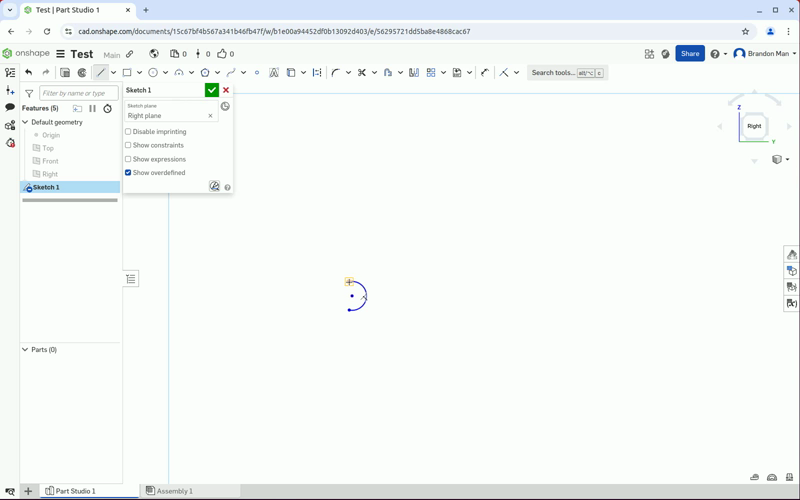
scroll(-6)
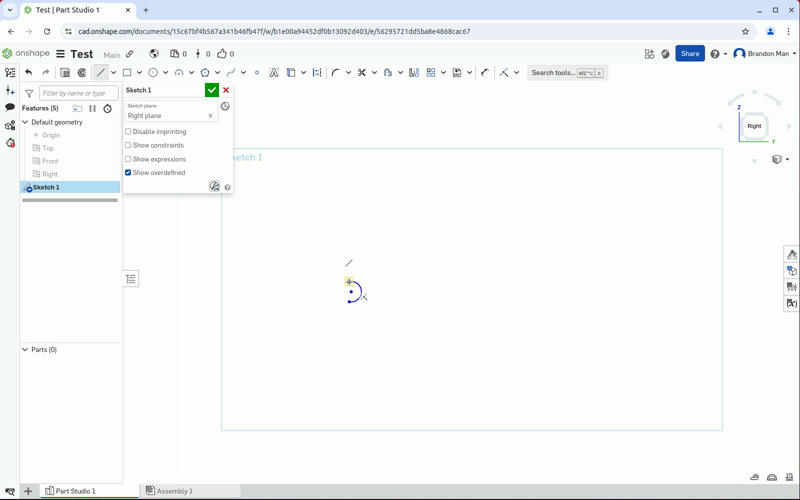
scroll(-6)
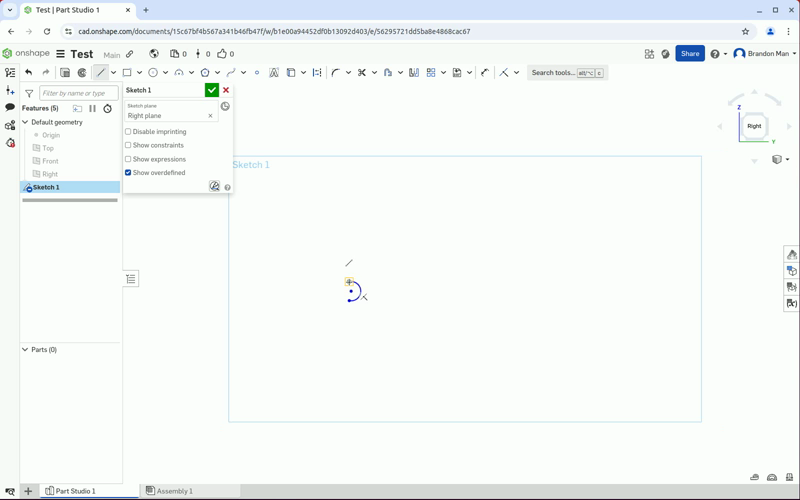
scroll(-6)
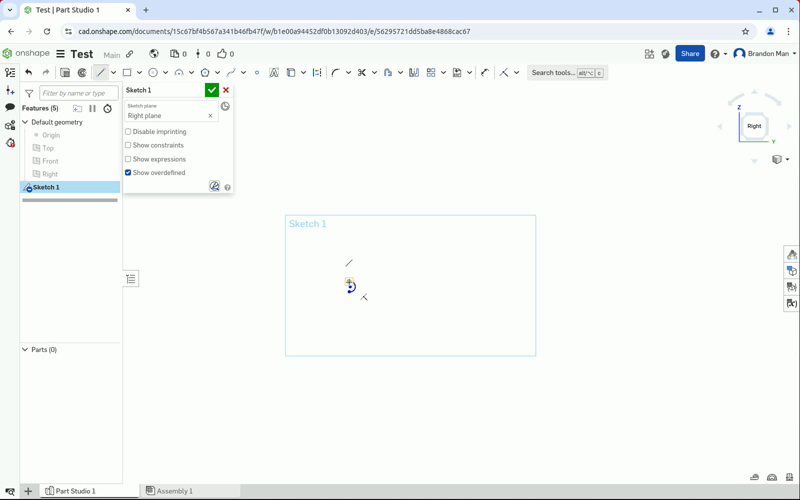
scroll(-6)
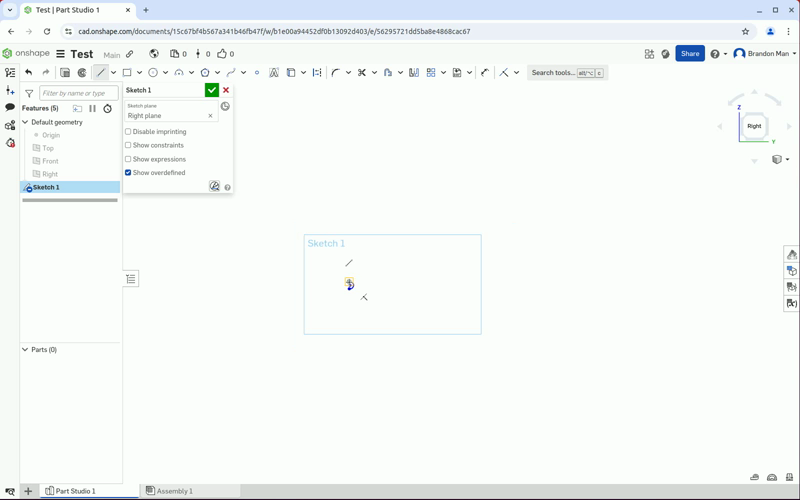
scroll(-6)
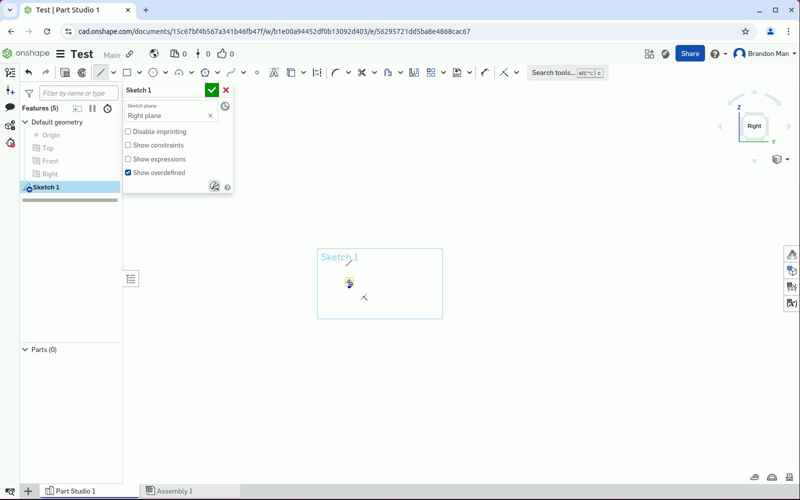
scroll(-6)
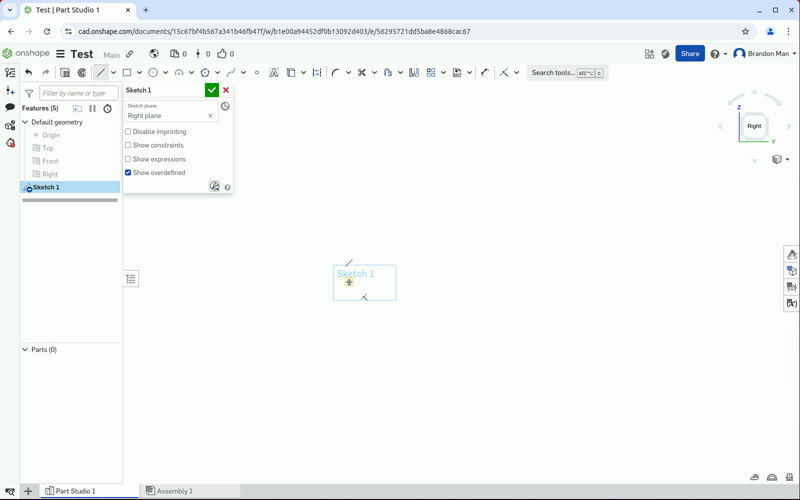
mouse_move(379, 281)
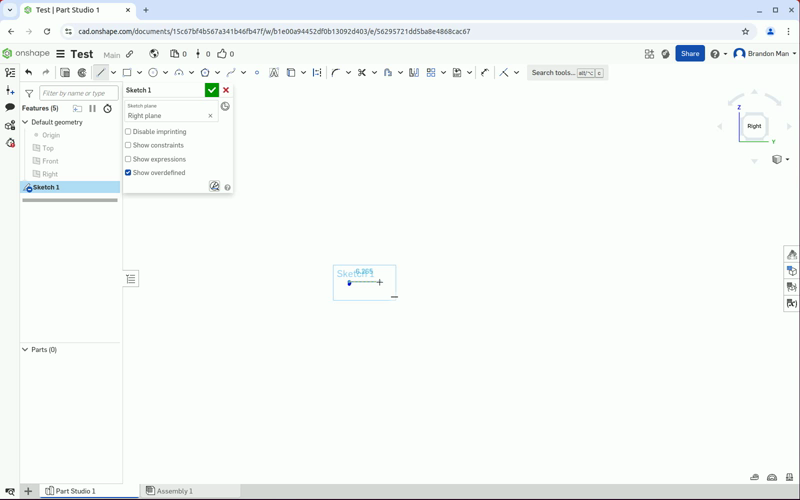
key_down(shift)
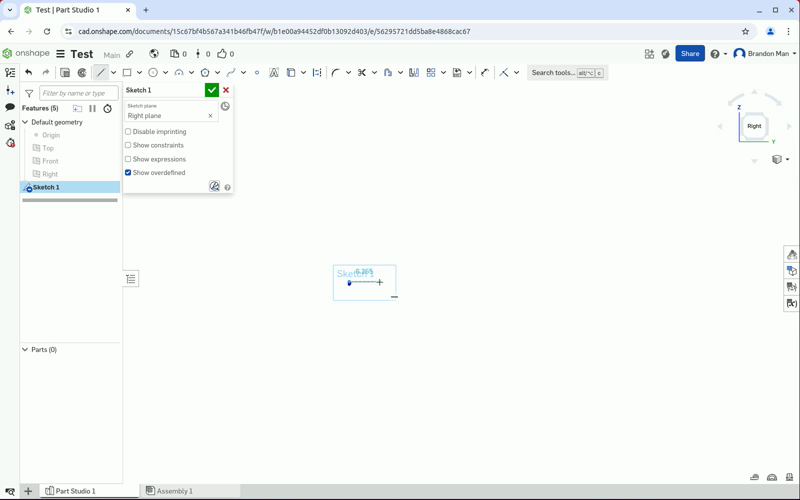
mouse_move(349, 284)
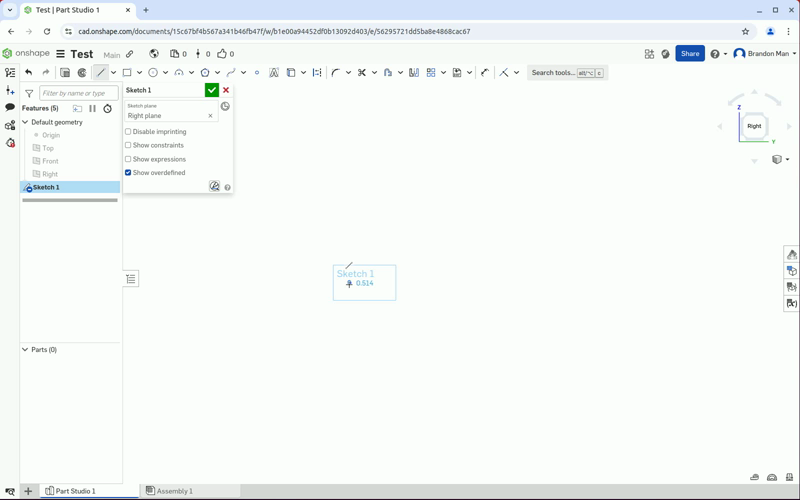
scroll(6)
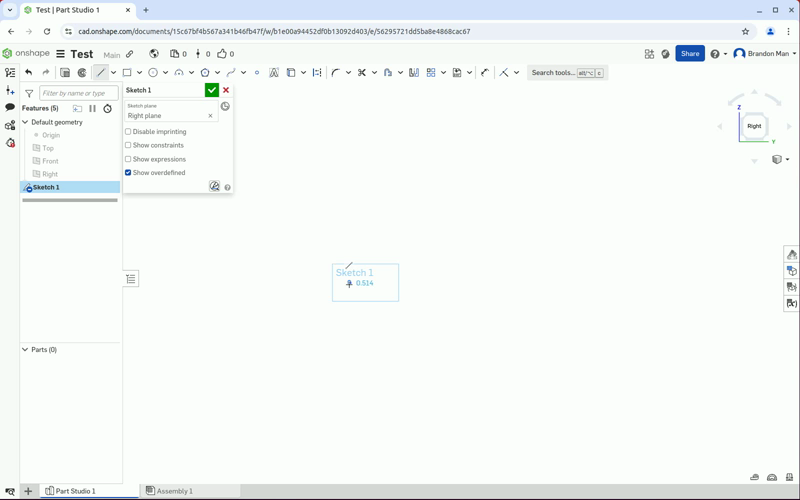
scroll(6)
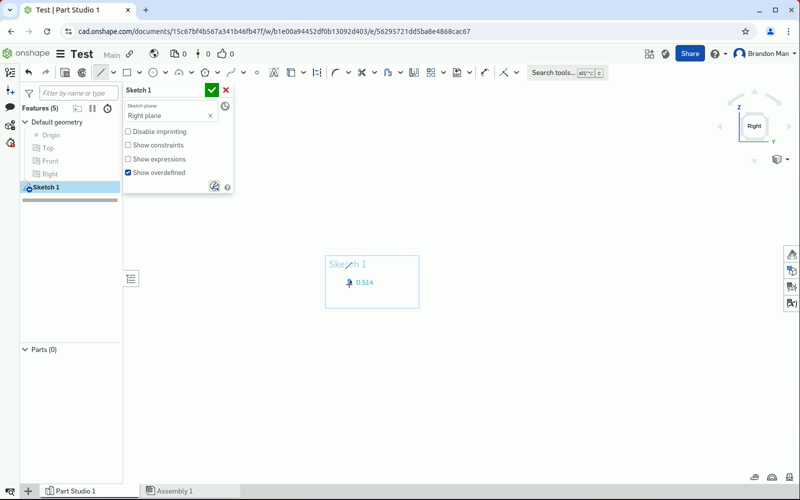
scroll(6)
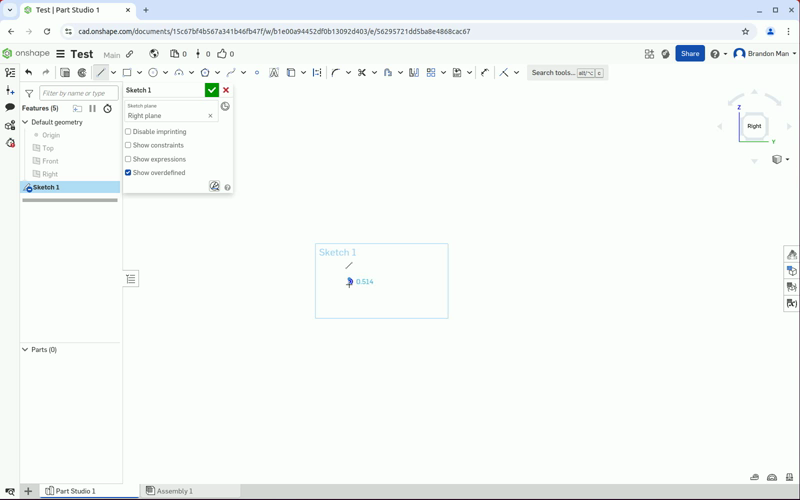
scroll(6)
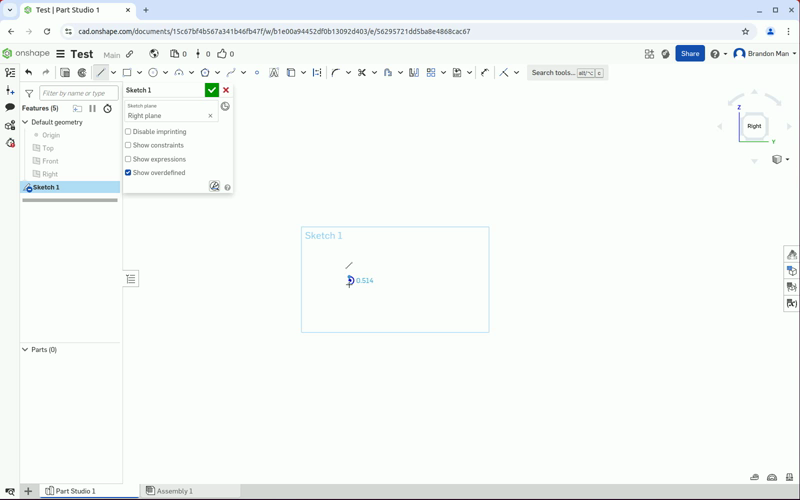
scroll(6)
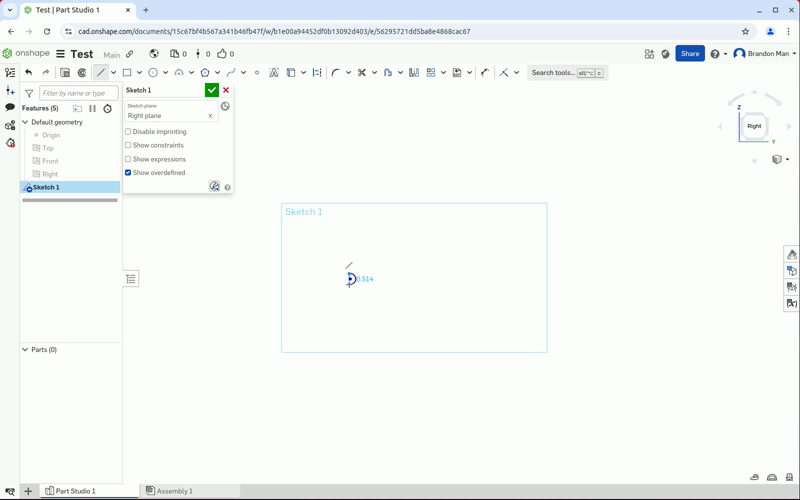
scroll(6)
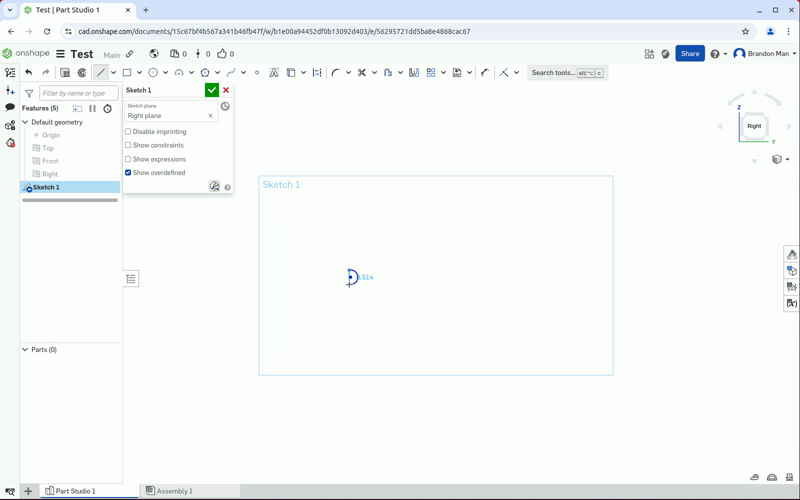
scroll(6)
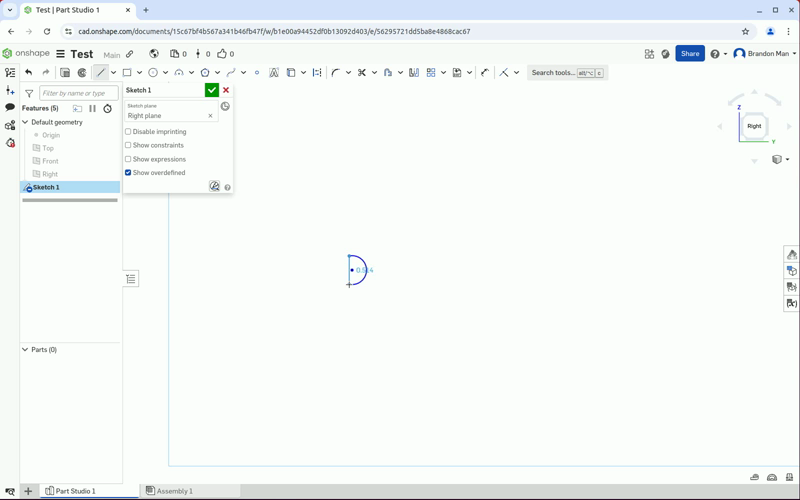
key_up(shift)
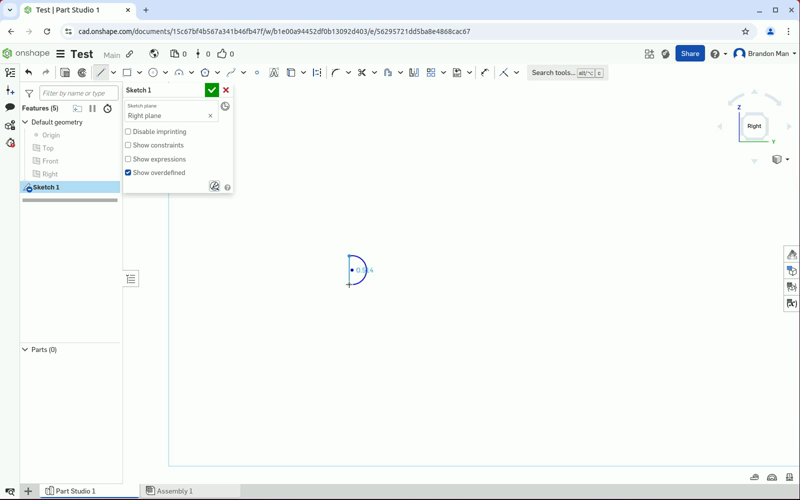
click(349, 284)
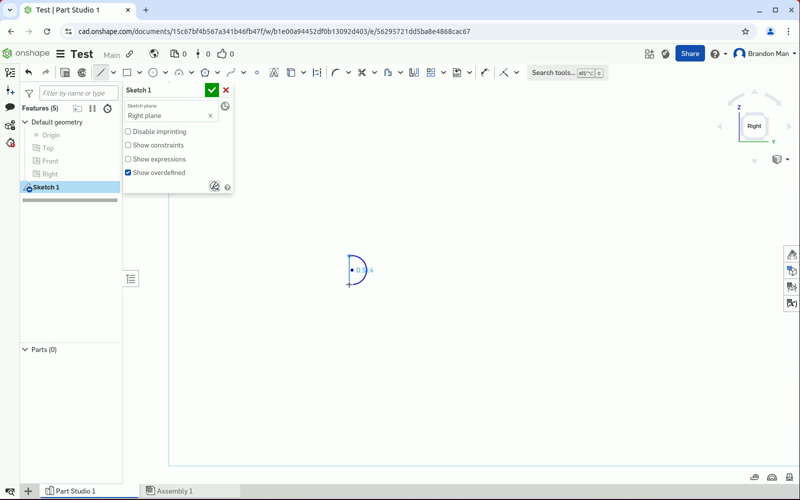
scroll(-6)
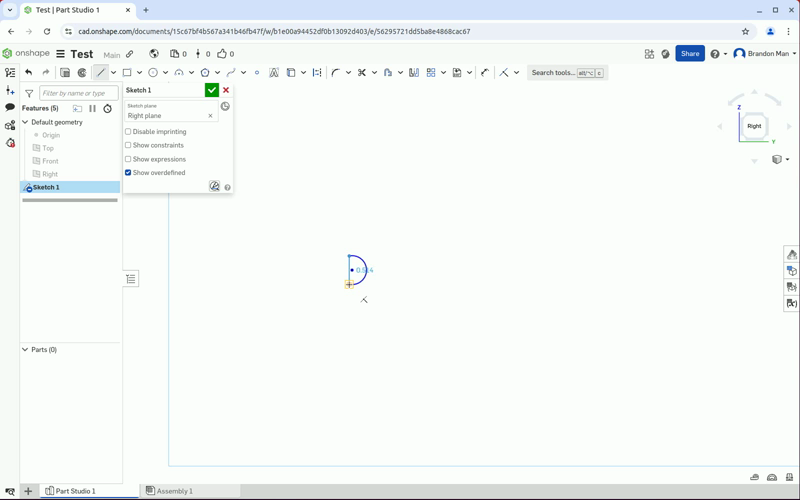
scroll(-6)
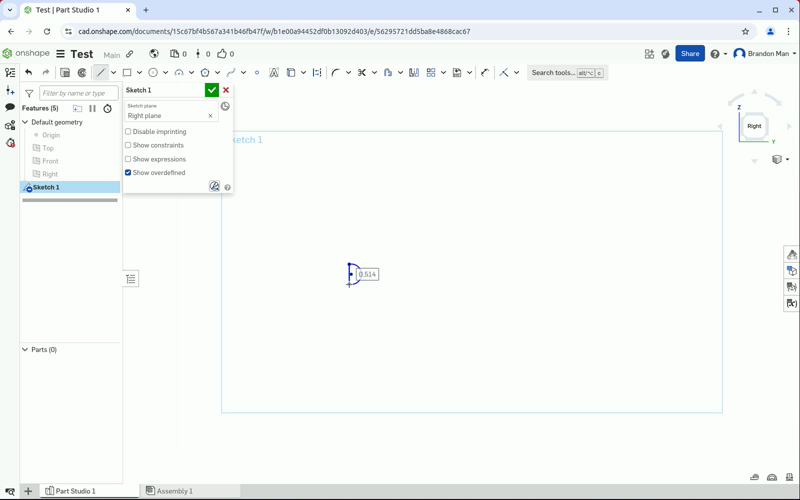
scroll(-6)
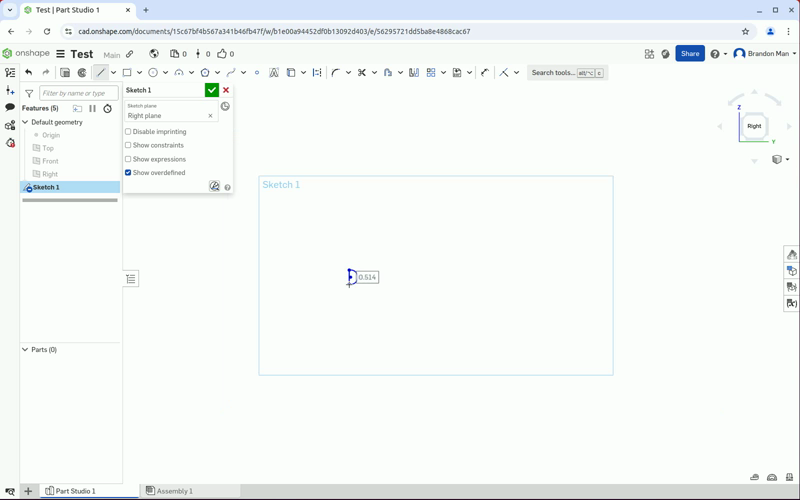
scroll(-6)
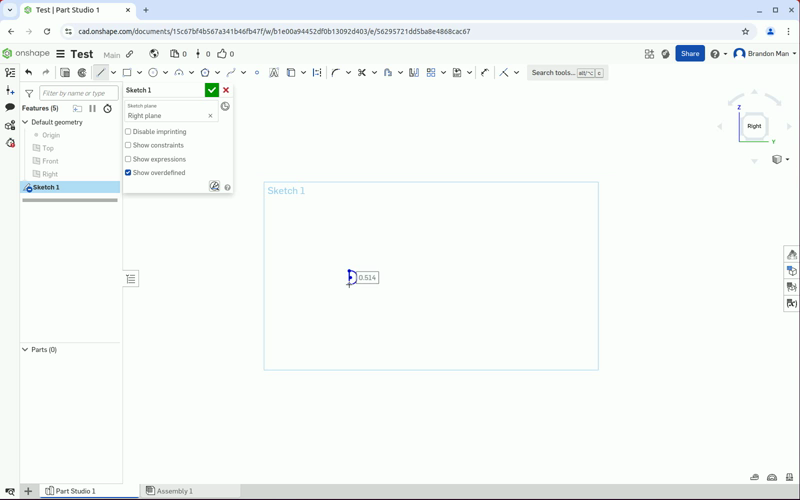
scroll(-6)
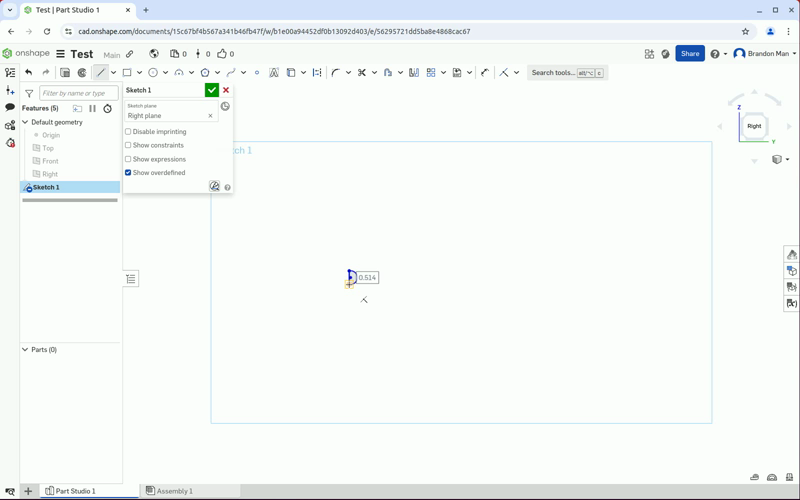
scroll(-6)
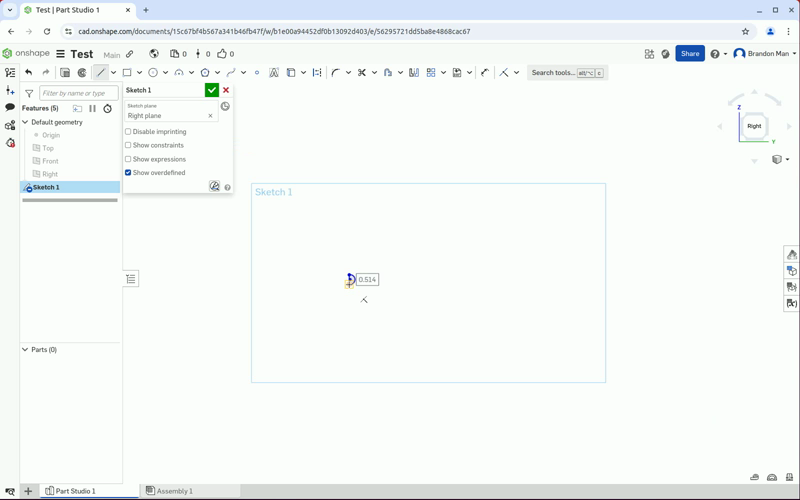
scroll(-6)
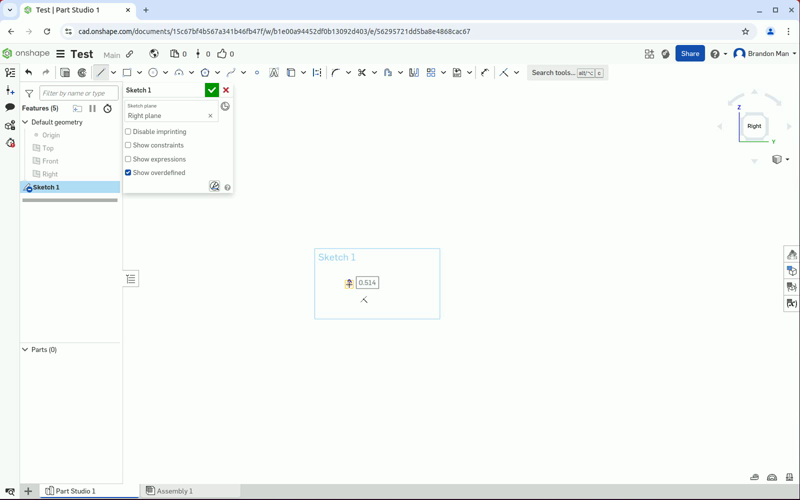
key(esc)
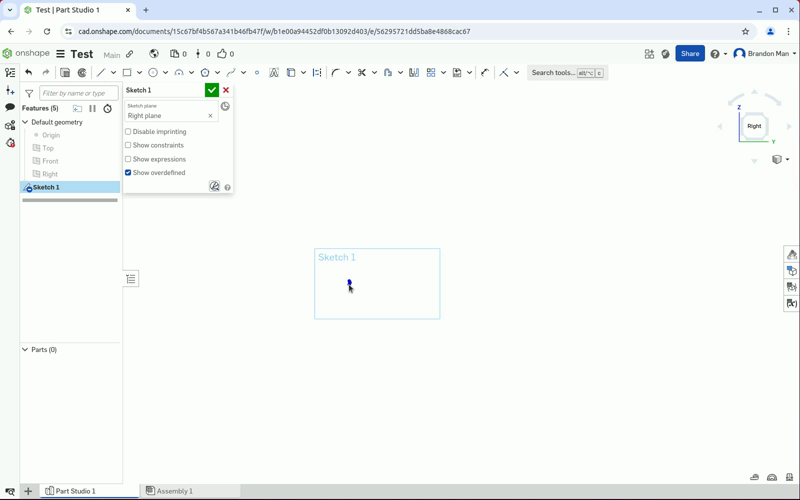
mouse_move(349, 283)
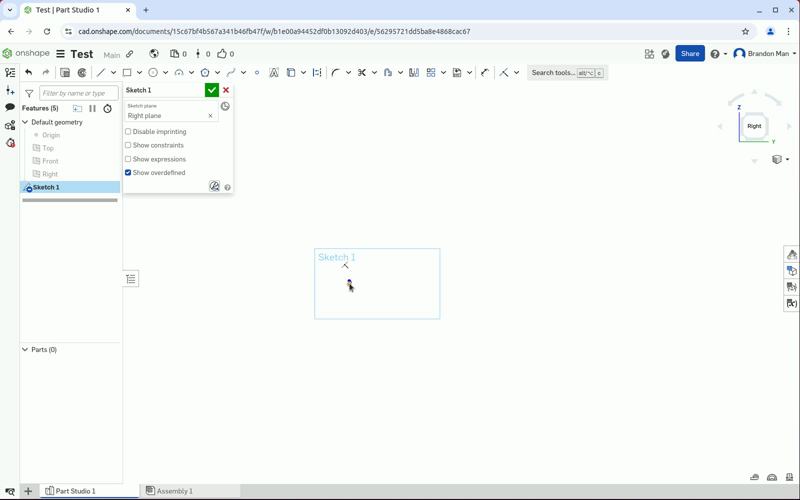
scroll(6)
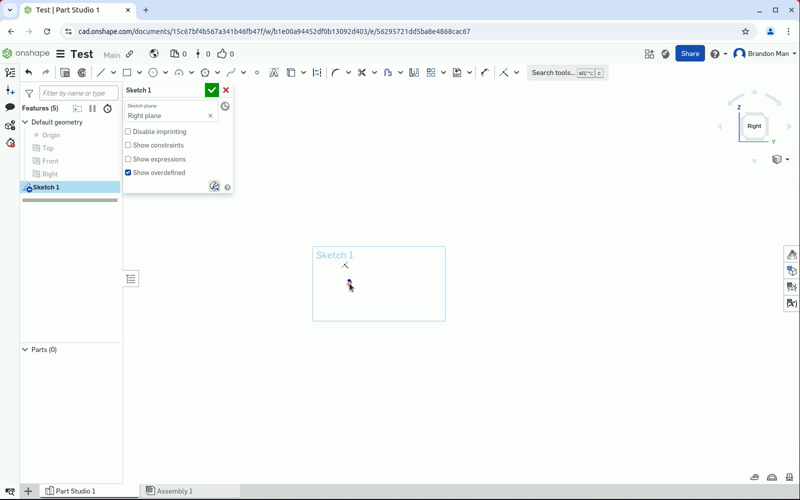
scroll(6)
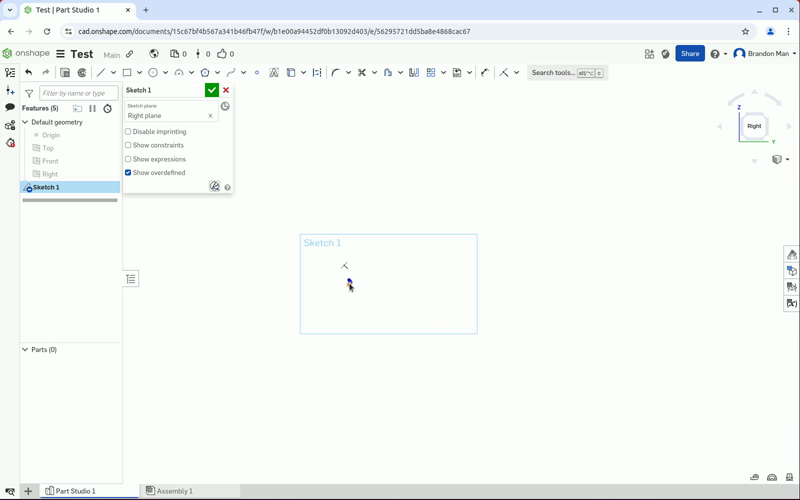
scroll(6)
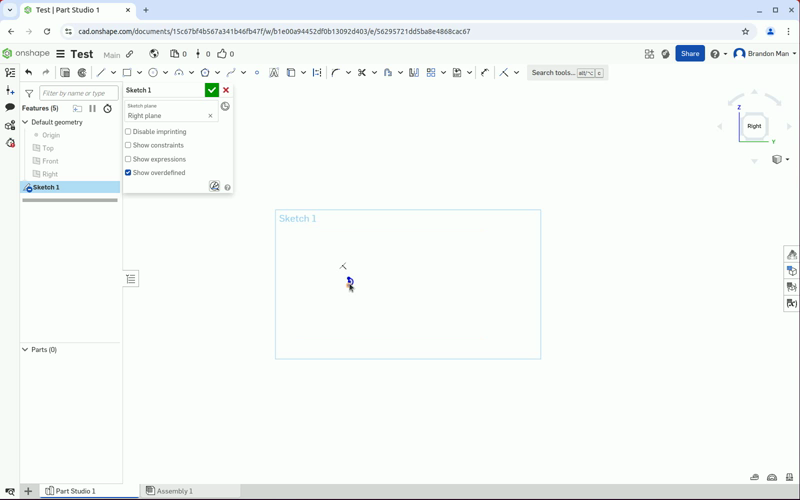
scroll(6)
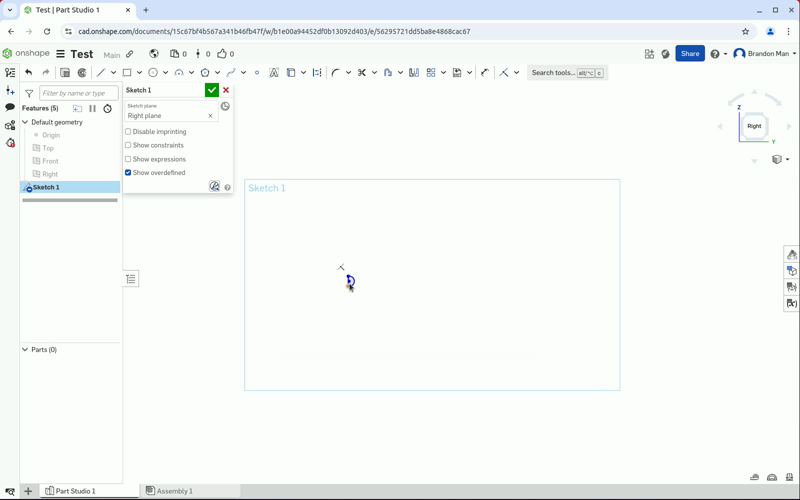
scroll(6)
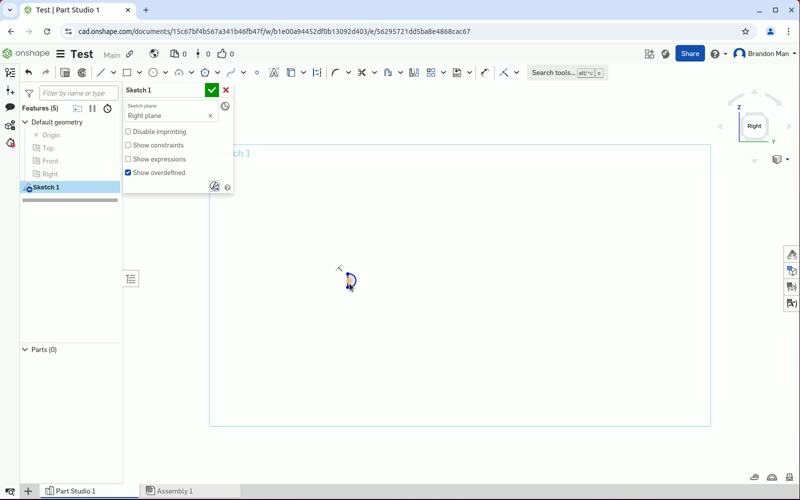
scroll(6)
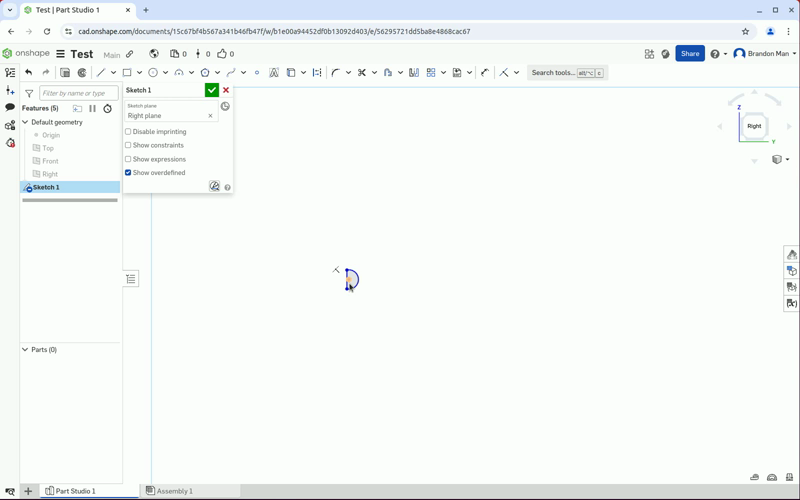
scroll(6)
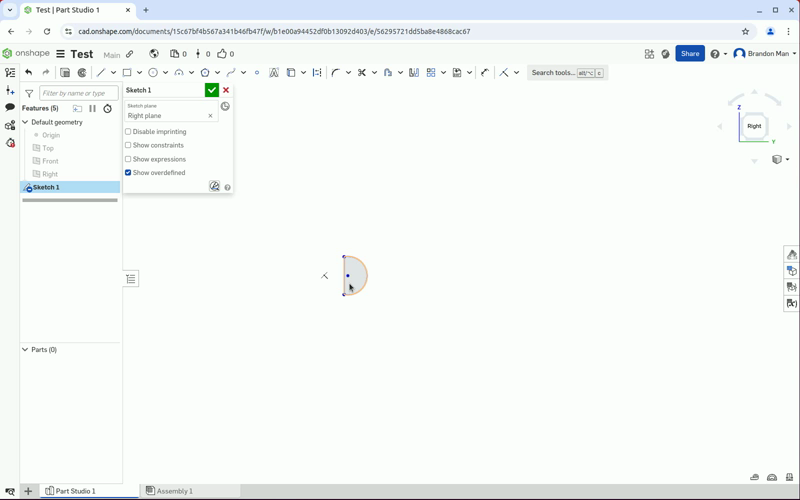
click(349, 283)
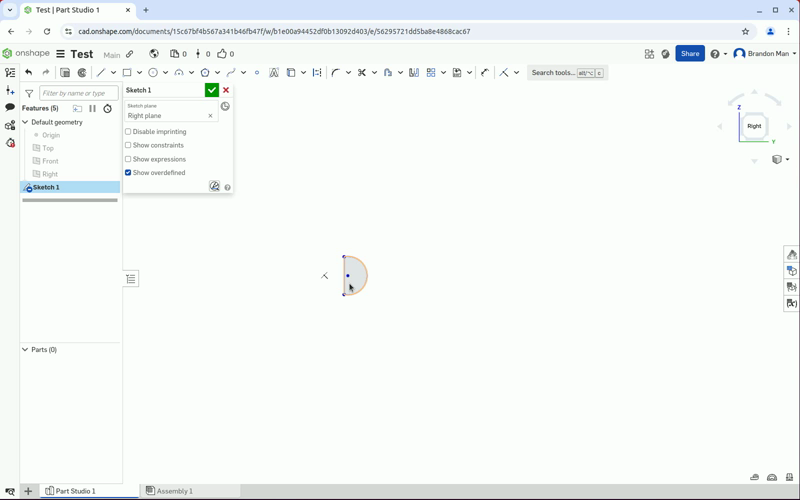
scroll(-6)
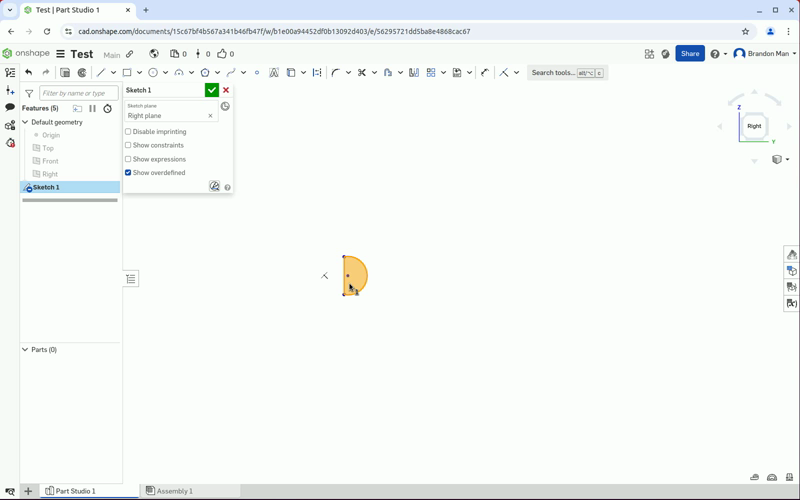
scroll(-6)
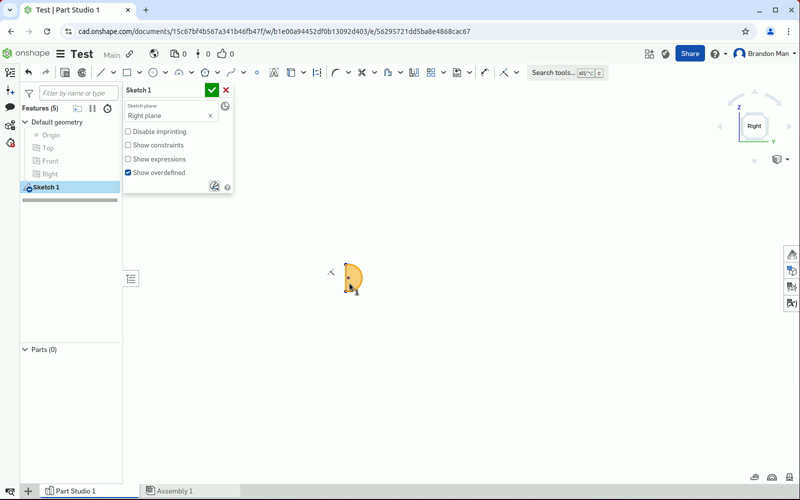
scroll(-6)
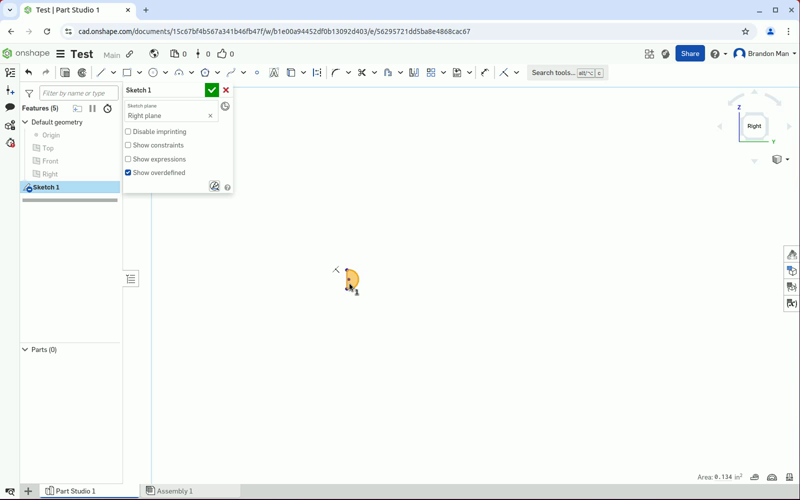
scroll(-6)
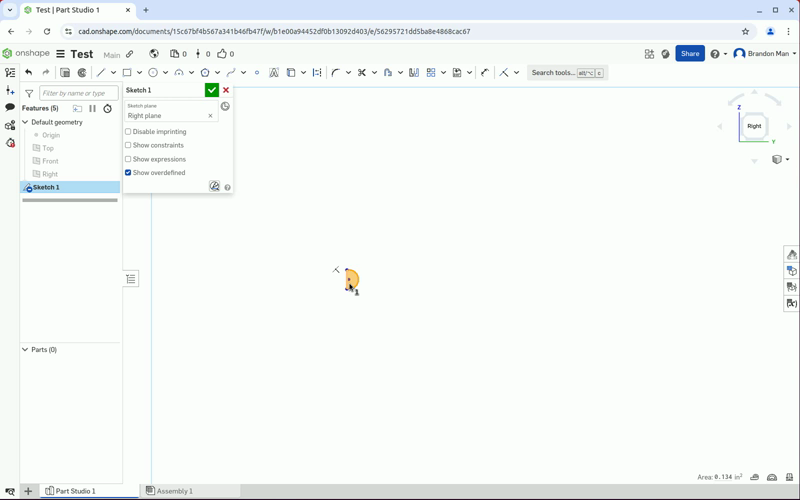
scroll(-6)
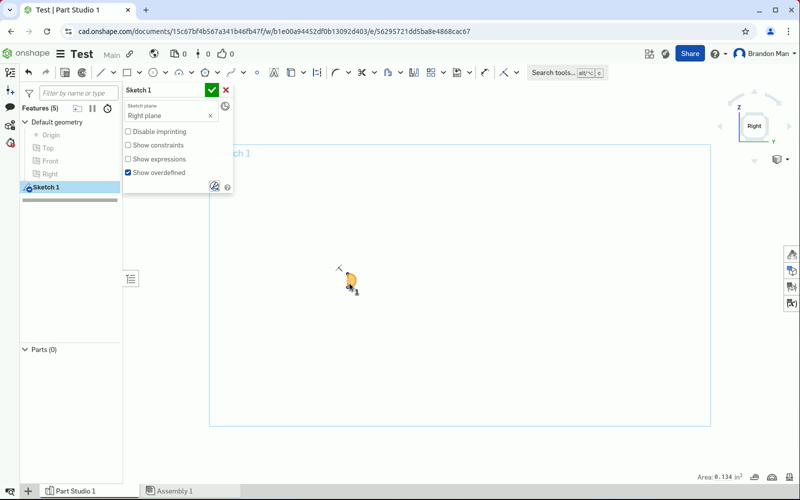
scroll(-6)
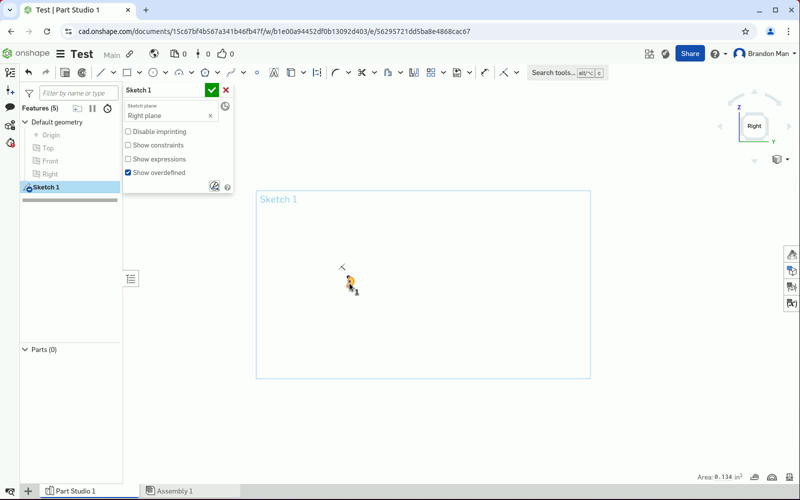
scroll(-6)
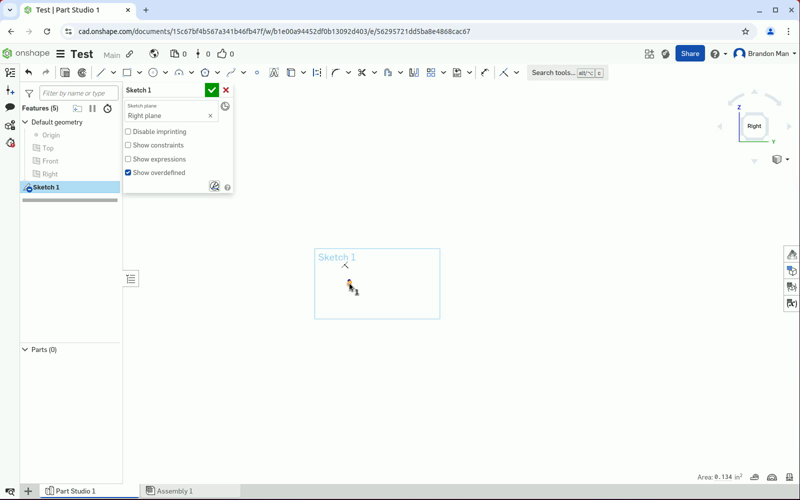
mouse_move(73, 352)
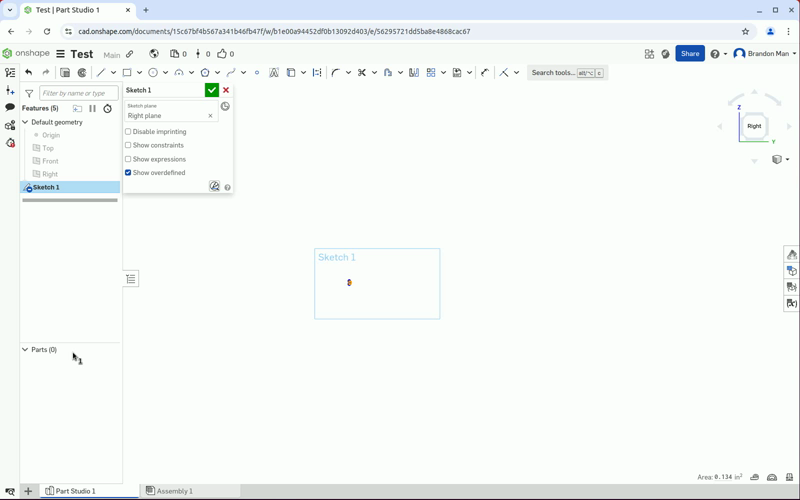
key(shift+y)
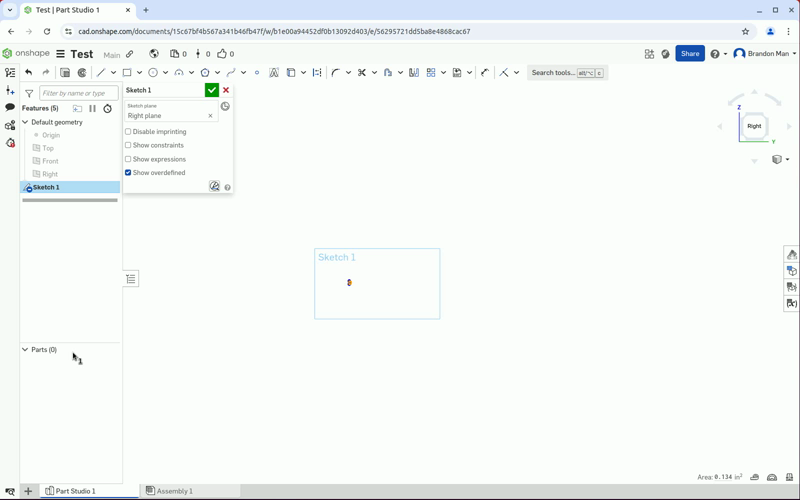
key(shift+e)
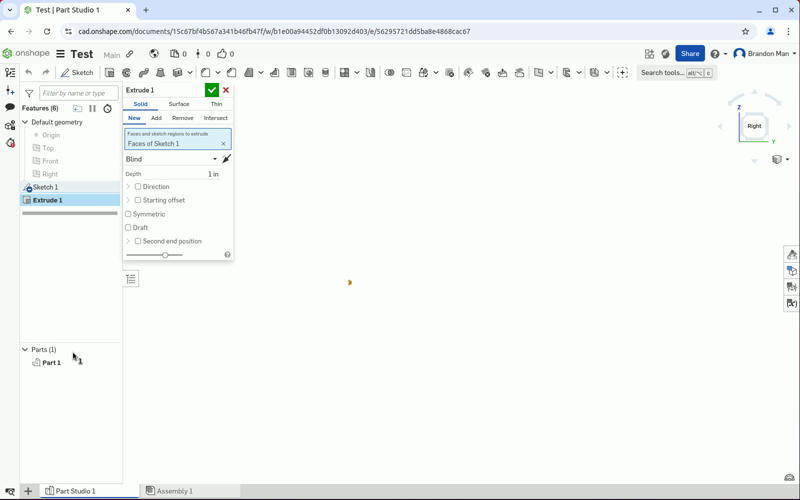
mouse_move(143, 106)
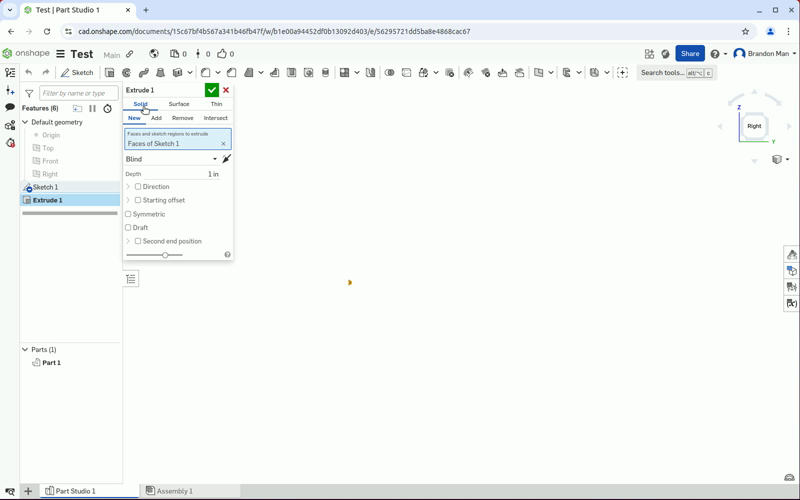
click(143, 106)
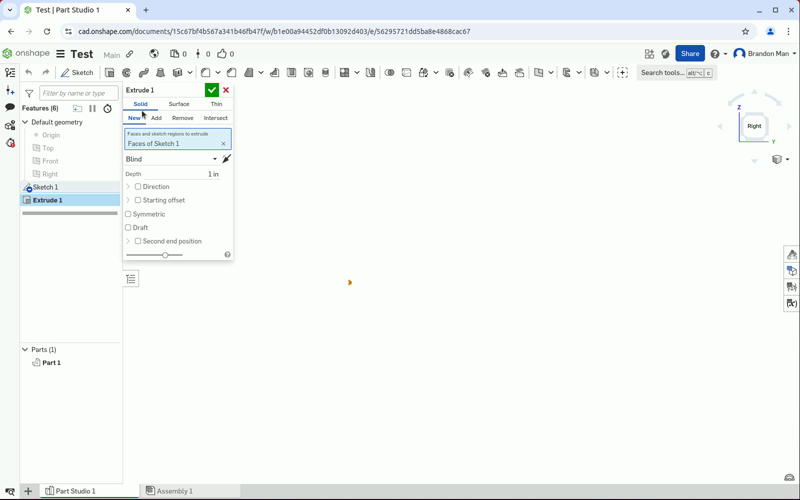
mouse_move(137, 120)
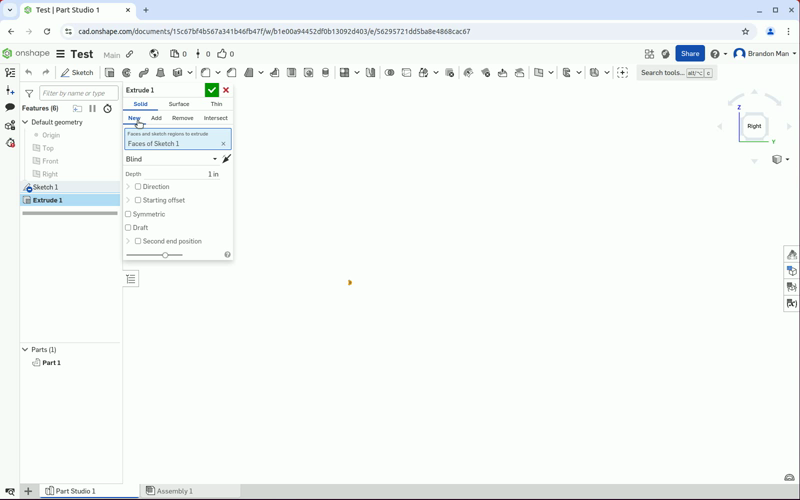
click(137, 120)
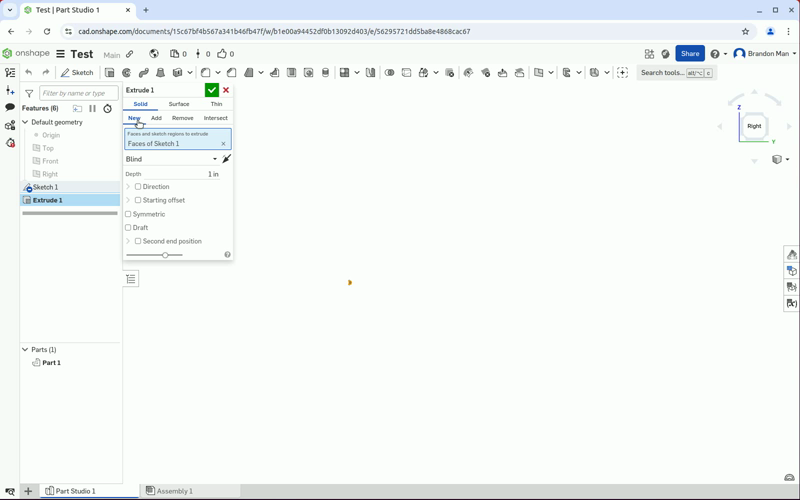
key(tab, 4)
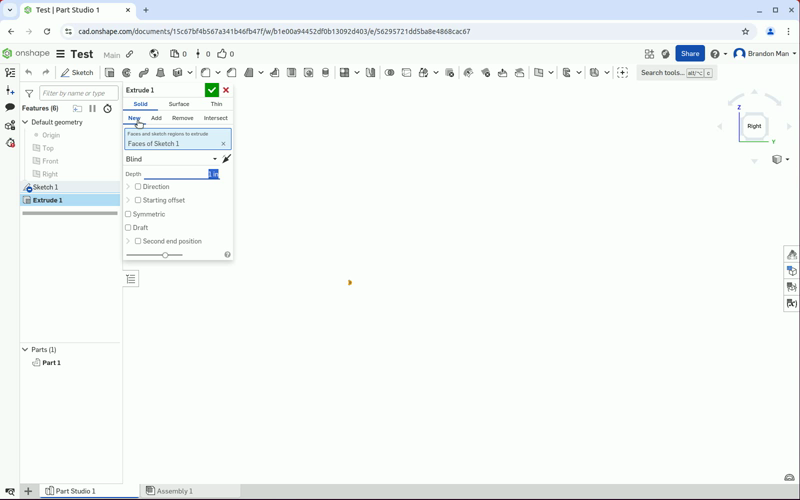
text(14.442)
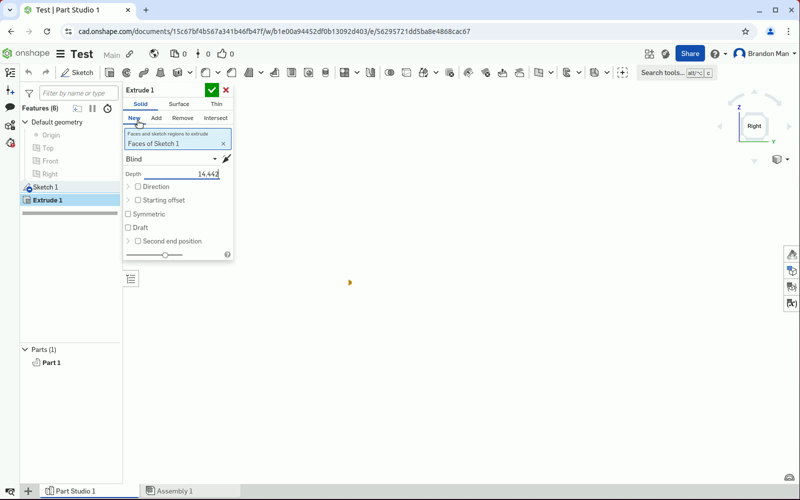
key(tab, 3)
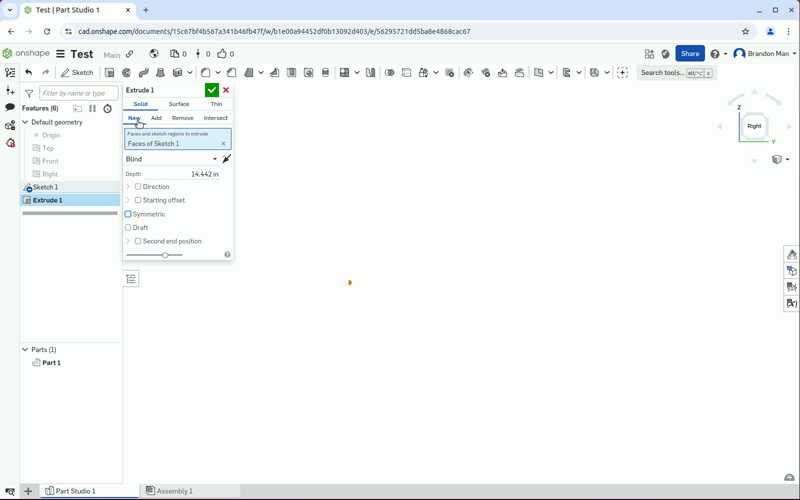
key(space)
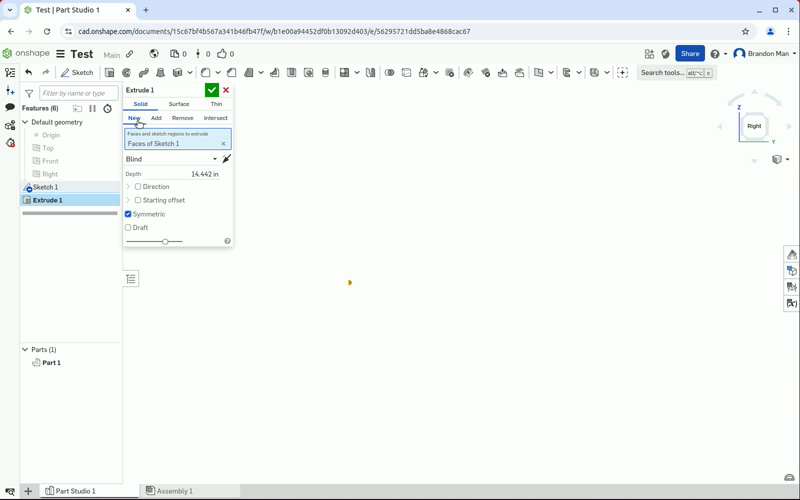
key(enter)
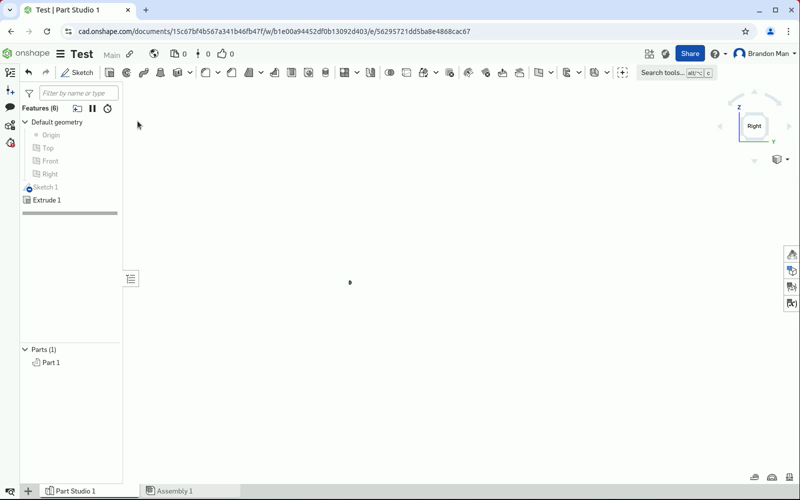
key(shift+h)
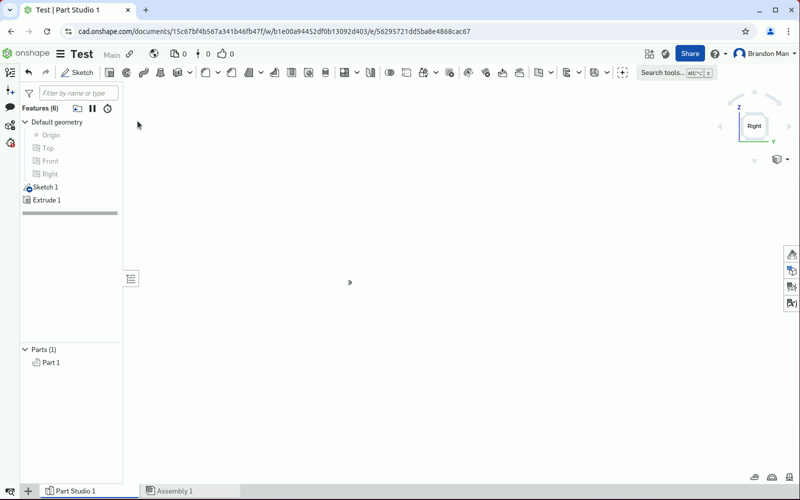
key(shift+h)
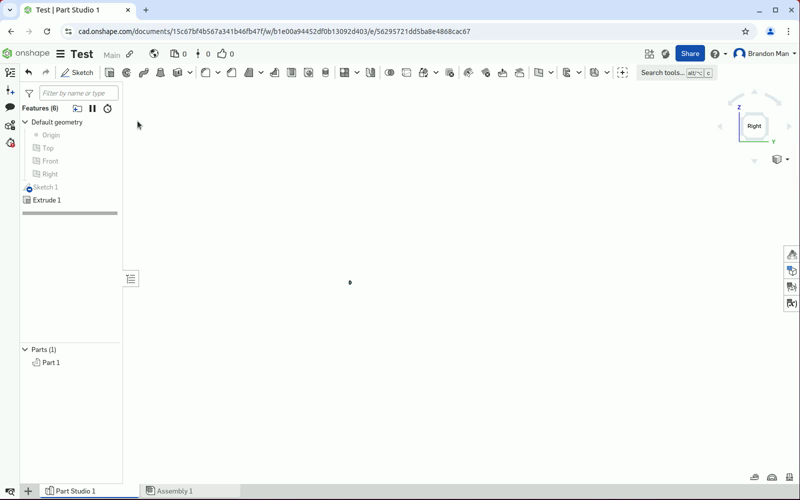
mouse_move(73, 189)
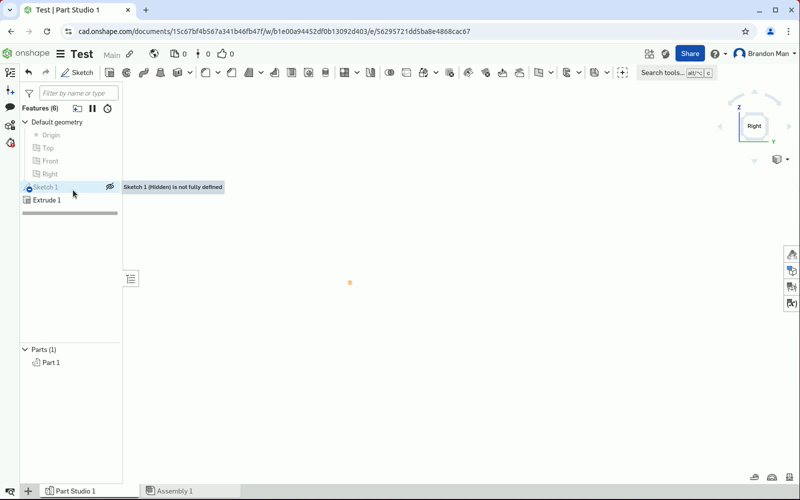
click(73, 189)
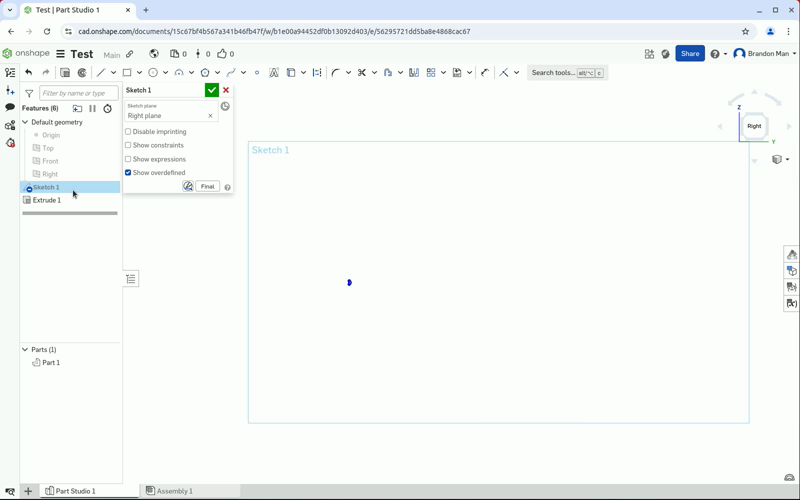
mouse_move(229, 92)
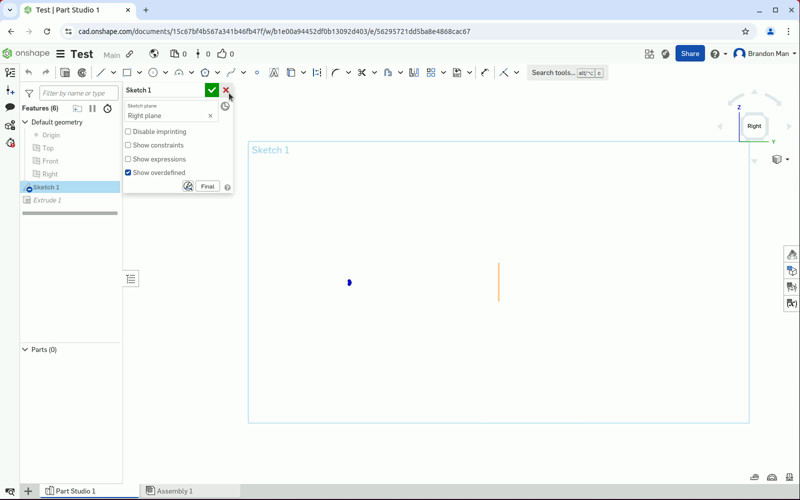
click(229, 92)
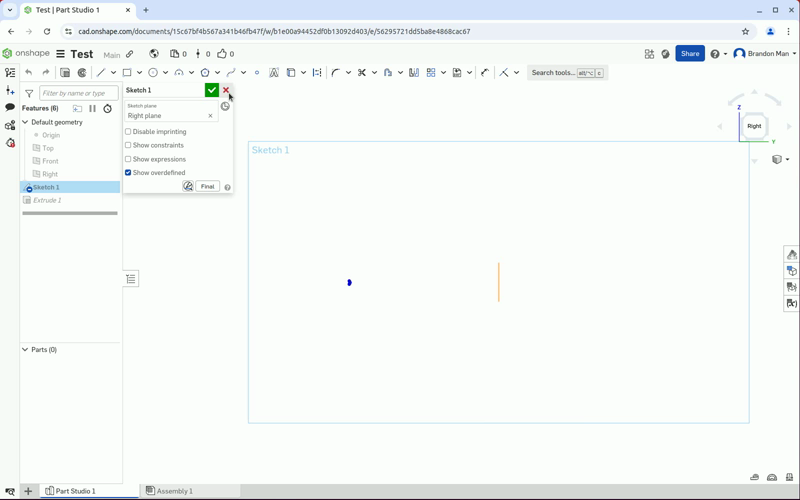
key(shift+s)
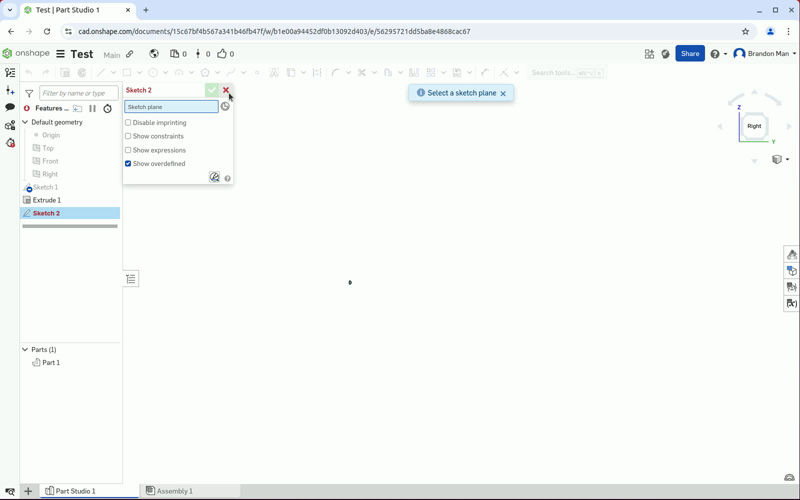
mouse_move(73, 176)
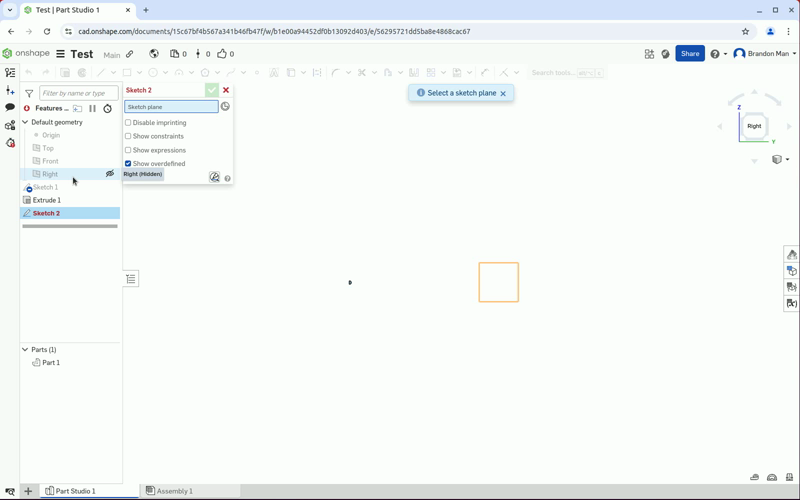
click(73, 176)
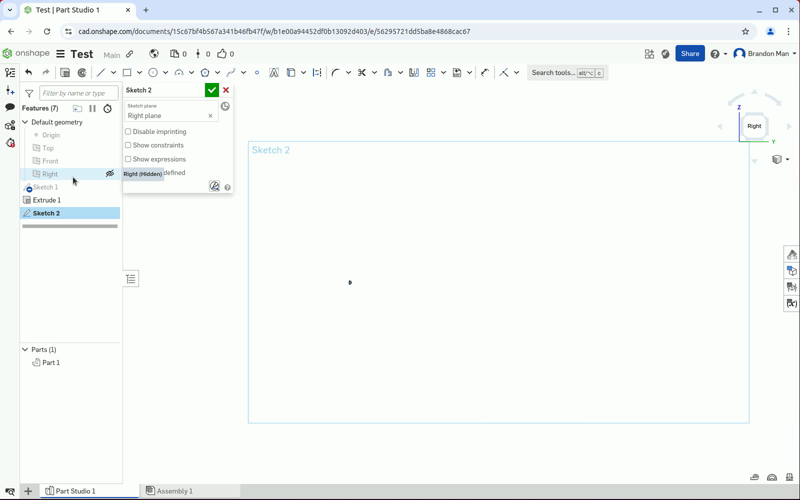
mouse_move(73, 352)
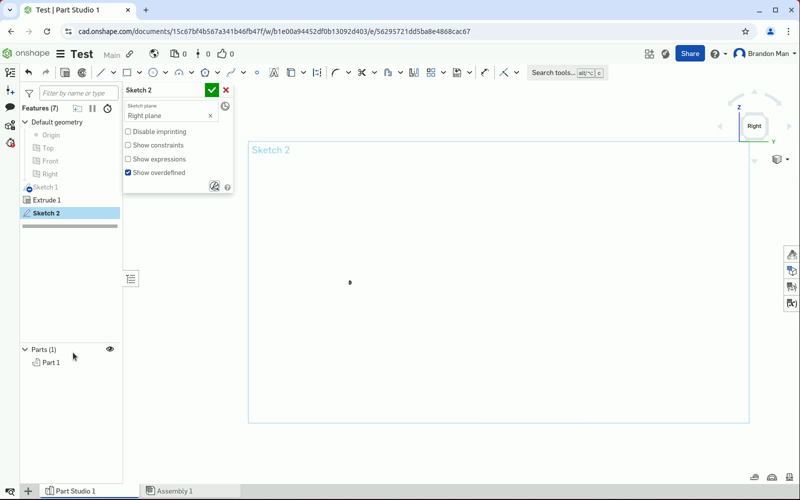
key(y)
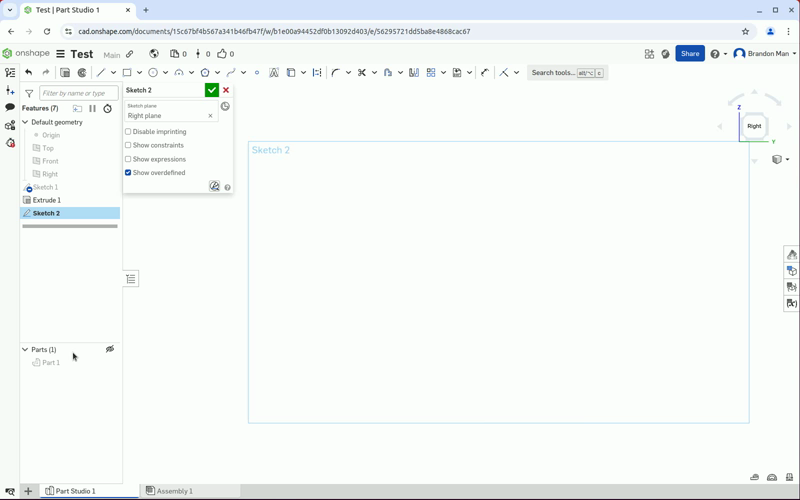
key(l)
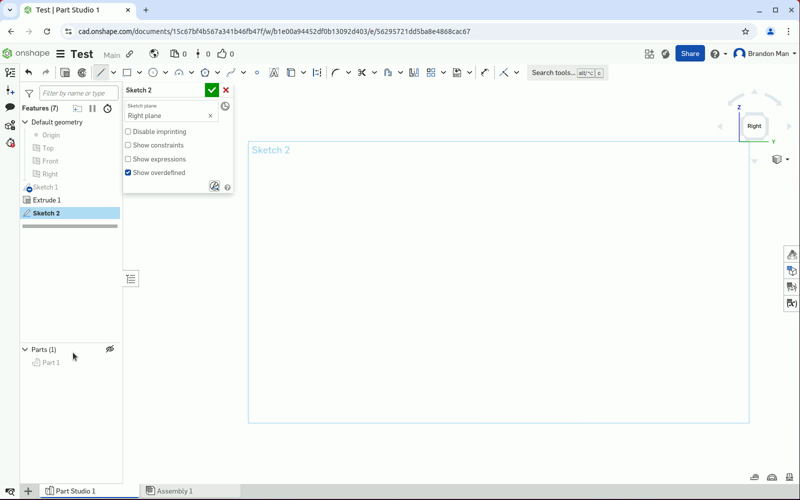
key_down(shift)
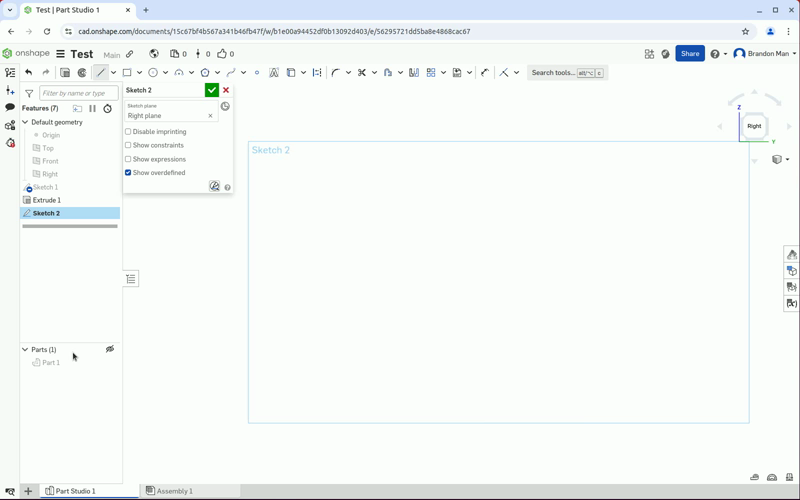
mouse_move(349, 284)
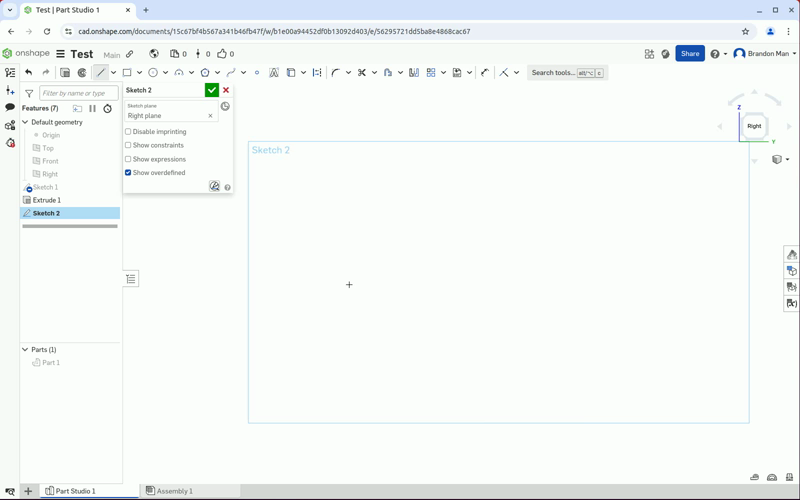
click(349, 284)
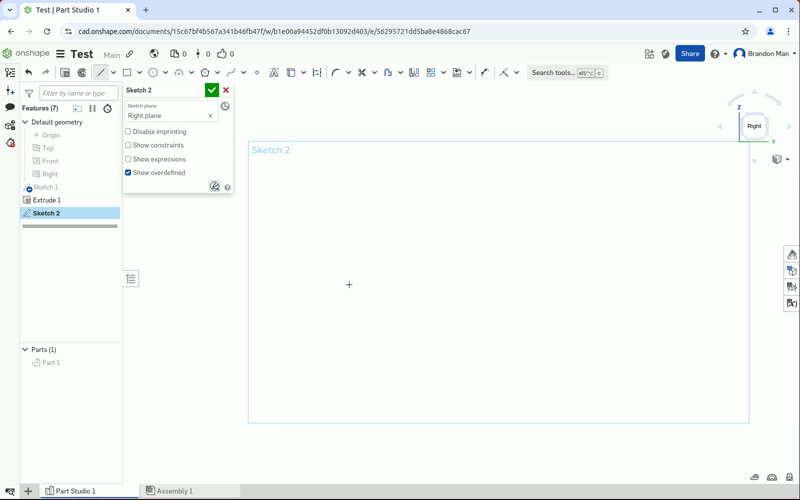
key_up(shift)
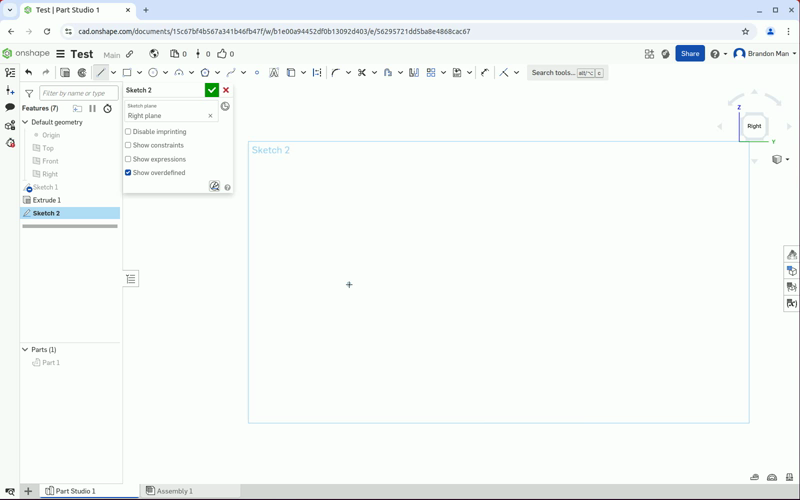
key_down(shift)
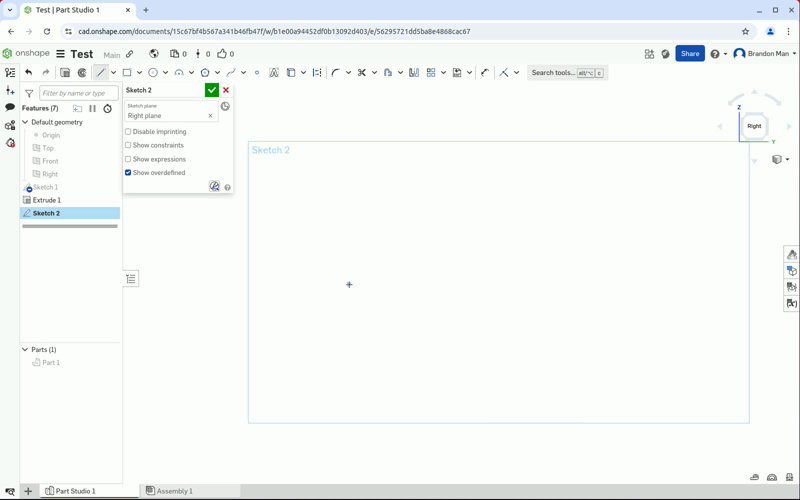
mouse_move(379, 284)
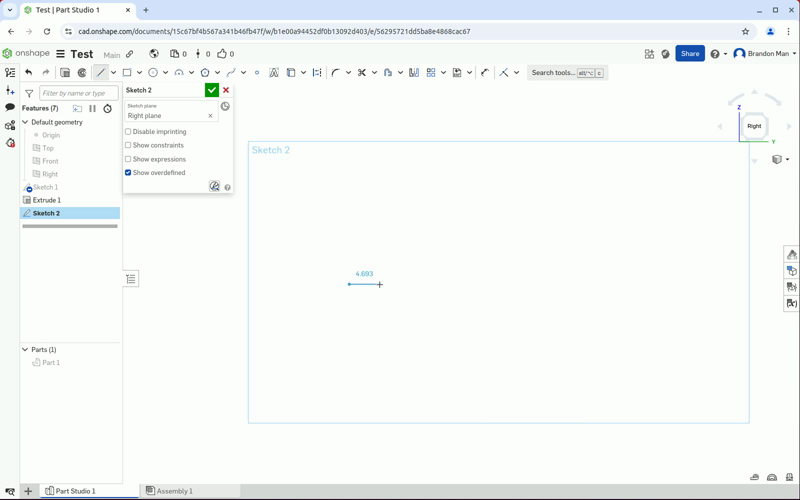
mouse_move(349, 281)
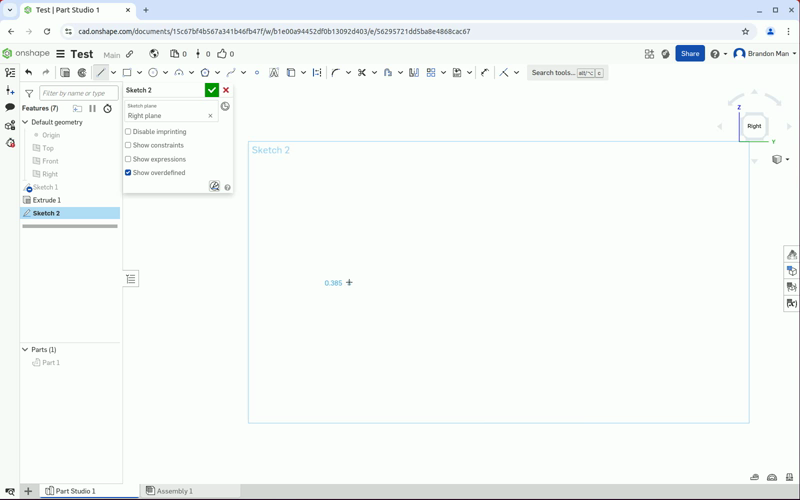
scroll(6)
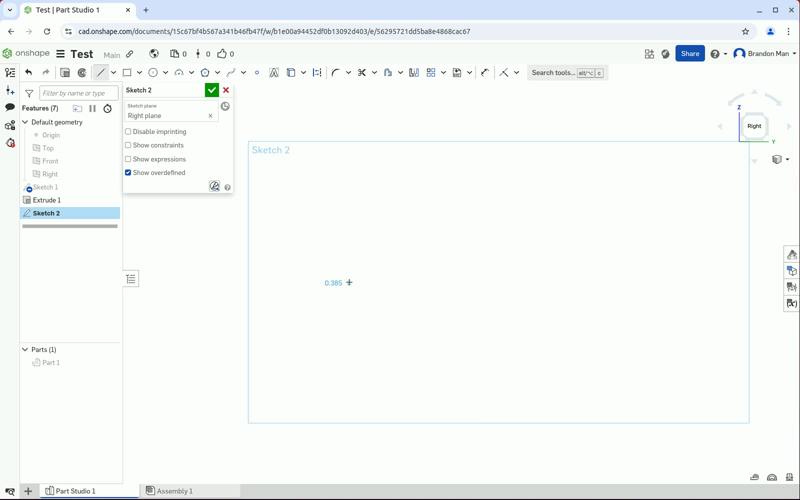
scroll(6)
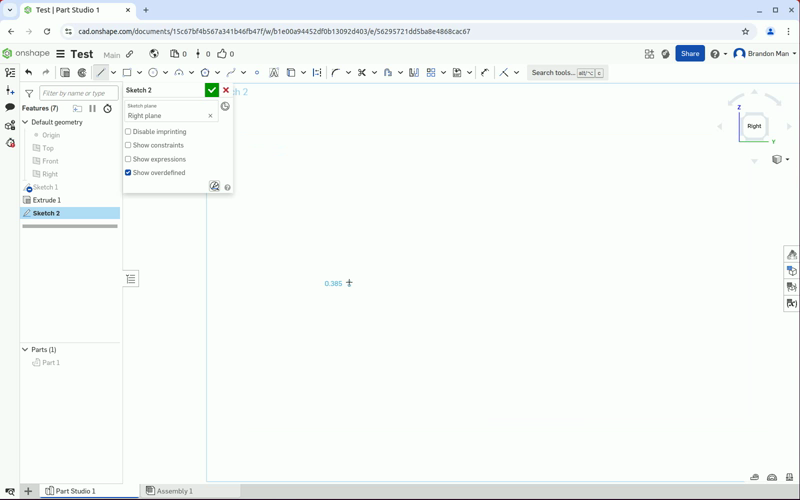
scroll(6)
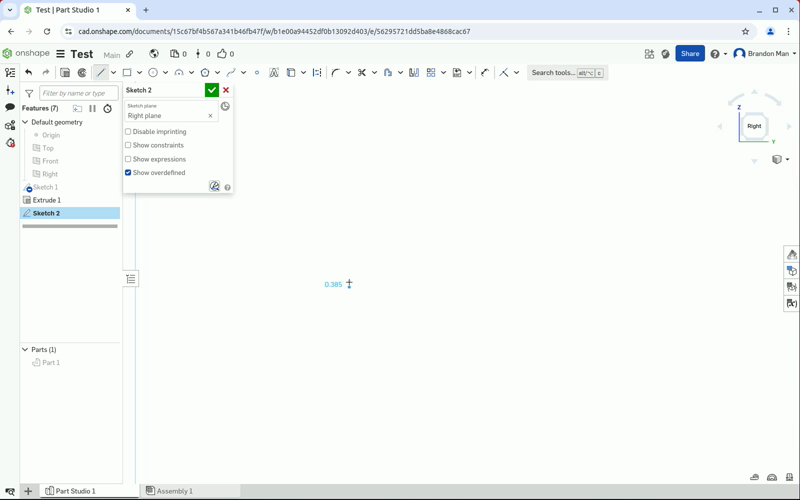
scroll(6)
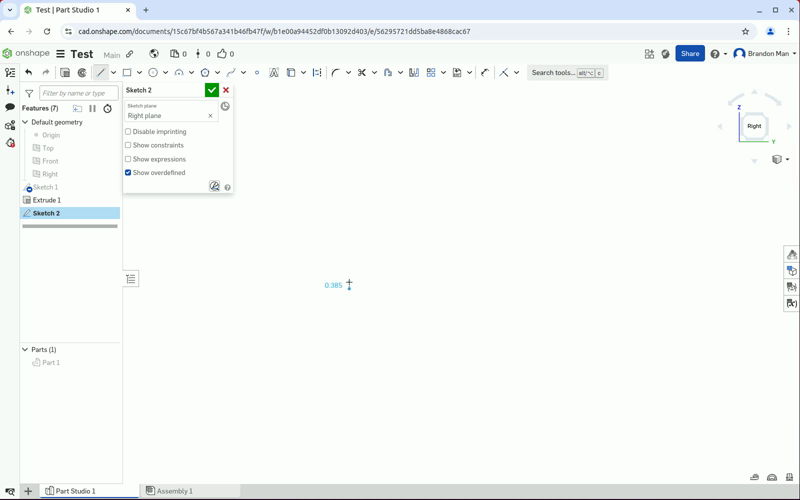
scroll(6)
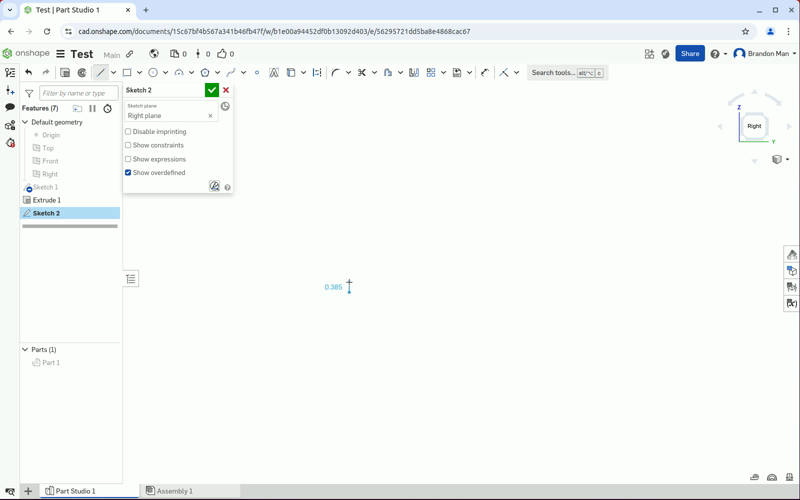
scroll(6)
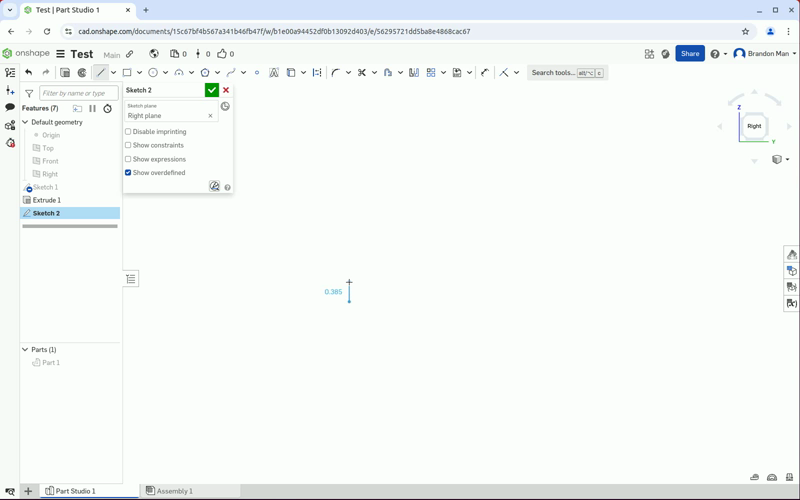
scroll(6)
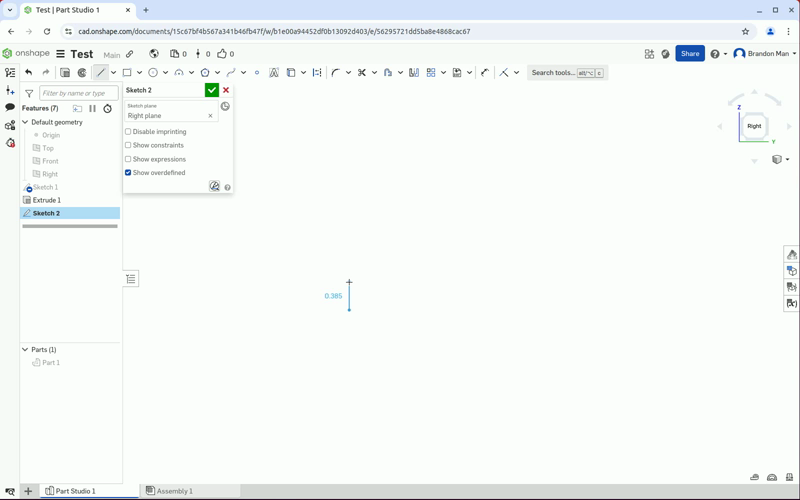
click(349, 281)
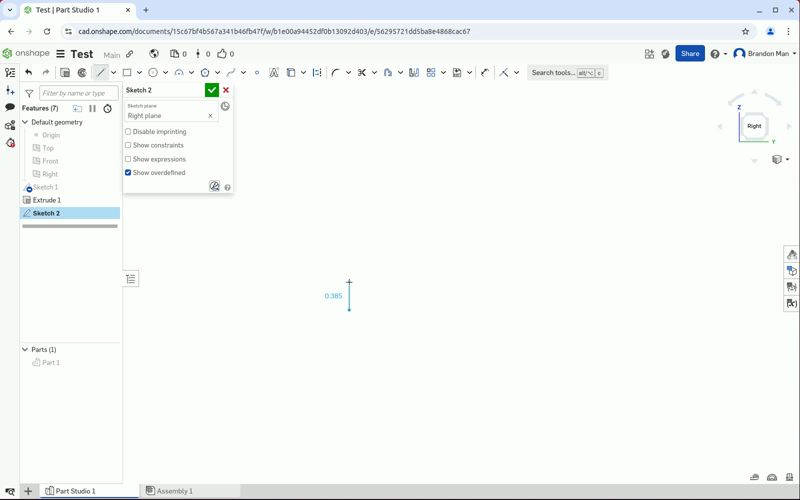
scroll(-6)
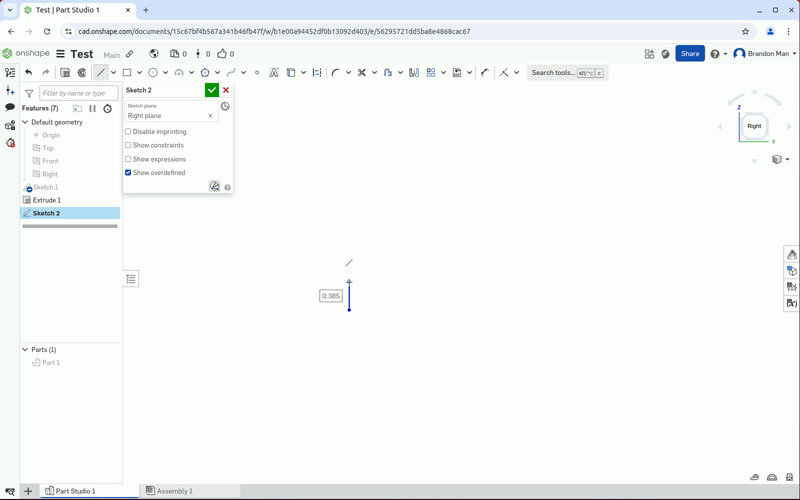
scroll(-6)
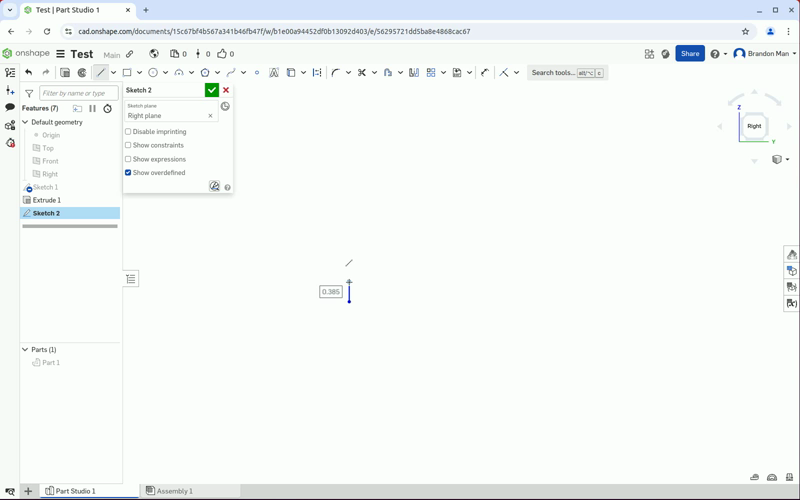
scroll(-6)
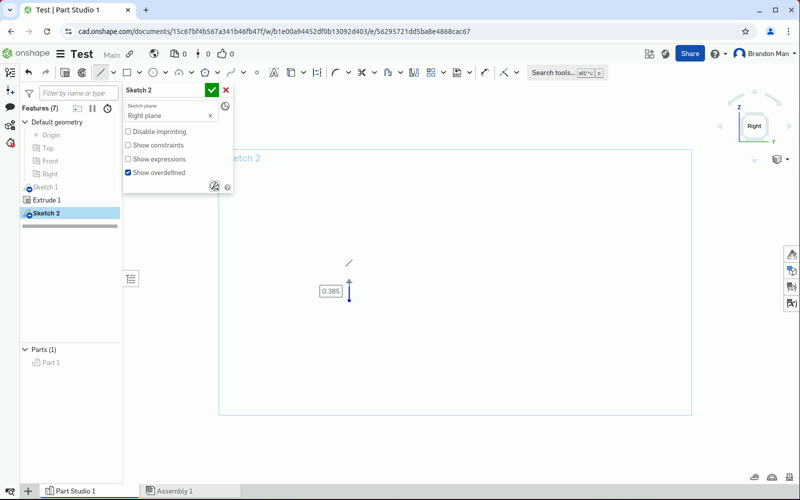
scroll(-6)
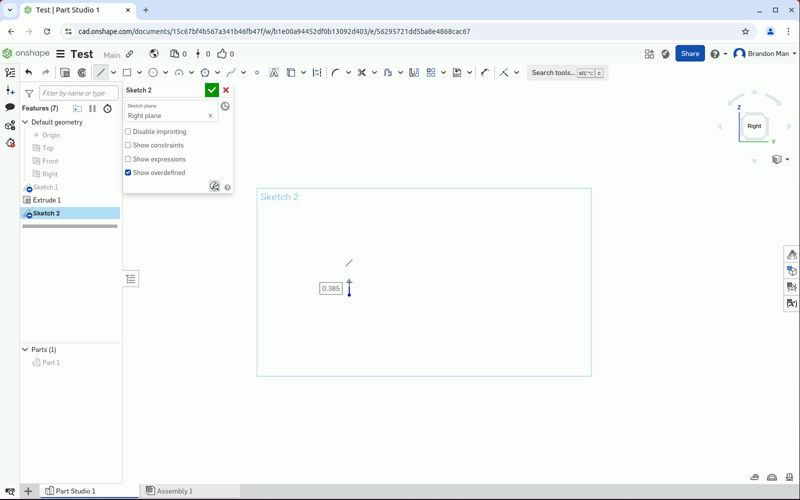
scroll(-6)
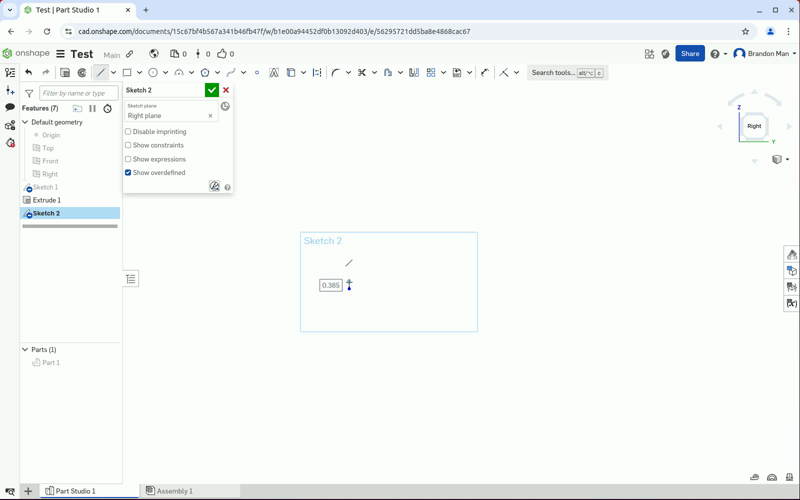
scroll(-6)
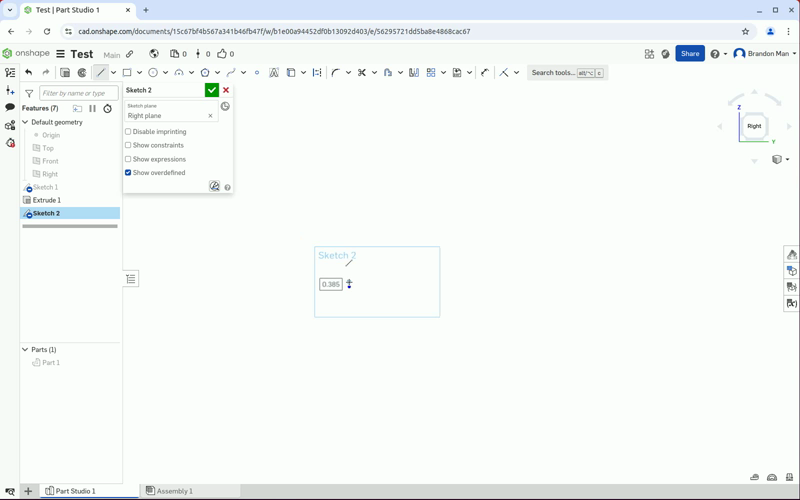
scroll(-6)
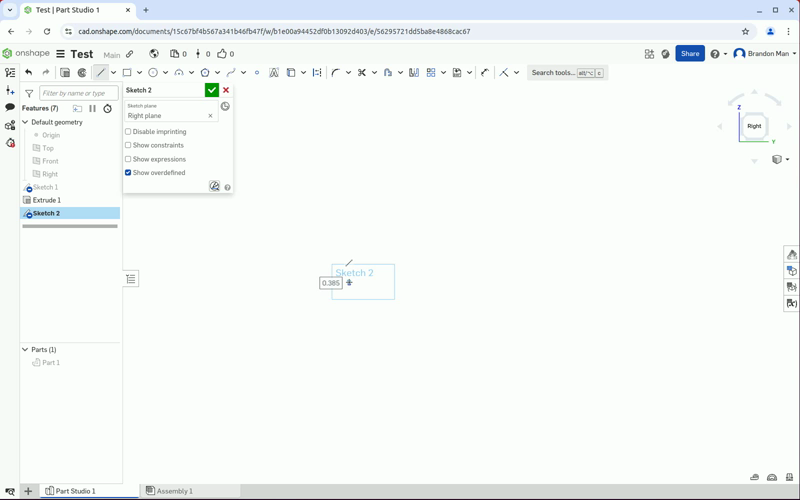
key_up(shift)
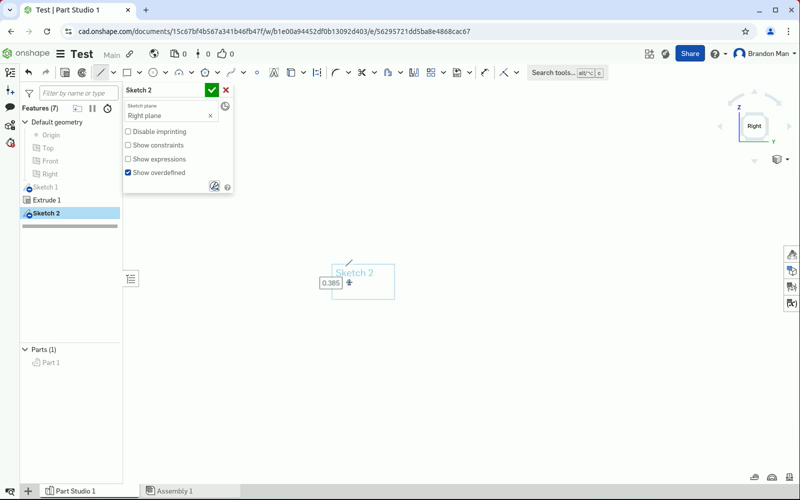
key(esc)
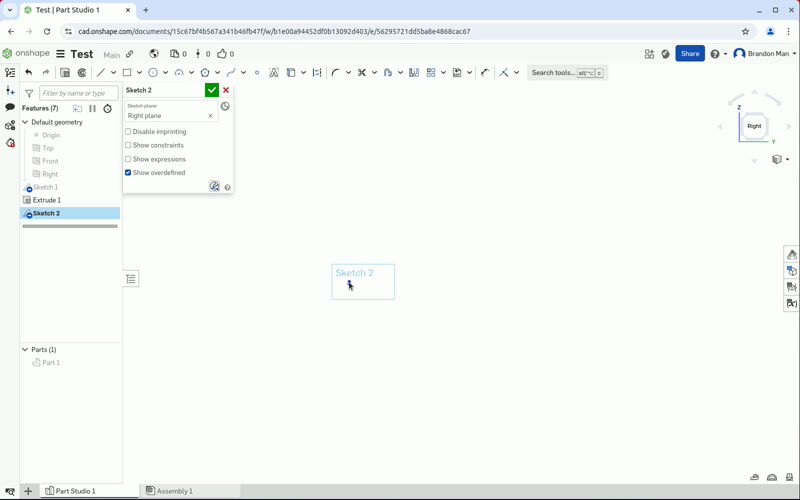
key(a)
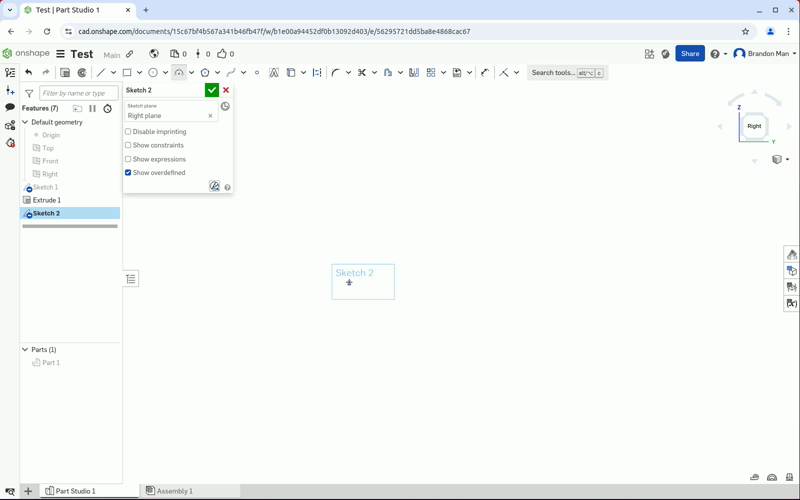
mouse_move(349, 281)
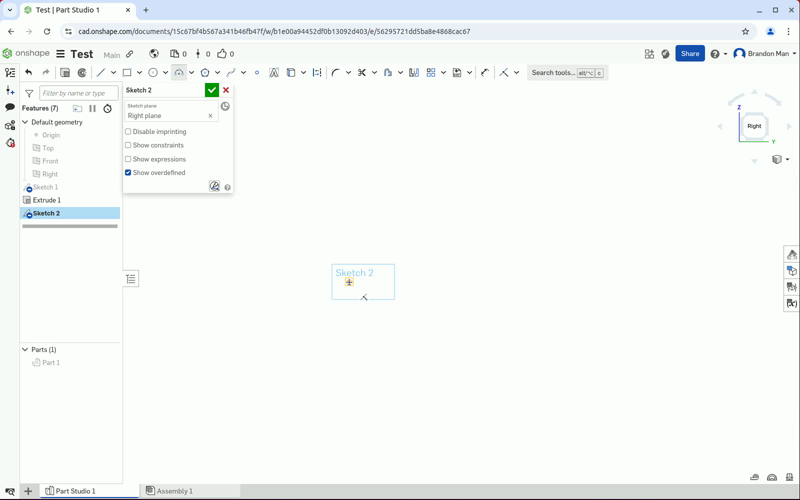
scroll(6)
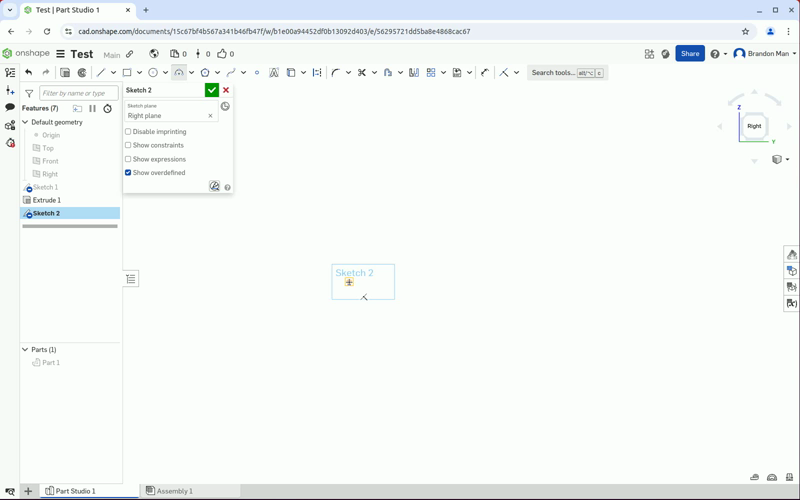
scroll(6)
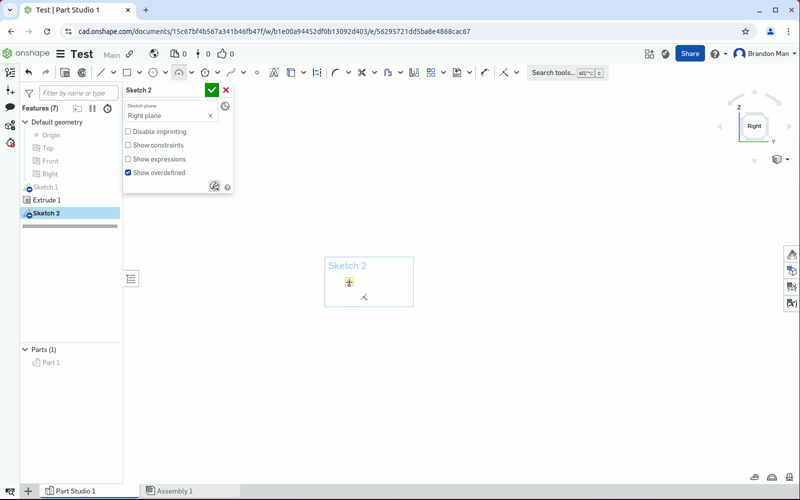
scroll(6)
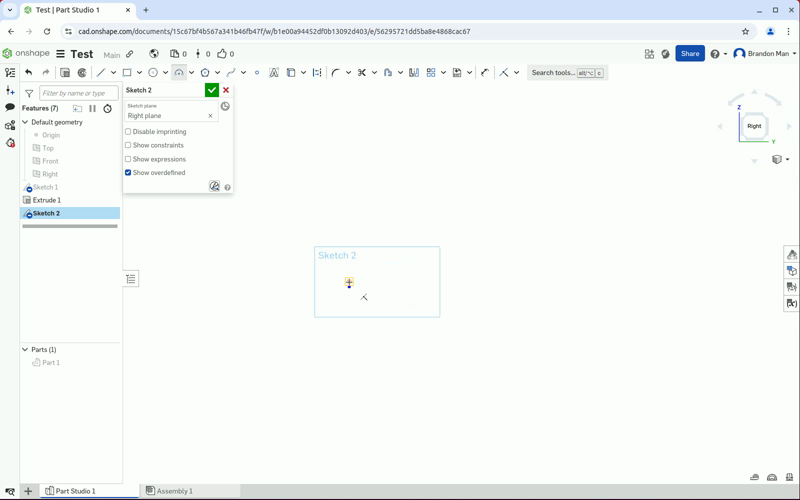
scroll(6)
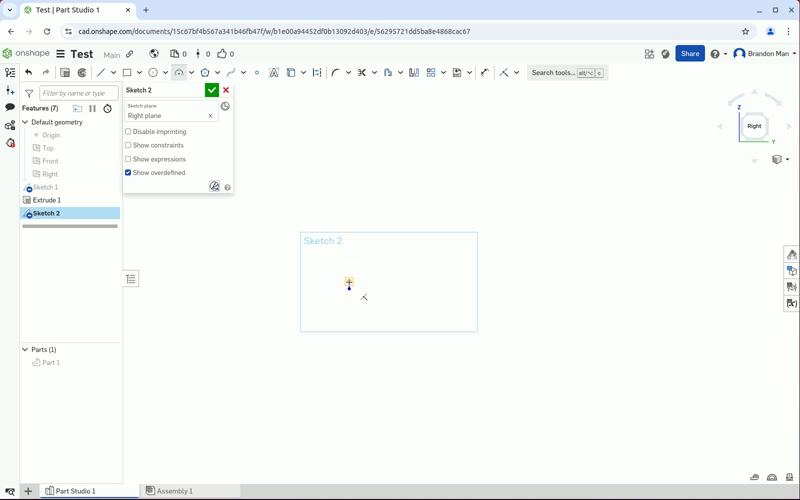
scroll(6)
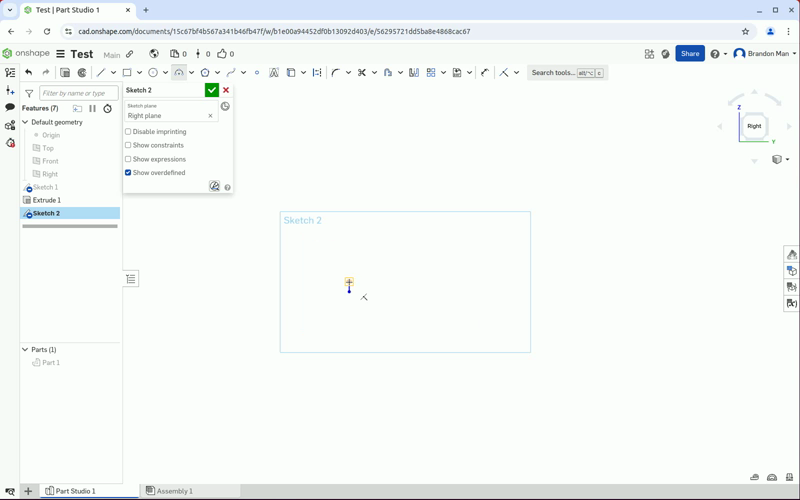
scroll(6)
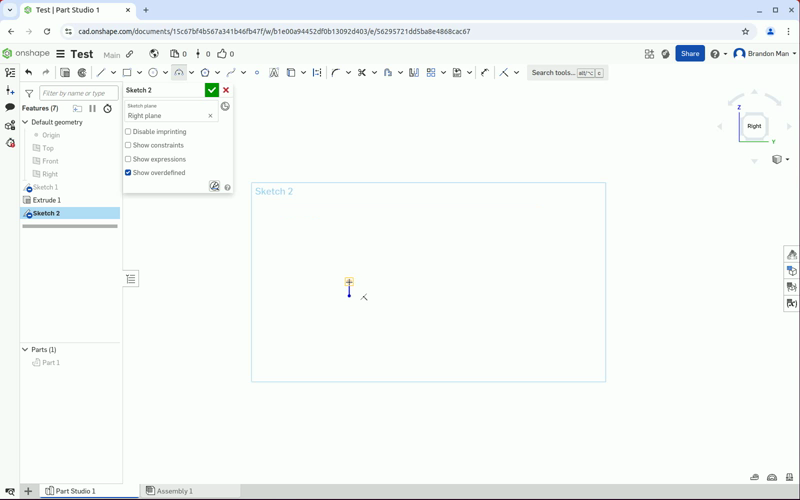
scroll(6)
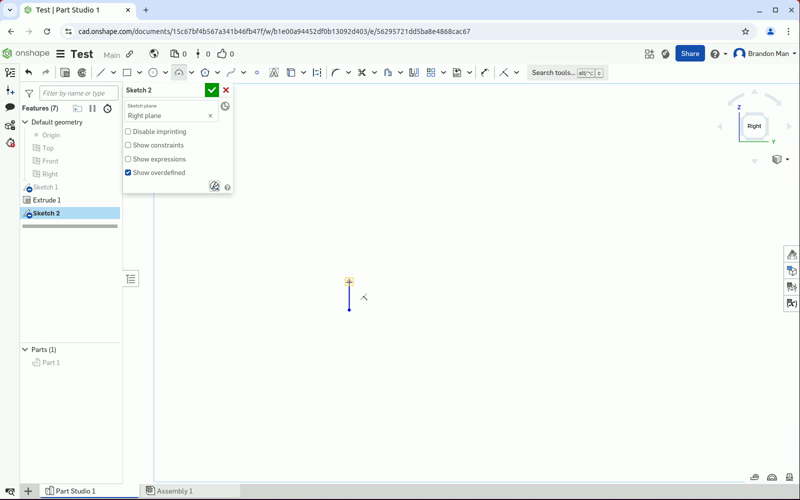
click(349, 281)
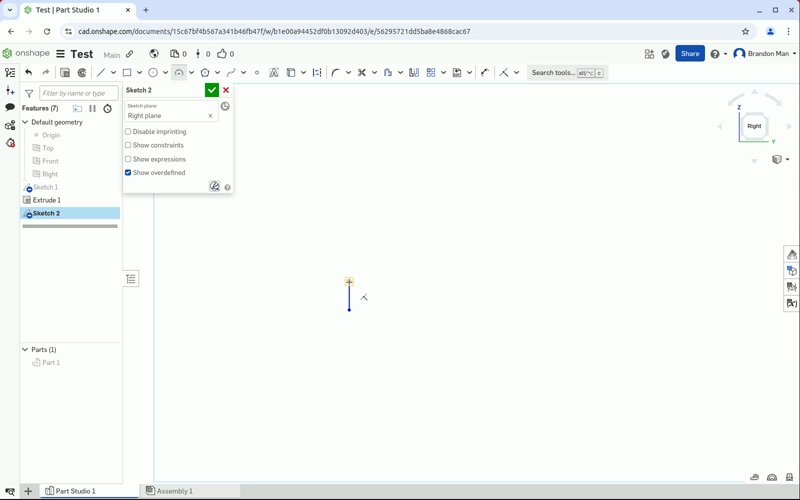
scroll(-6)
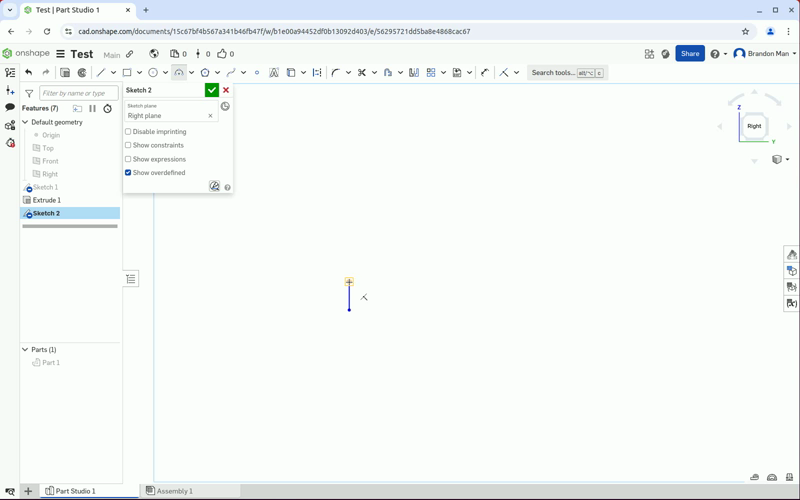
scroll(-6)
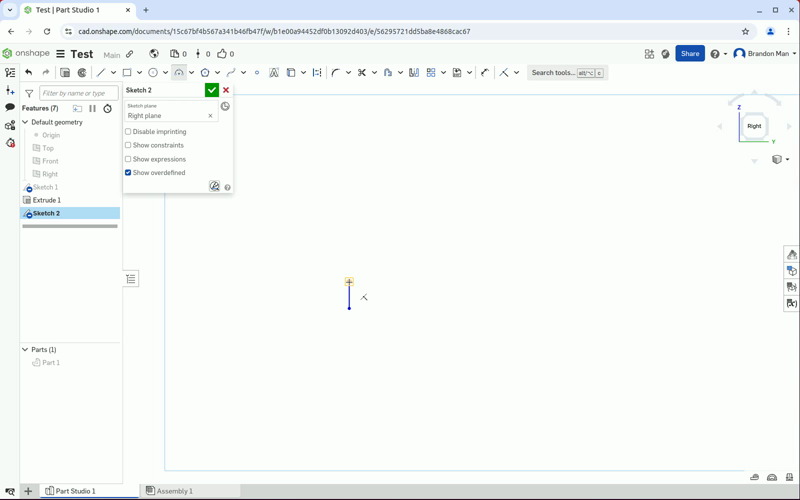
scroll(-6)
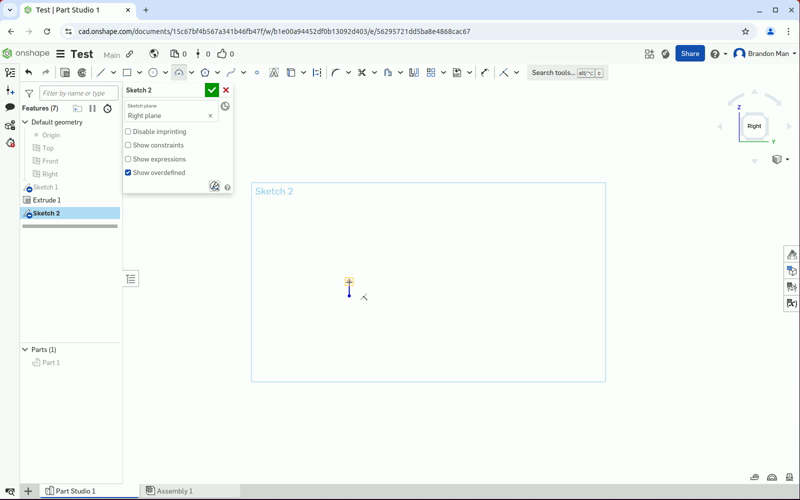
scroll(-6)
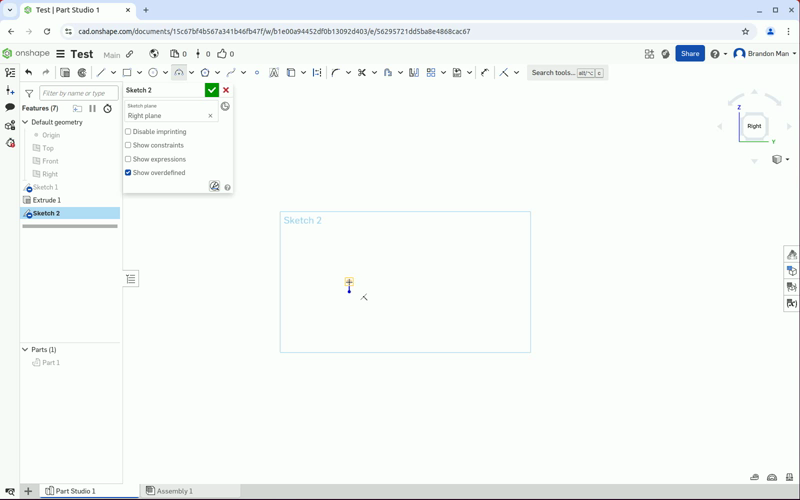
scroll(-6)
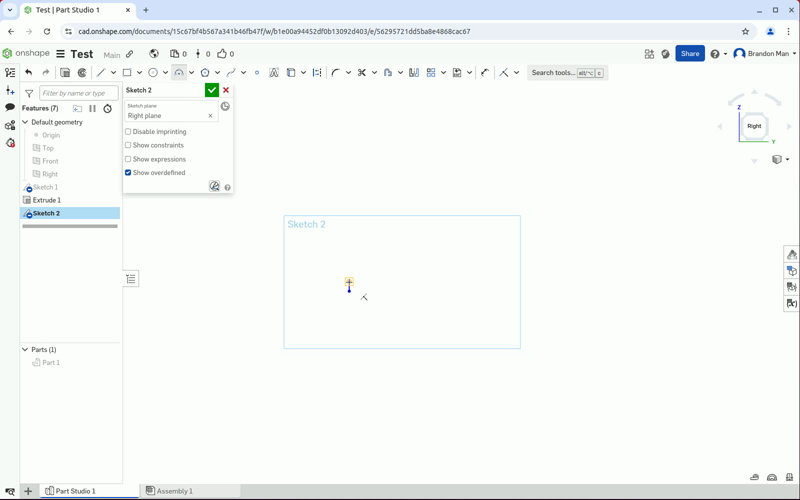
scroll(-6)
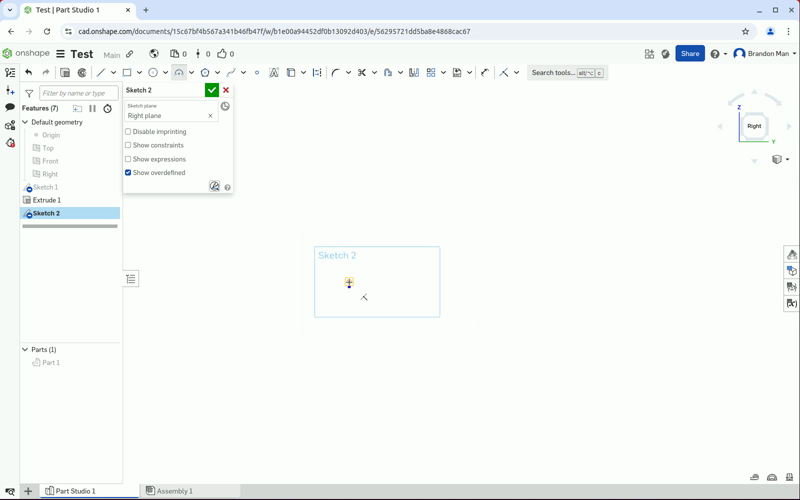
scroll(-6)
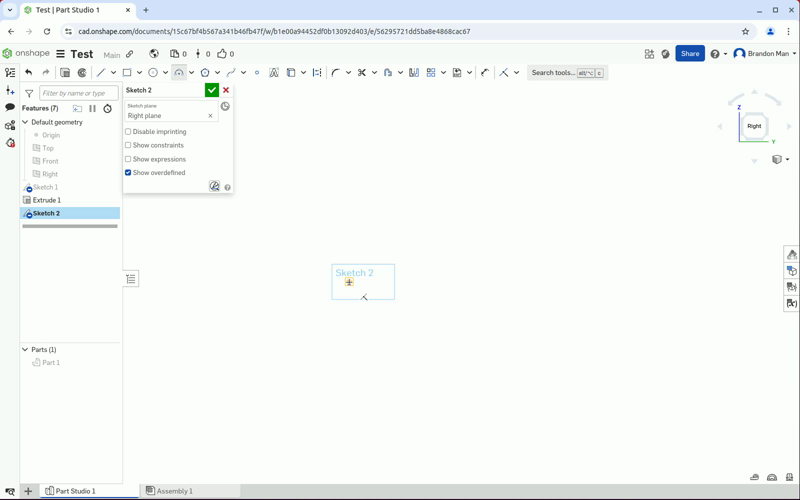
mouse_move(349, 284)
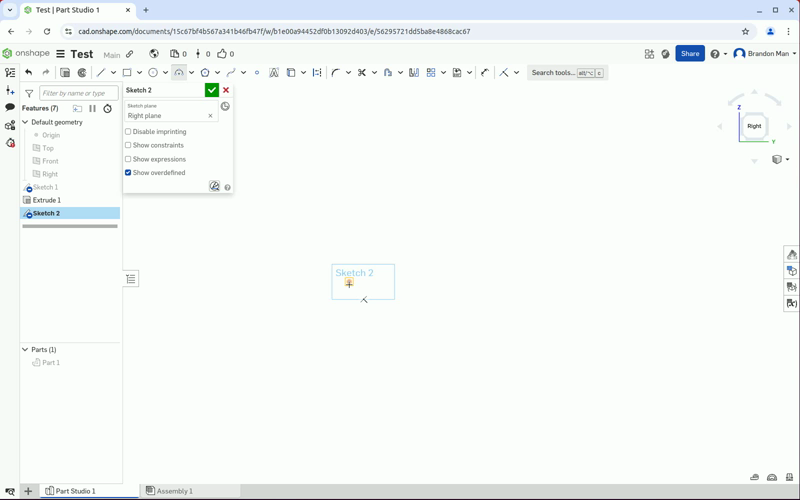
scroll(6)
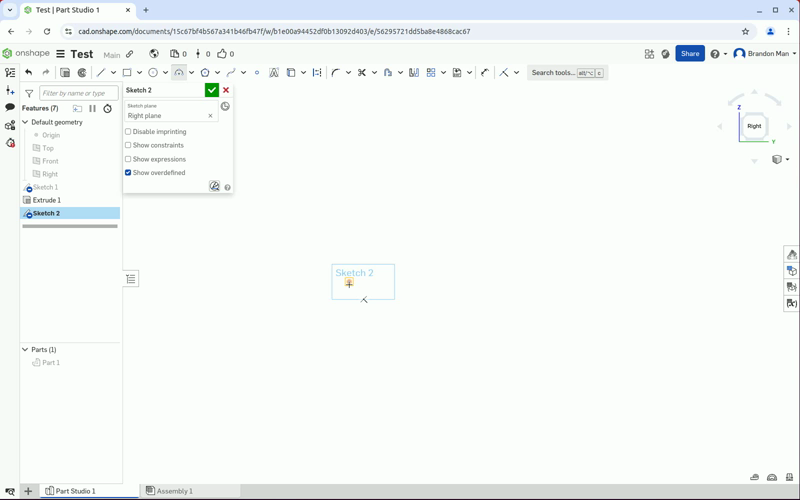
scroll(6)
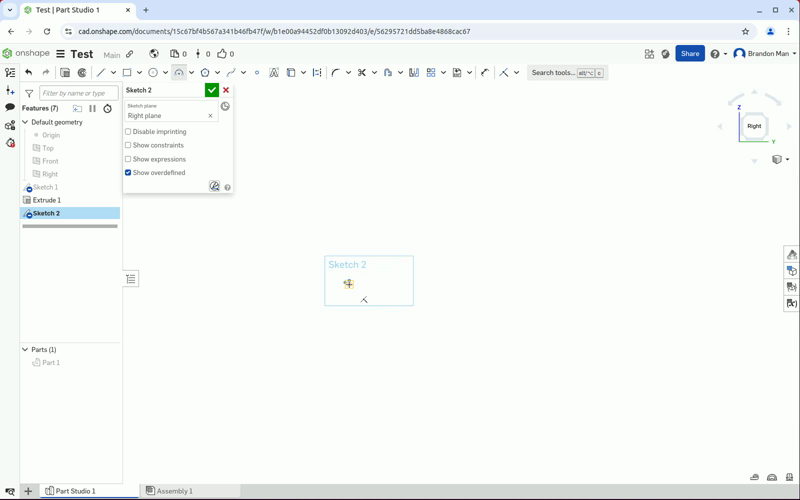
scroll(6)
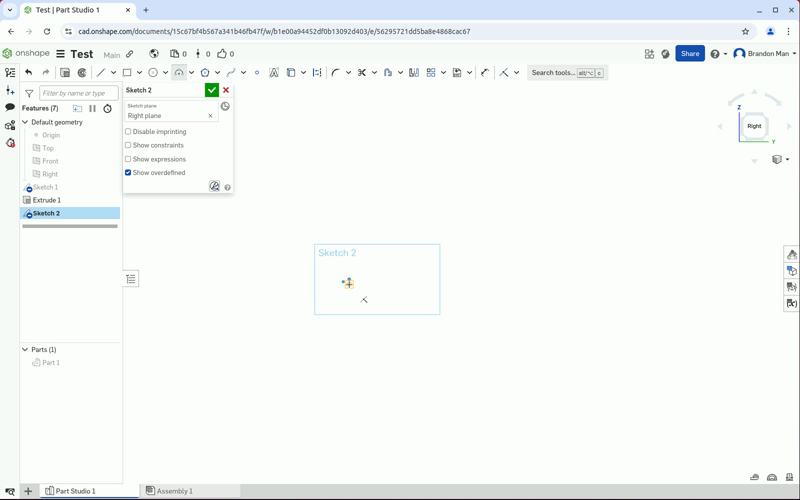
scroll(6)
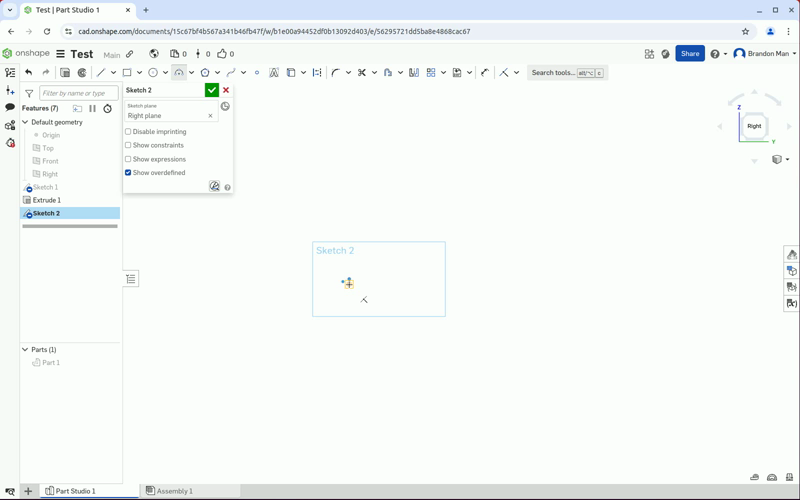
scroll(6)
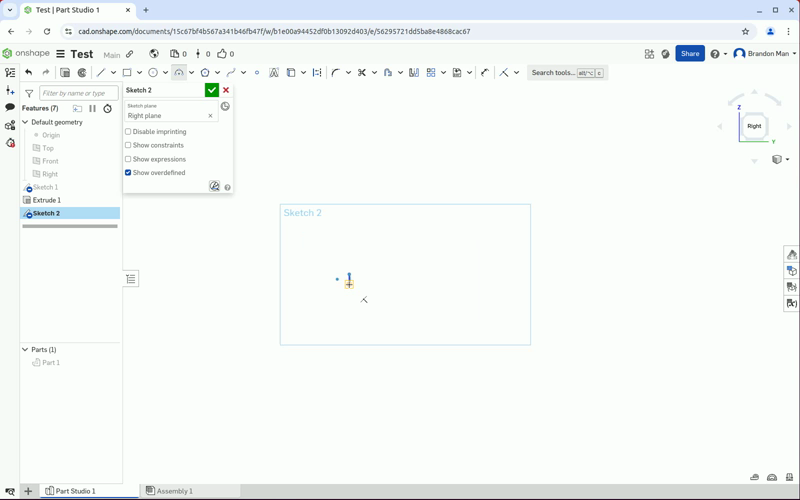
scroll(6)
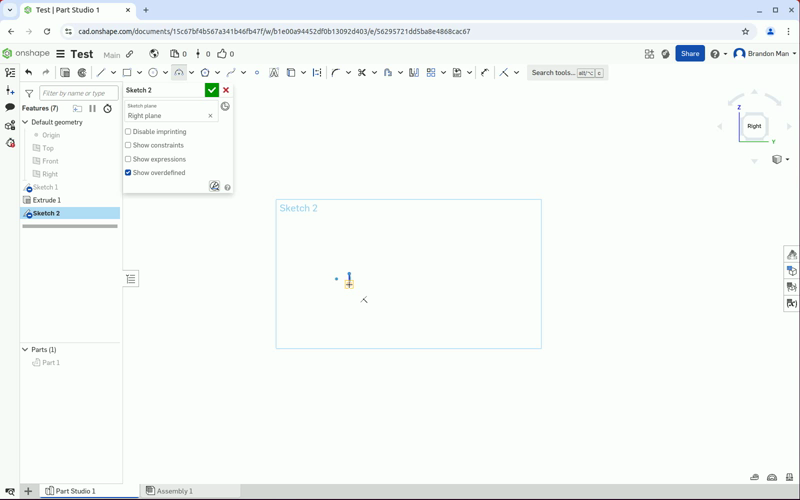
scroll(6)
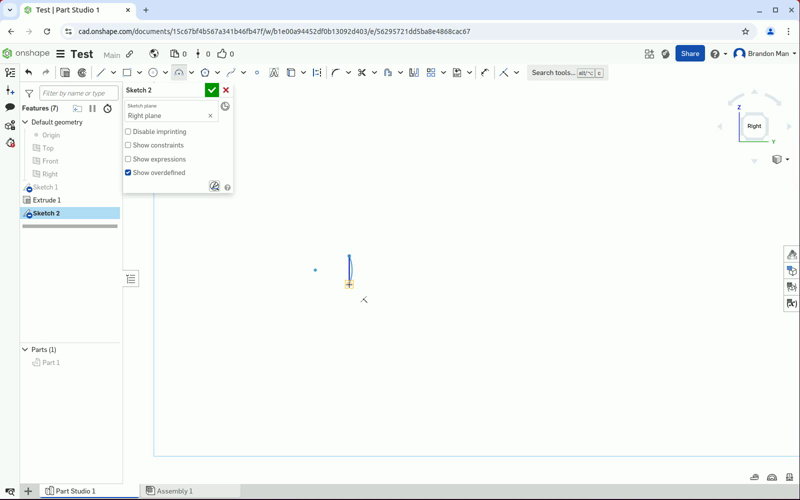
click(349, 284)
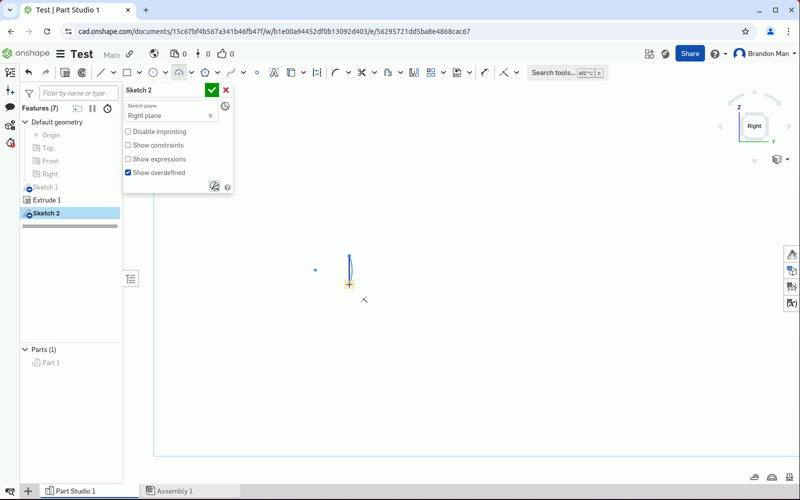
scroll(-6)
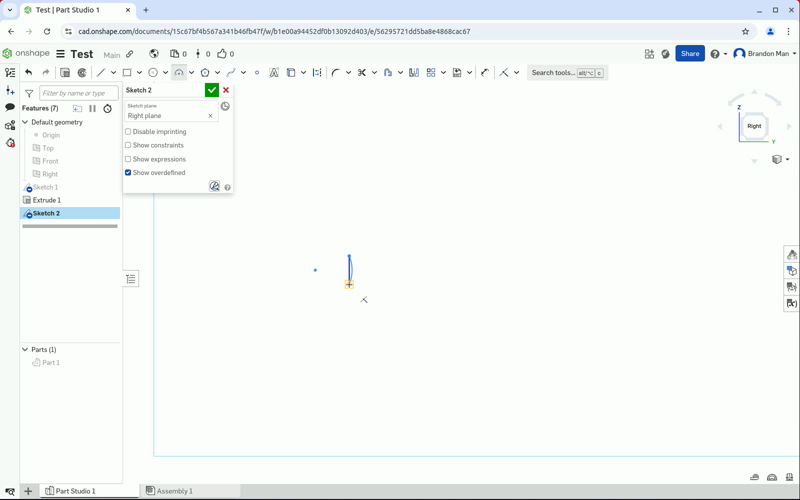
scroll(-6)
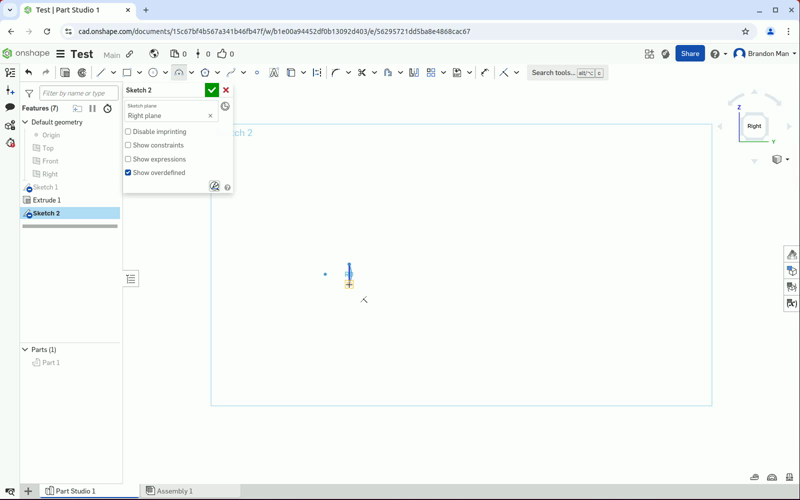
scroll(-6)
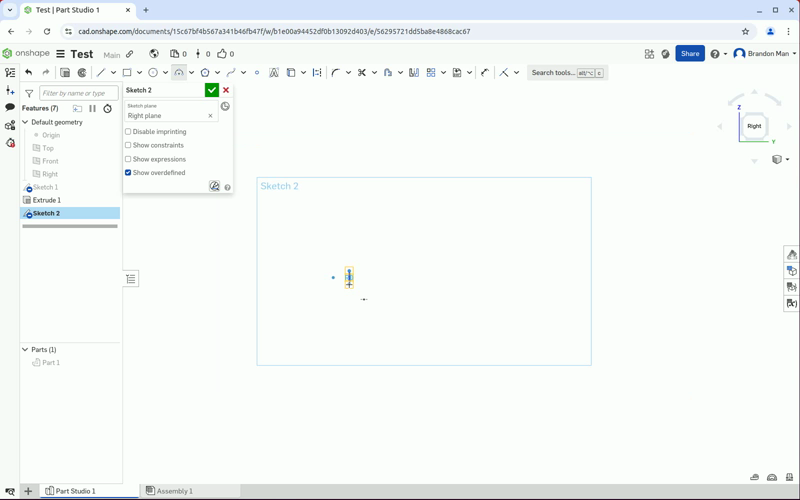
scroll(-6)
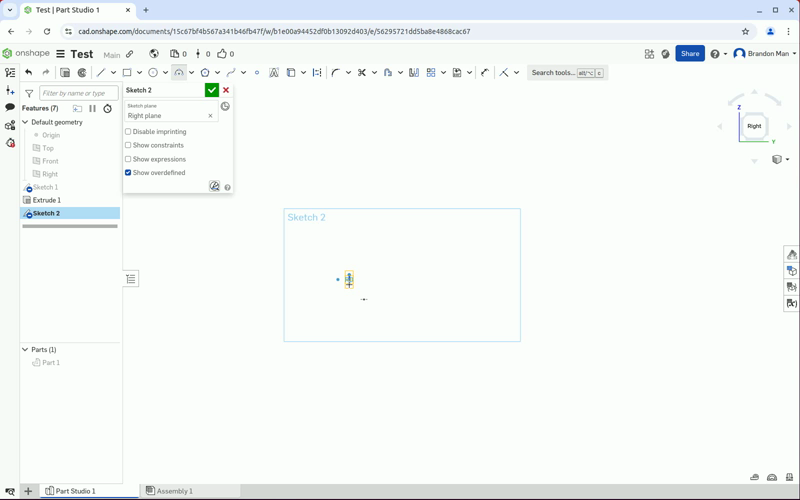
scroll(-6)
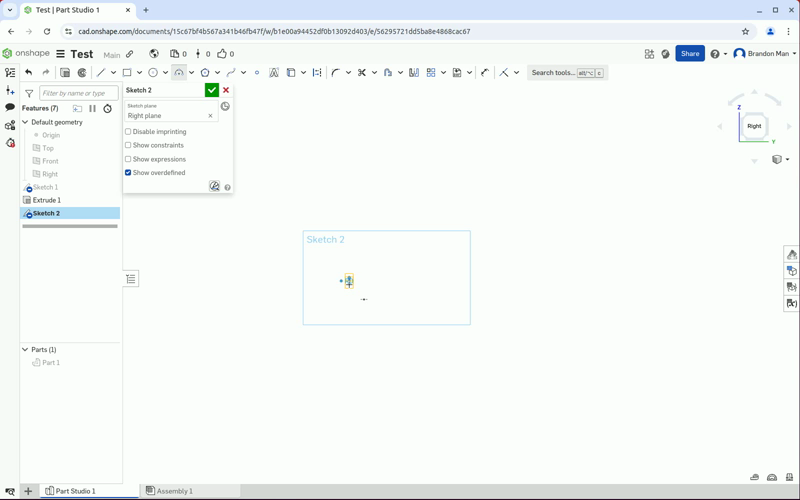
scroll(-6)
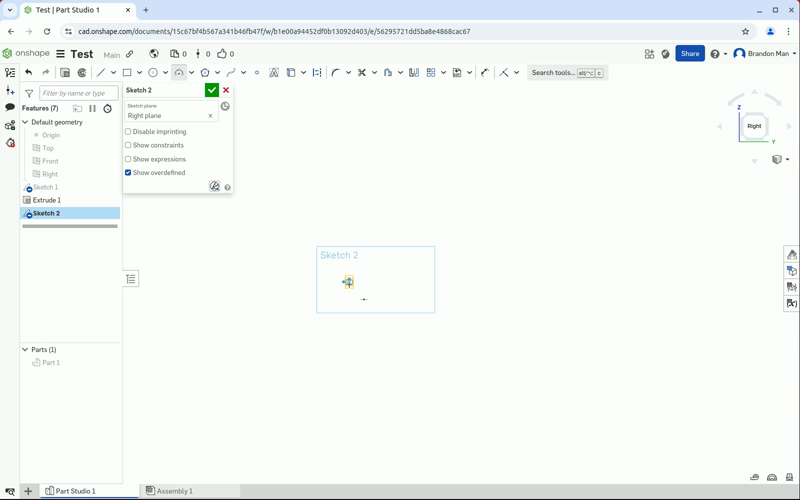
scroll(-6)
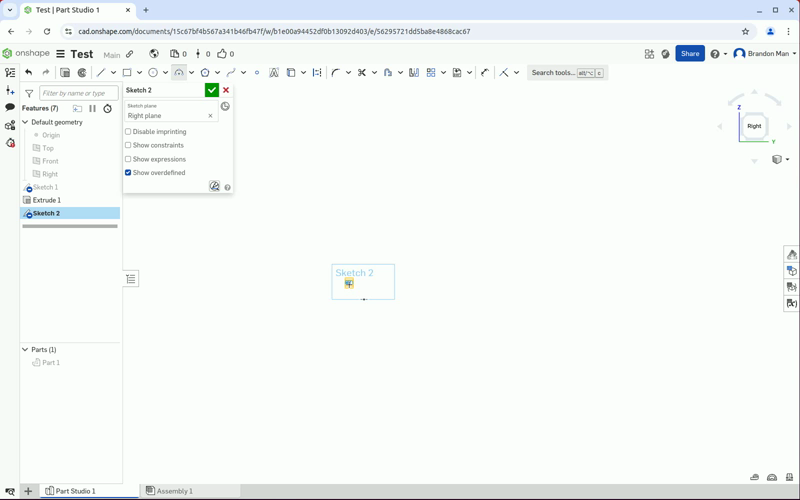
key_down(shift)
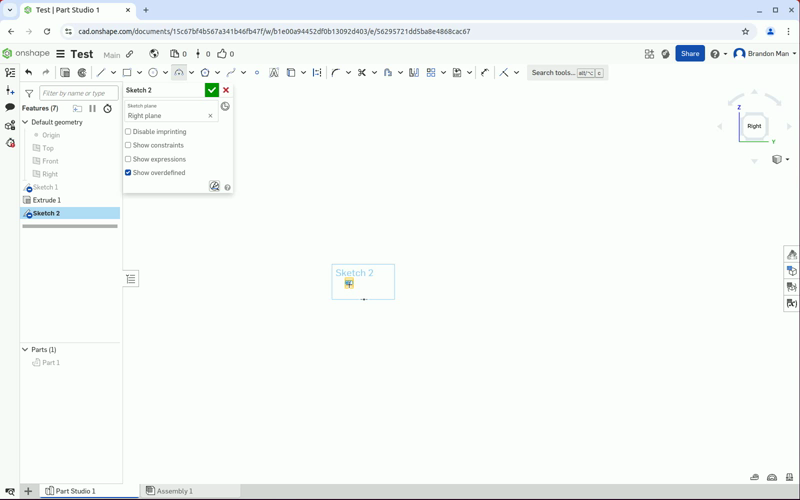
mouse_move(348, 282)
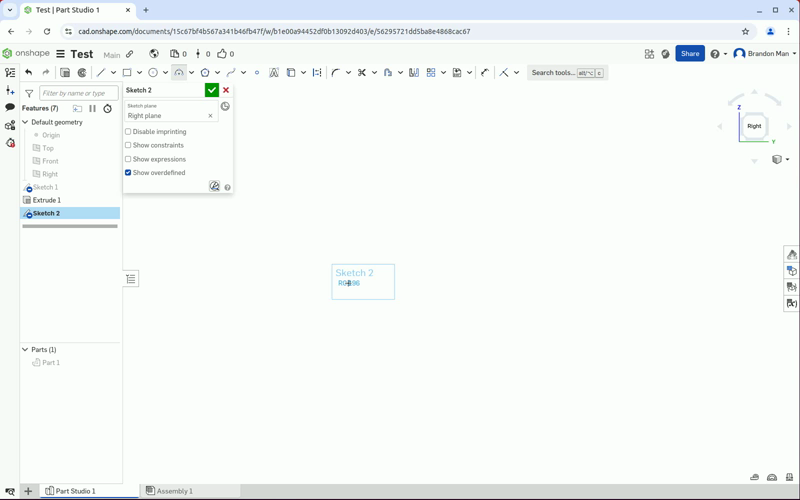
scroll(6)
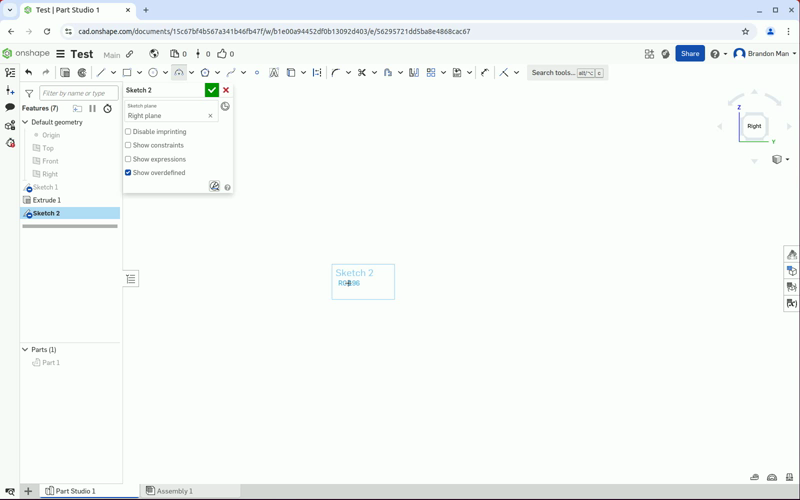
scroll(6)
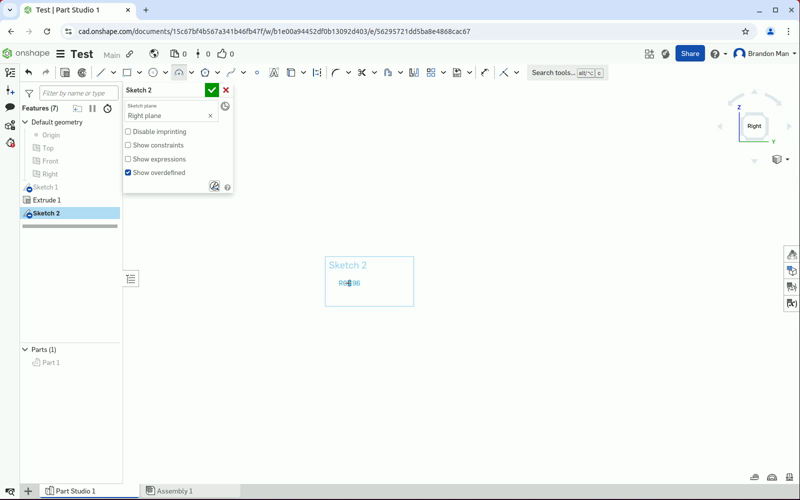
scroll(6)
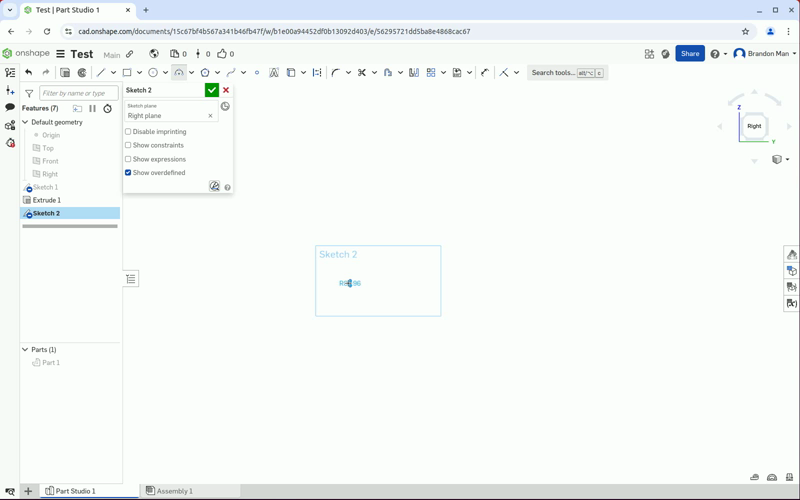
scroll(6)
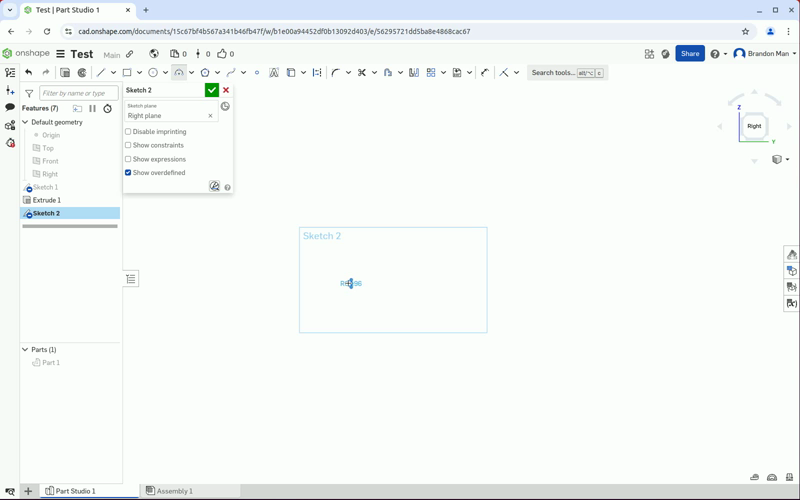
scroll(6)
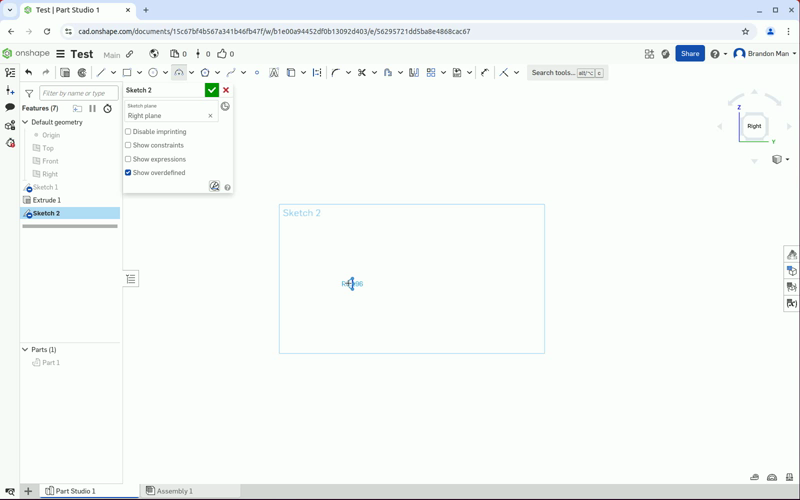
scroll(6)
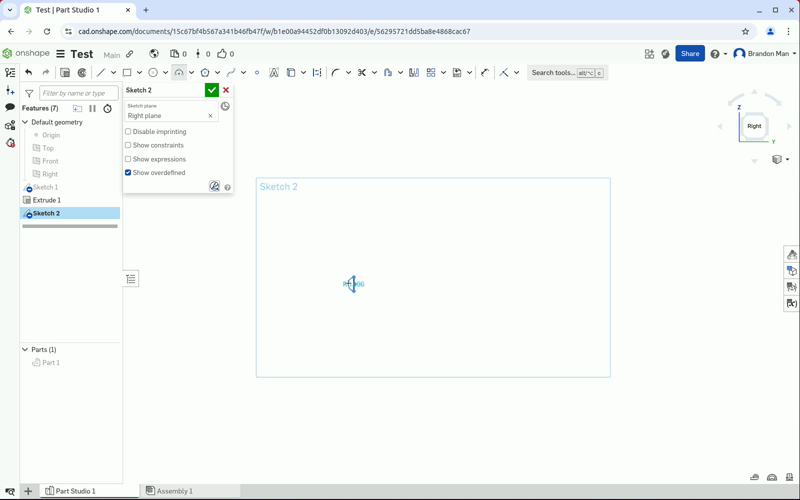
scroll(6)
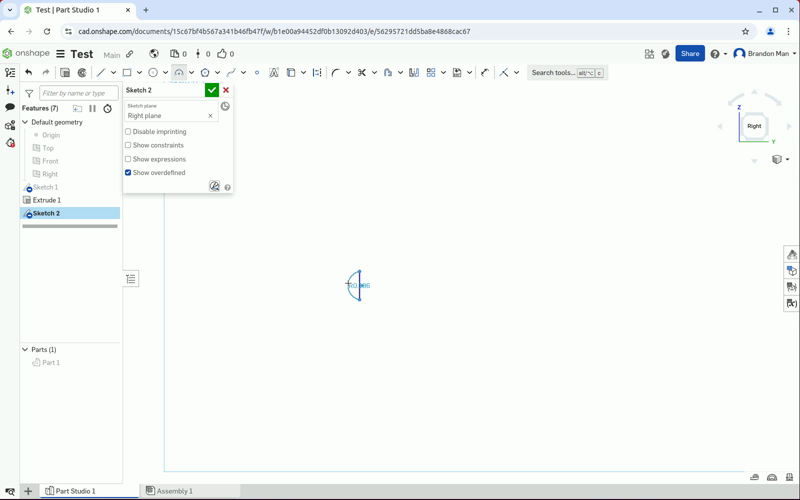
click(348, 282)
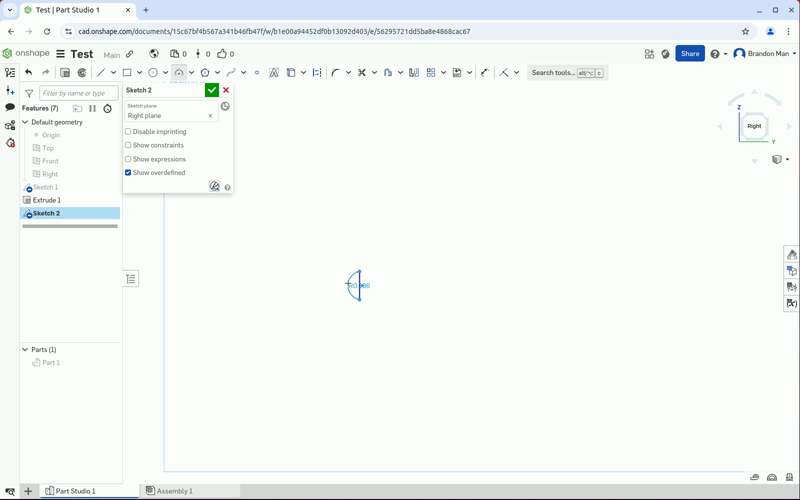
scroll(-6)
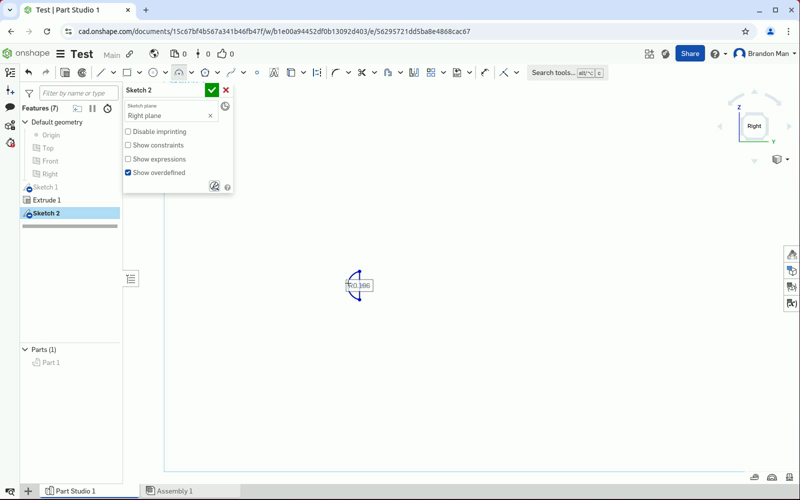
scroll(-6)
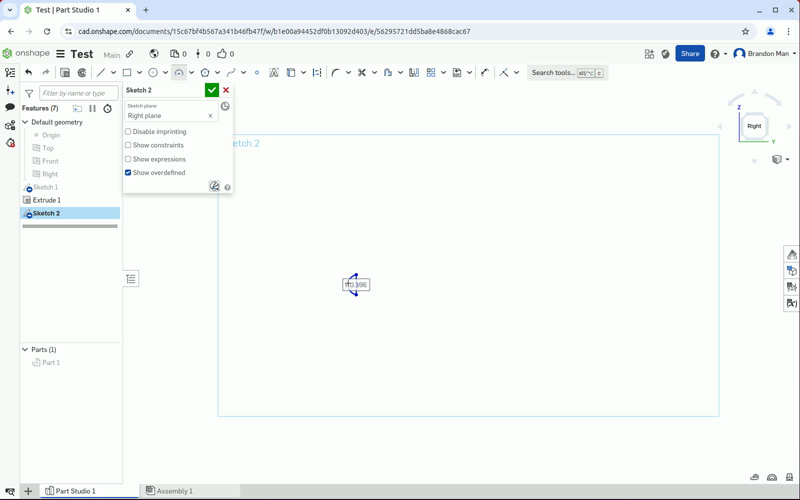
scroll(-6)
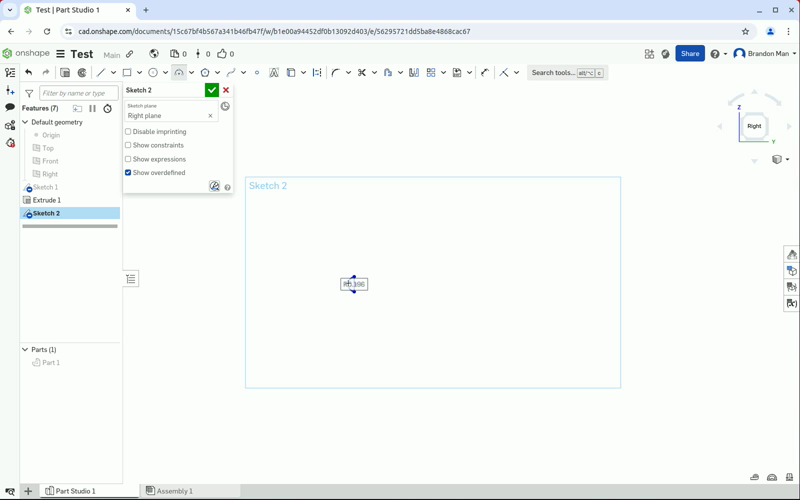
scroll(-6)
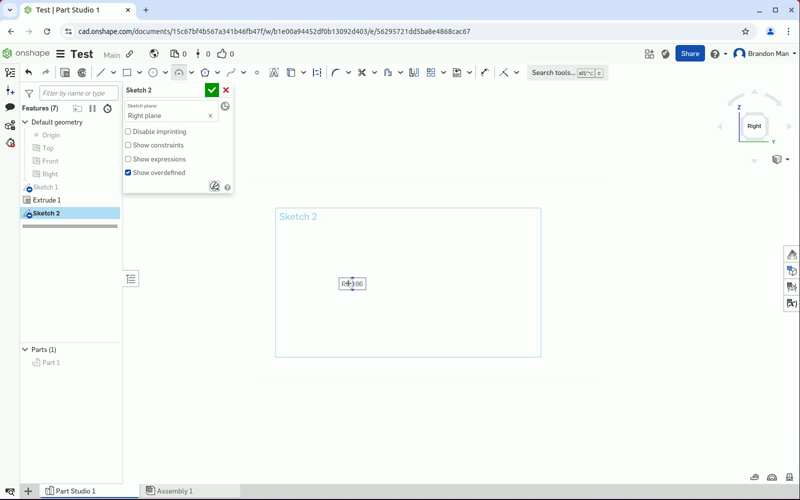
scroll(-6)
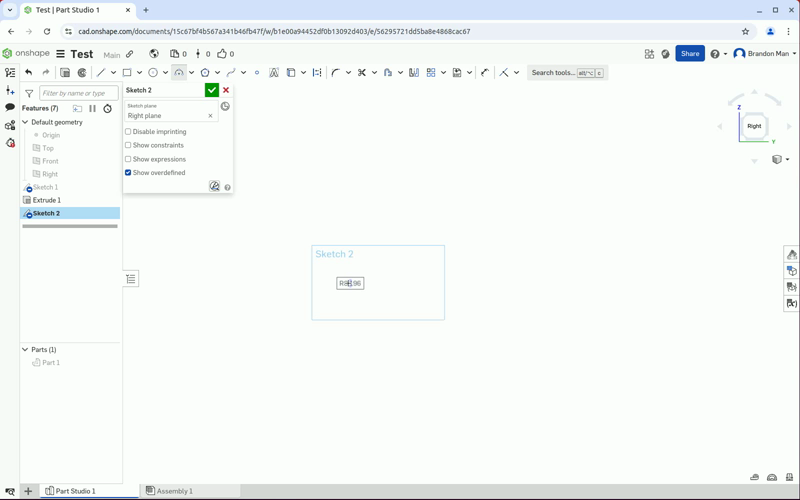
scroll(-6)
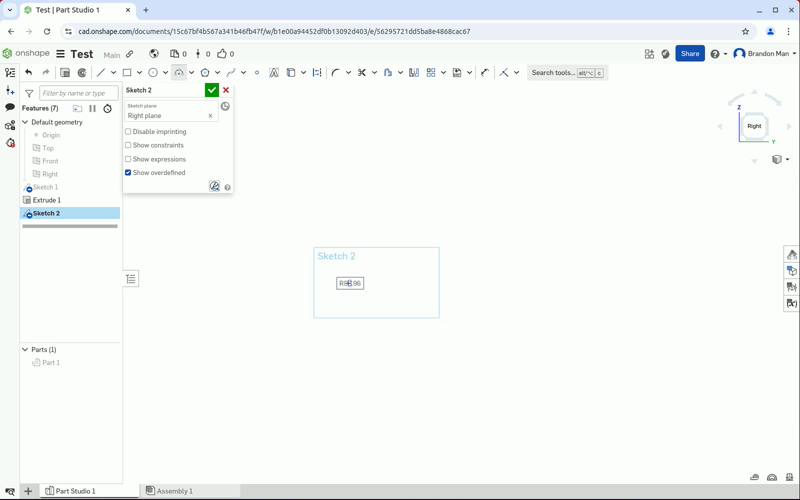
scroll(-6)
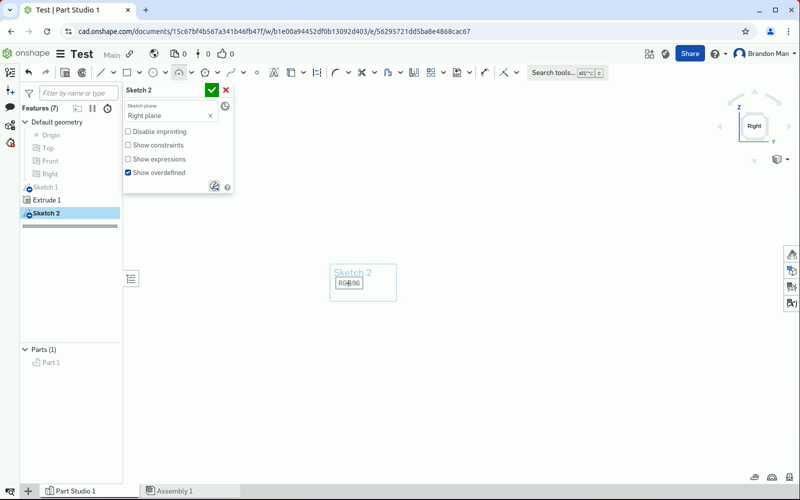
key_up(shift)
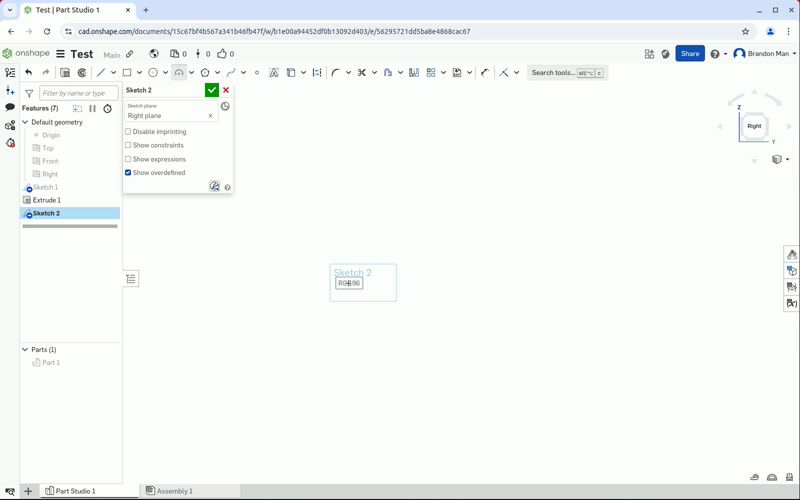
key(esc)
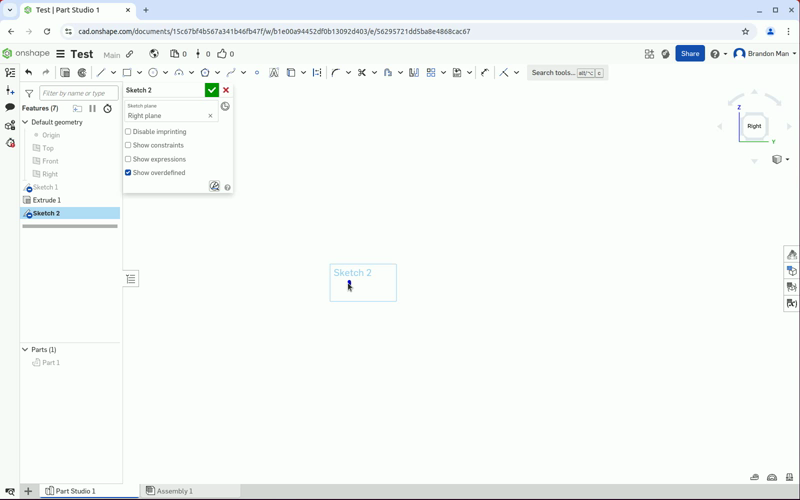
mouse_move(348, 282)
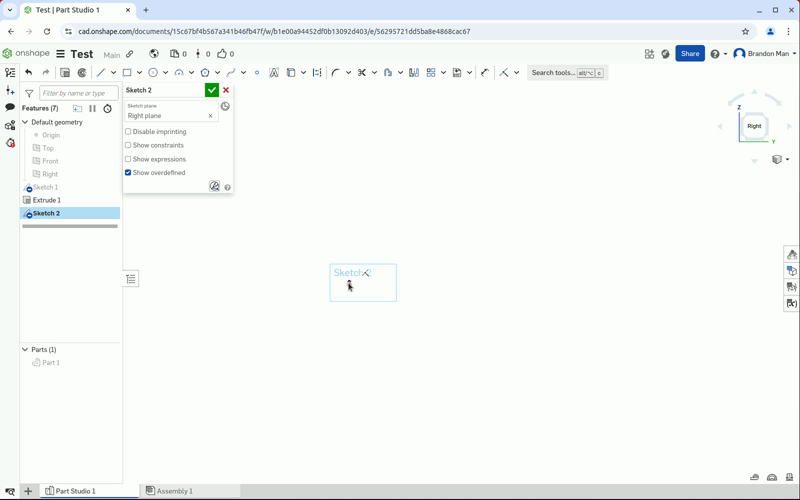
scroll(6)
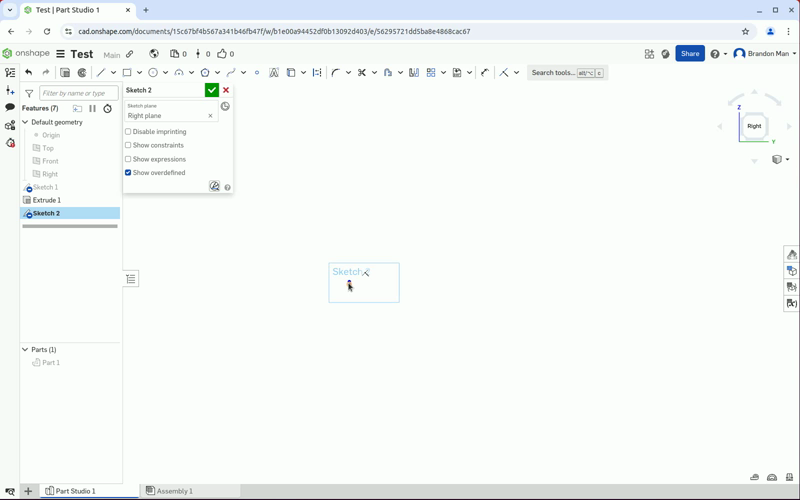
scroll(6)
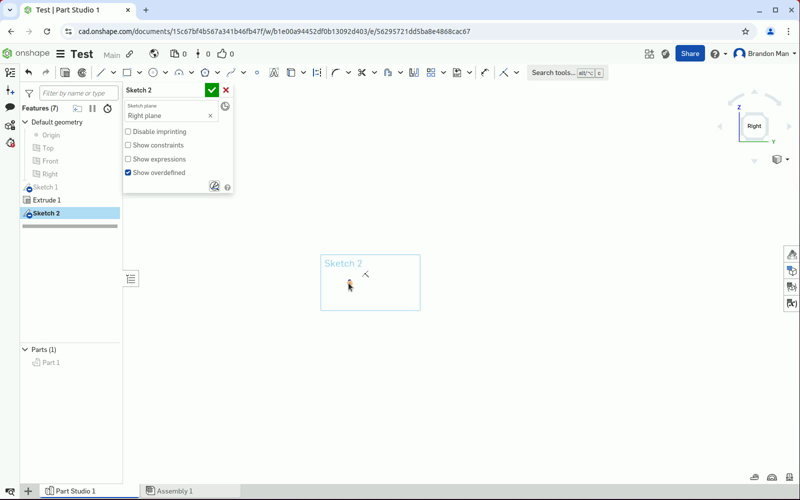
scroll(6)
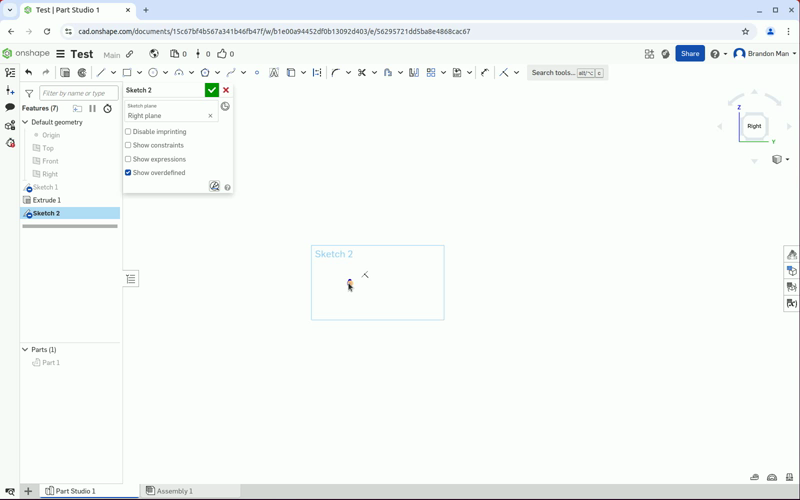
scroll(6)
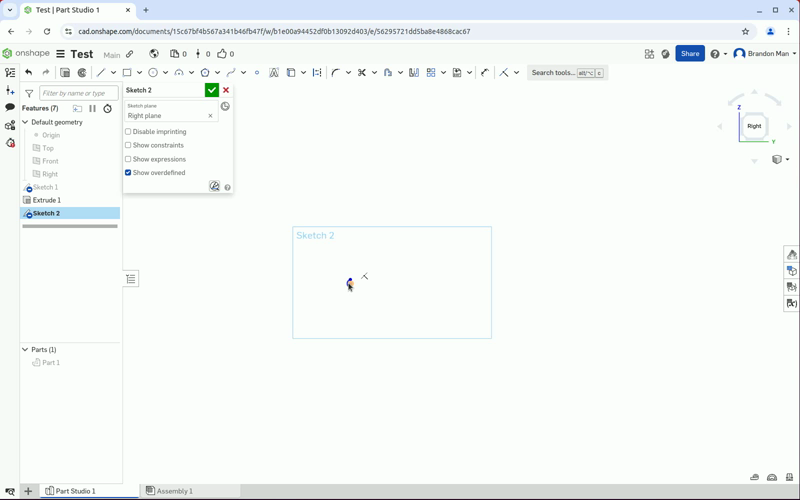
scroll(6)
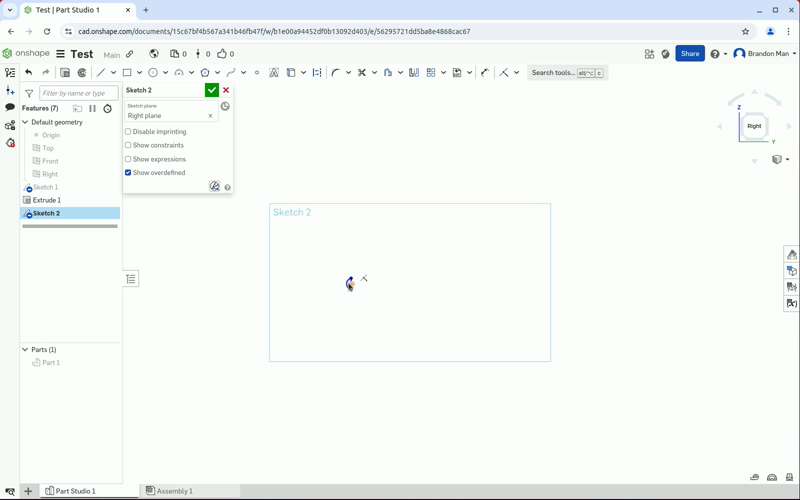
scroll(6)
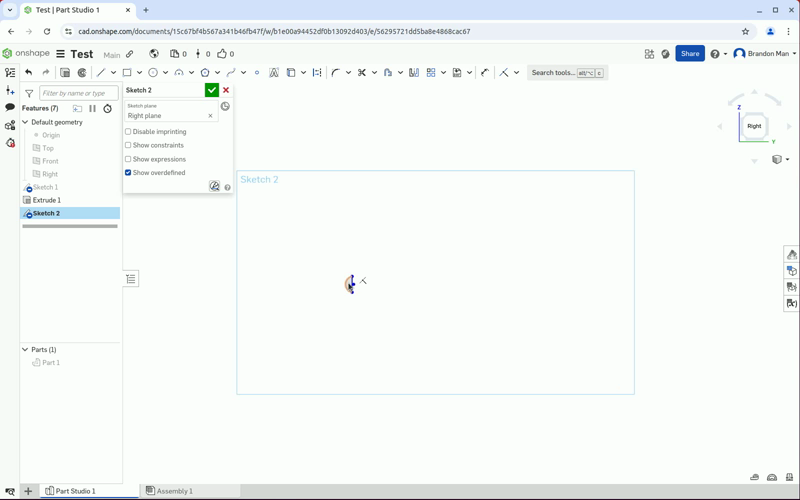
scroll(6)
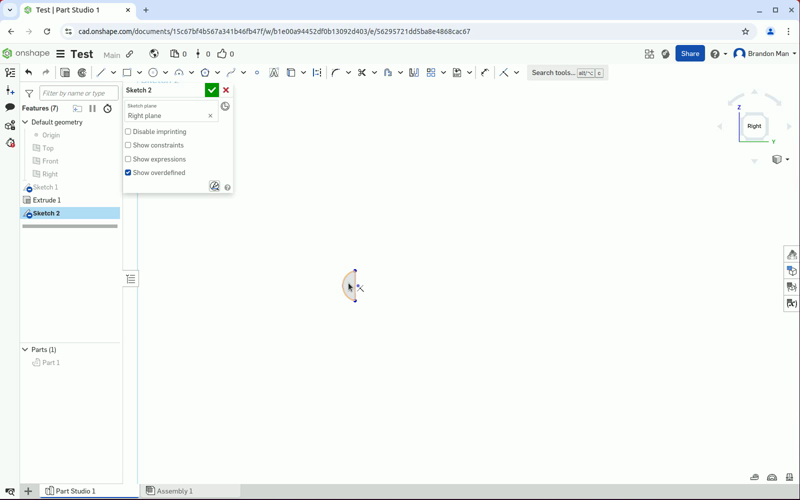
click(348, 282)
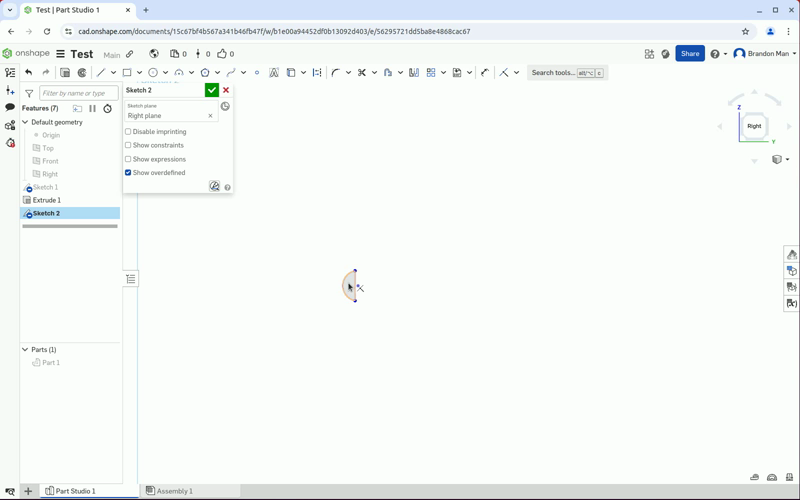
scroll(-6)
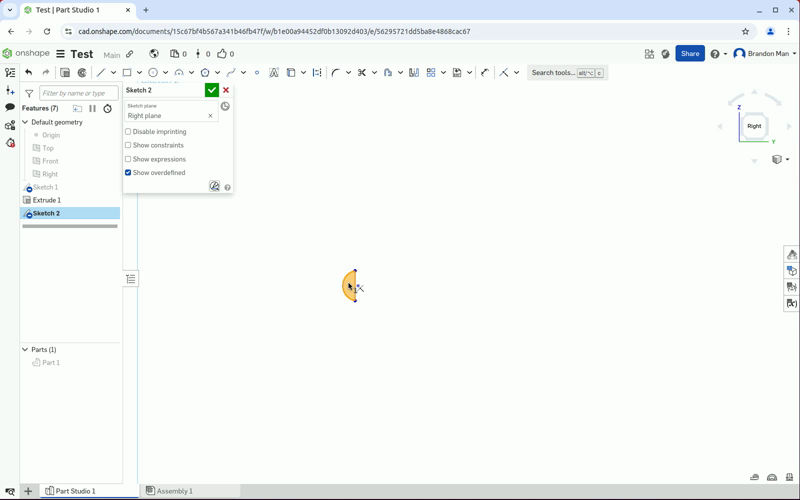
scroll(-6)
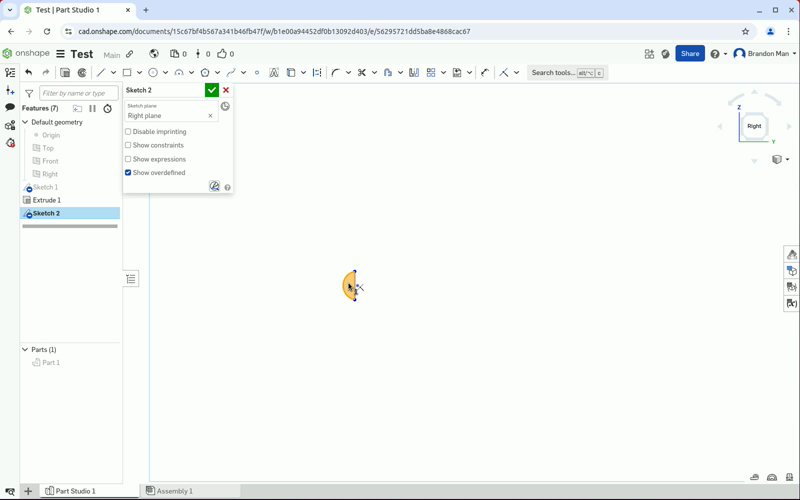
scroll(-6)
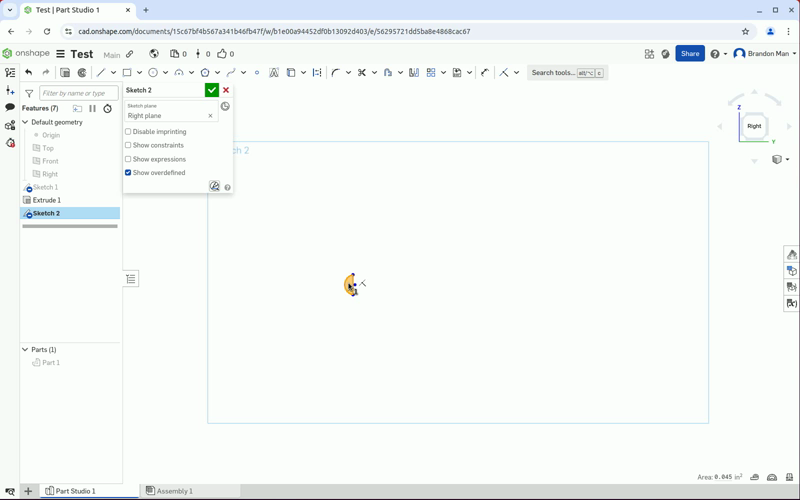
scroll(-6)
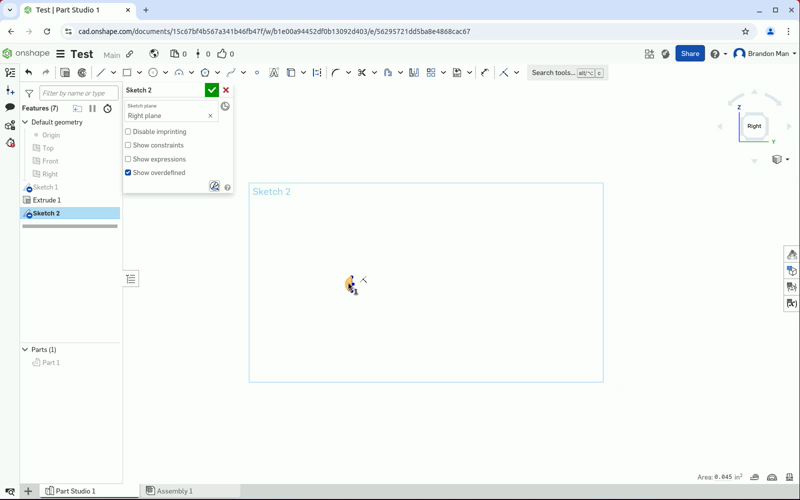
scroll(-6)
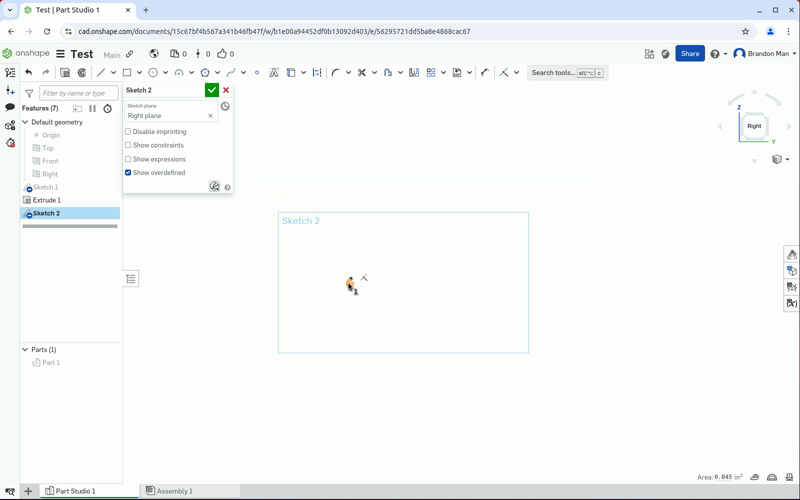
scroll(-6)
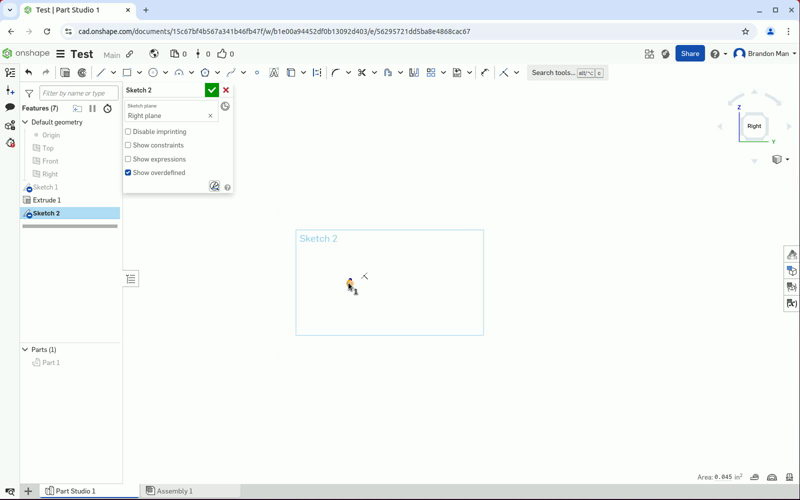
scroll(-6)
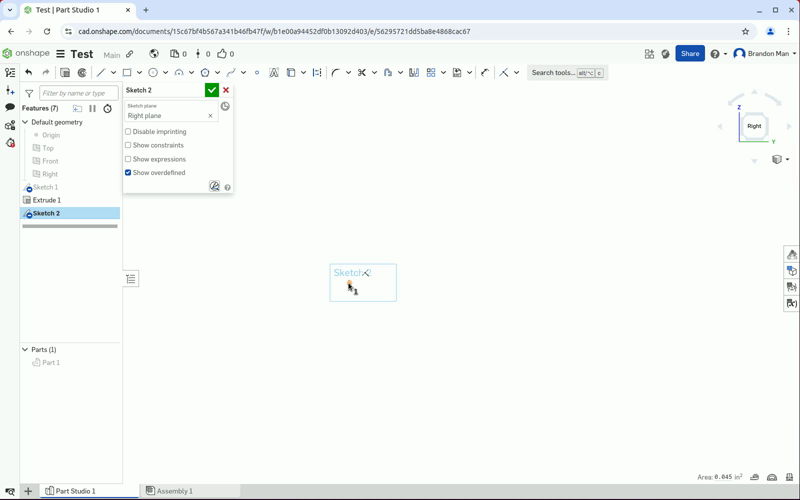
mouse_move(73, 352)
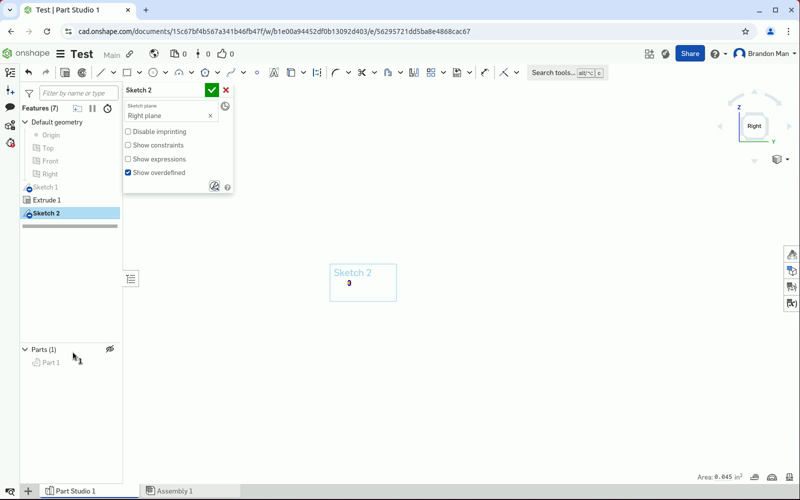
key(shift+y)
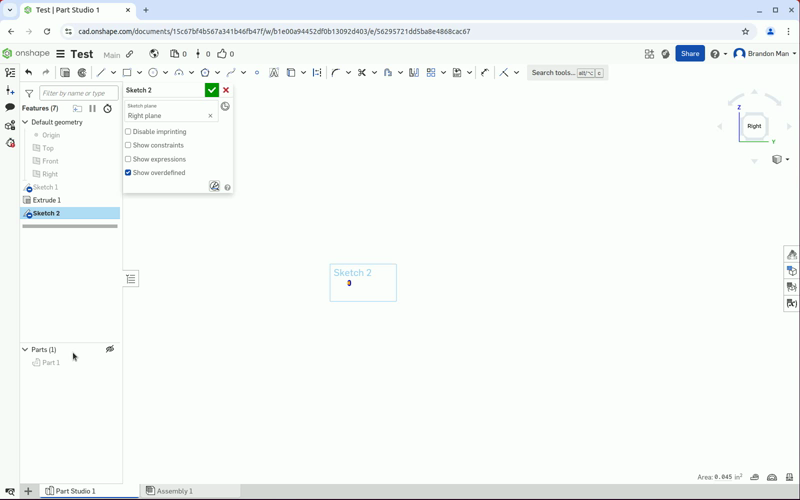
key(shift+e)
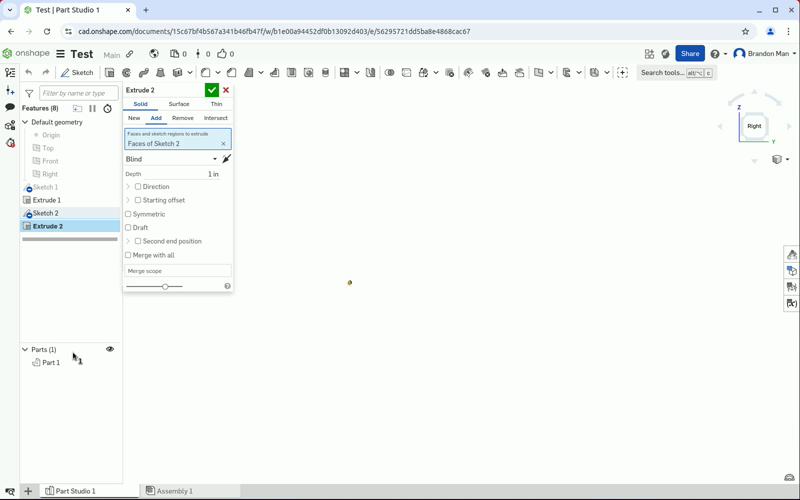
mouse_move(143, 106)
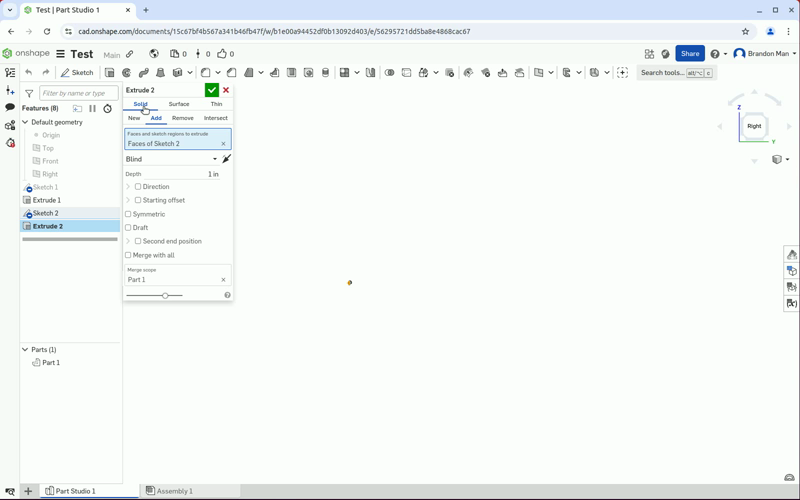
click(143, 106)
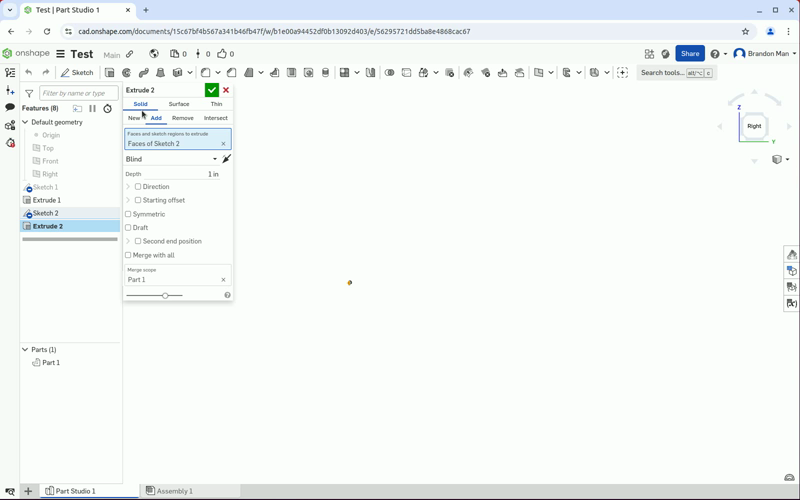
mouse_move(137, 120)
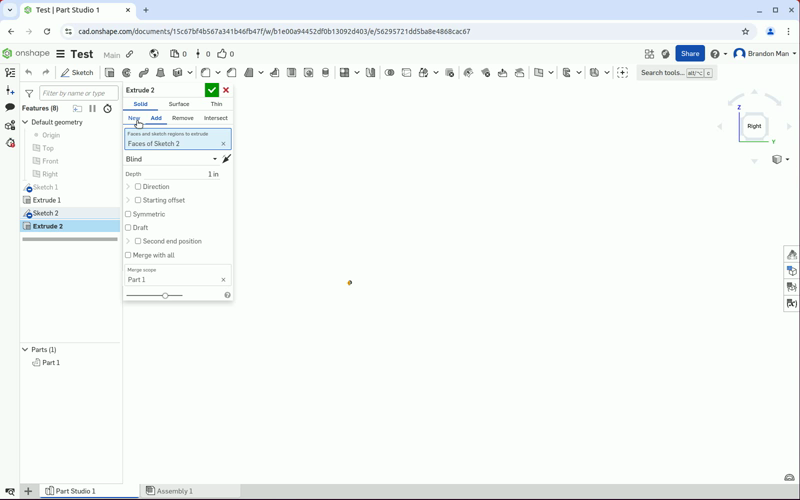
click(137, 120)
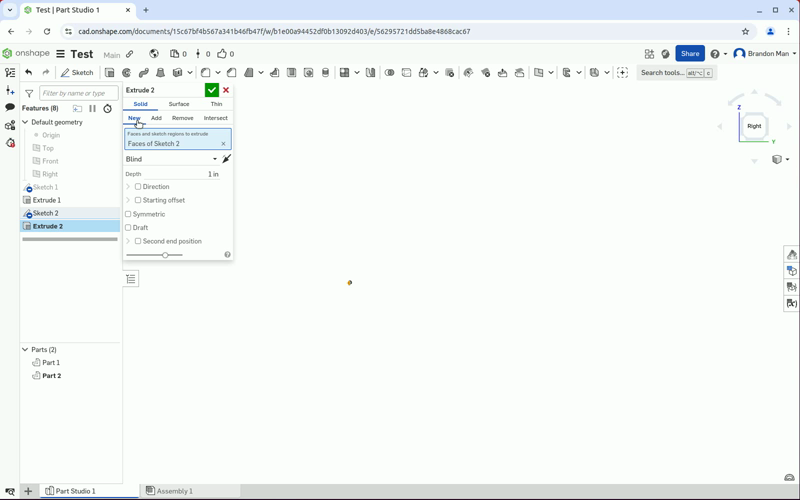
key(tab, 4)
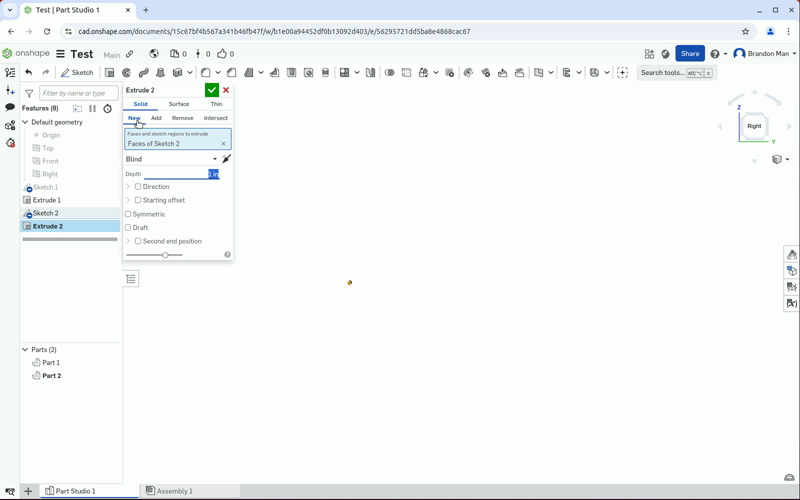
text(14.442)
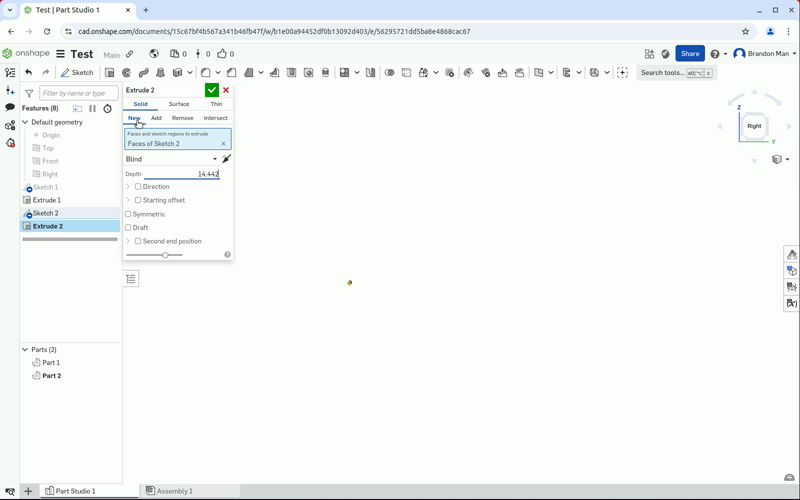
key(tab, 3)
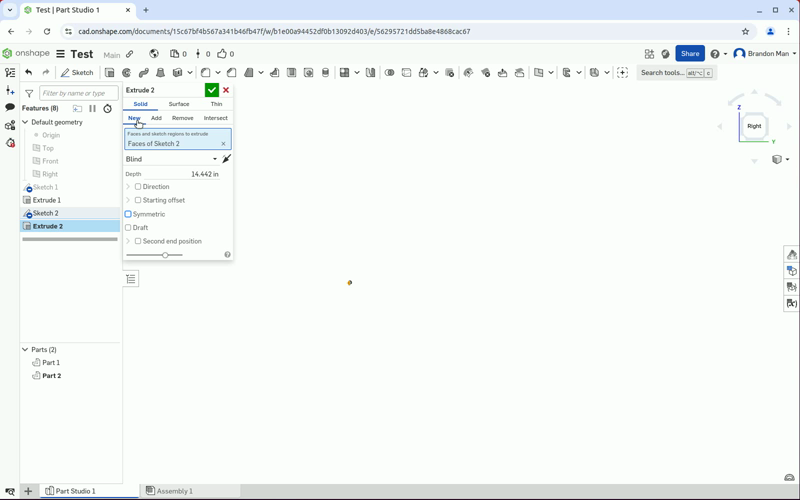
key(space)
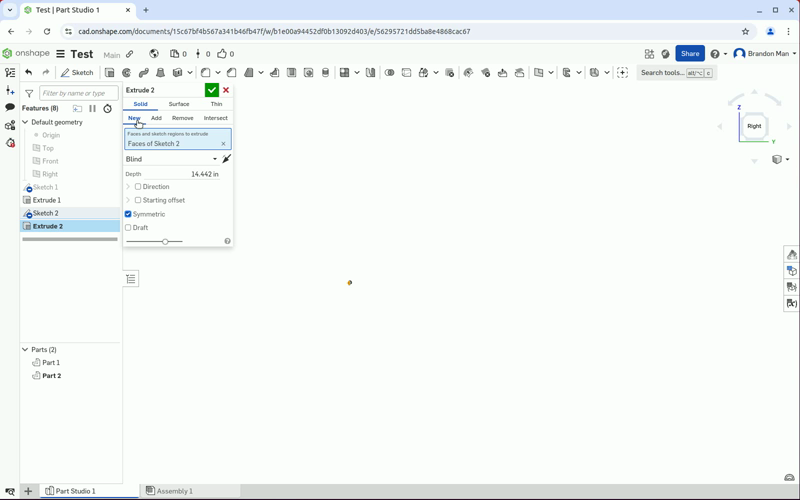
key(enter)
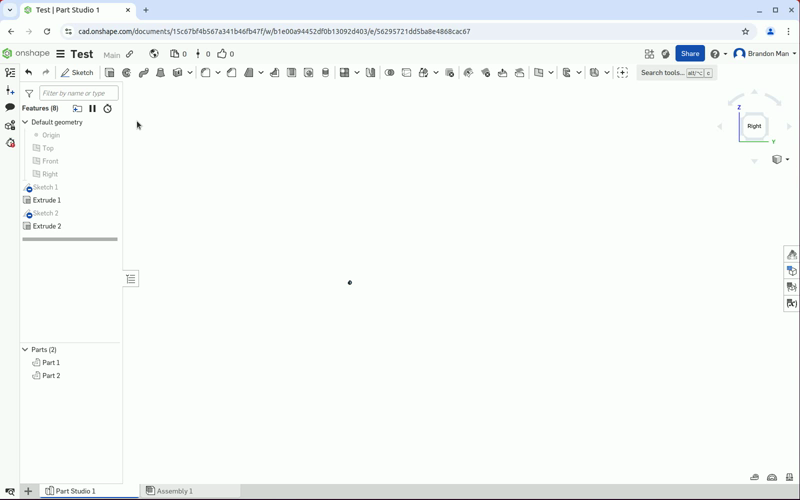
key(shift+h)
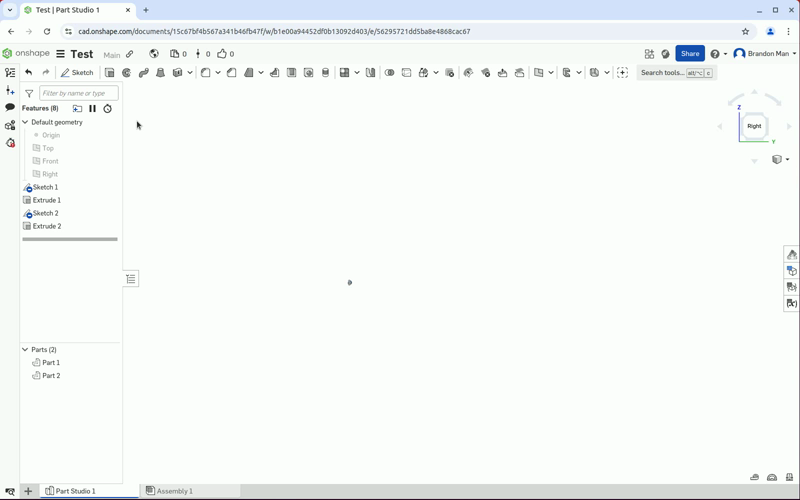
key(shift+h)
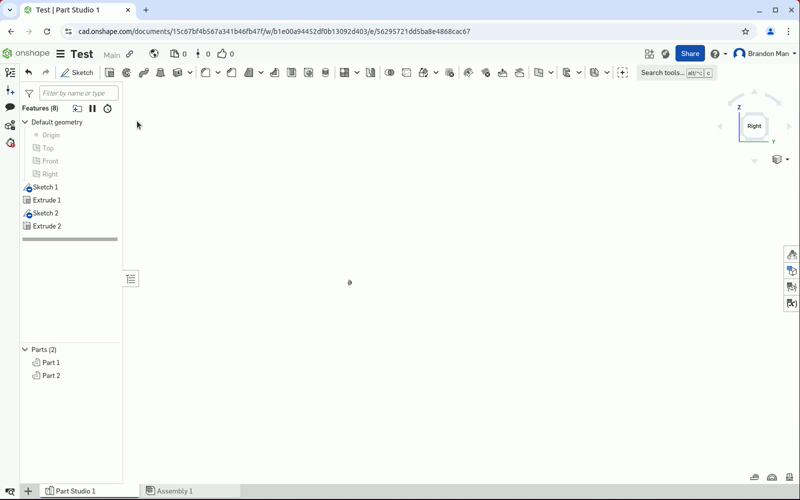
key(shift+7)
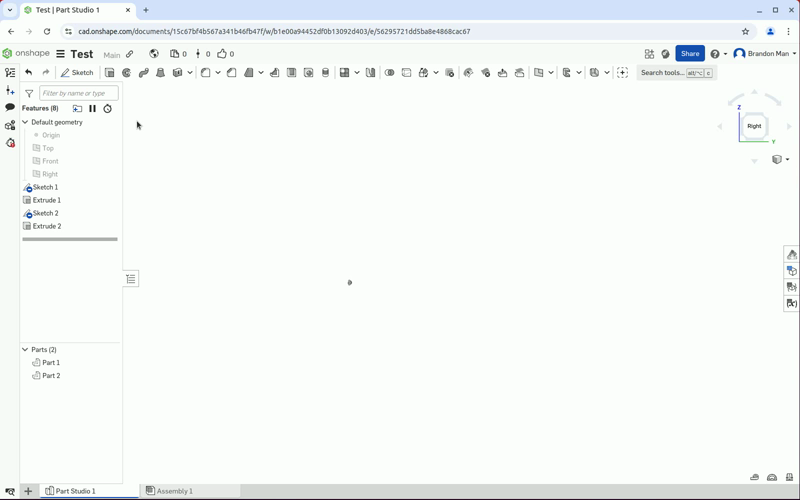
key(right, 2)
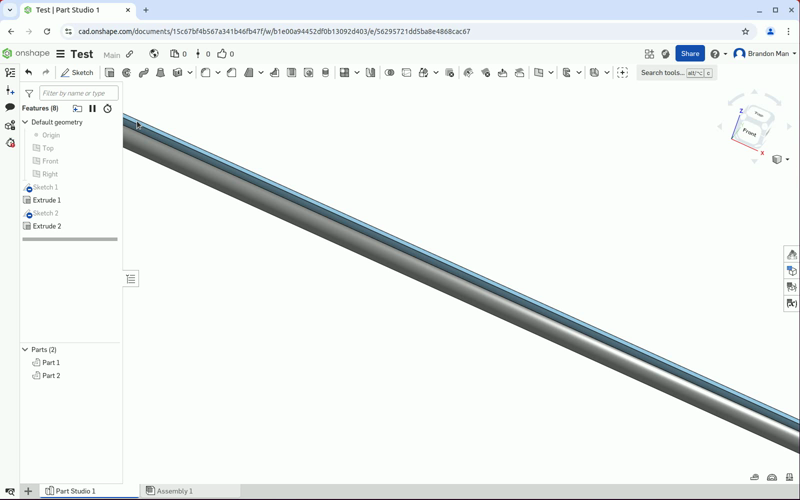
key(down, 2)
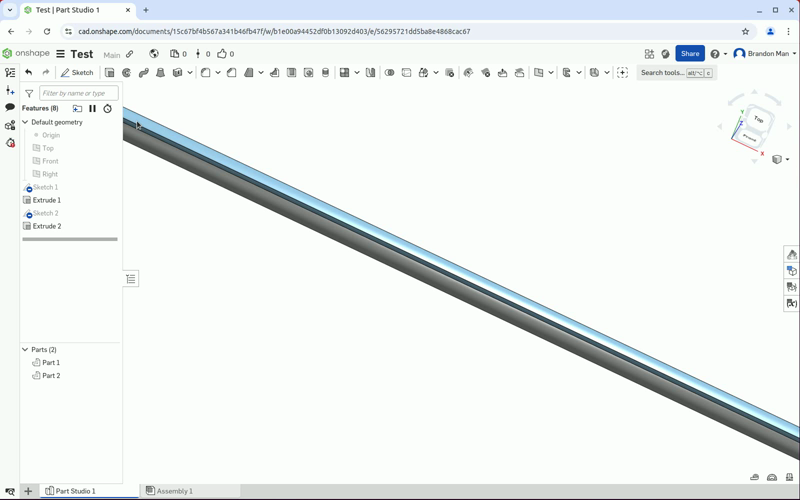
key(up, 2)
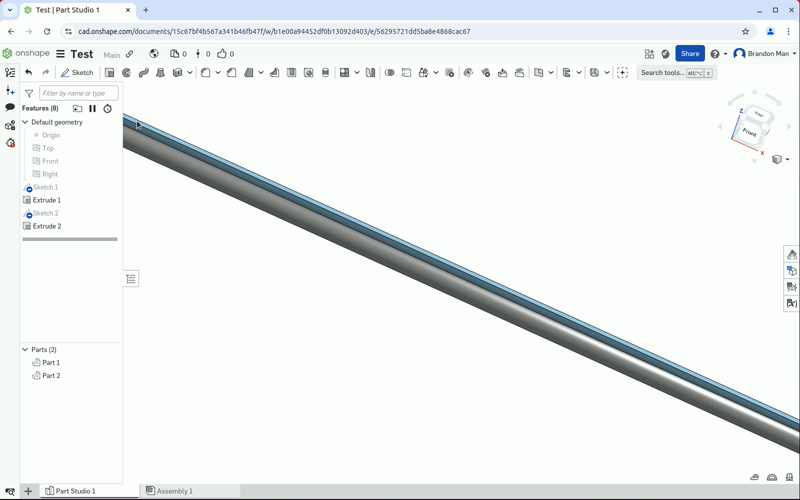
key(left, 2)
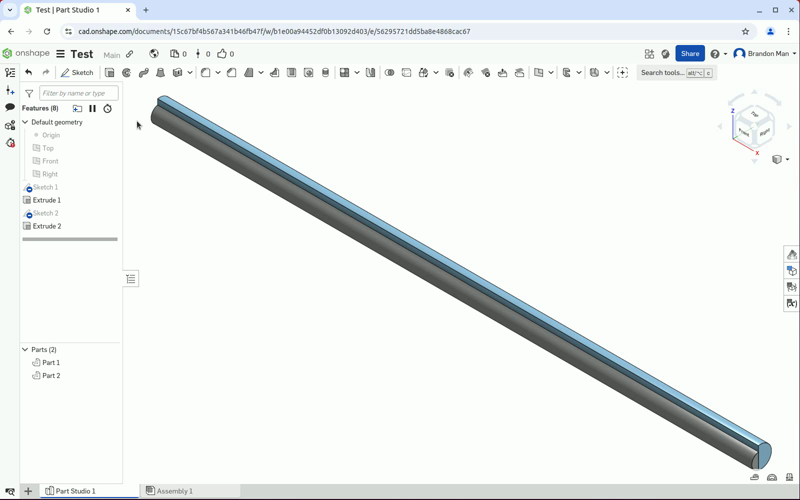
mouse_move(73, 189)
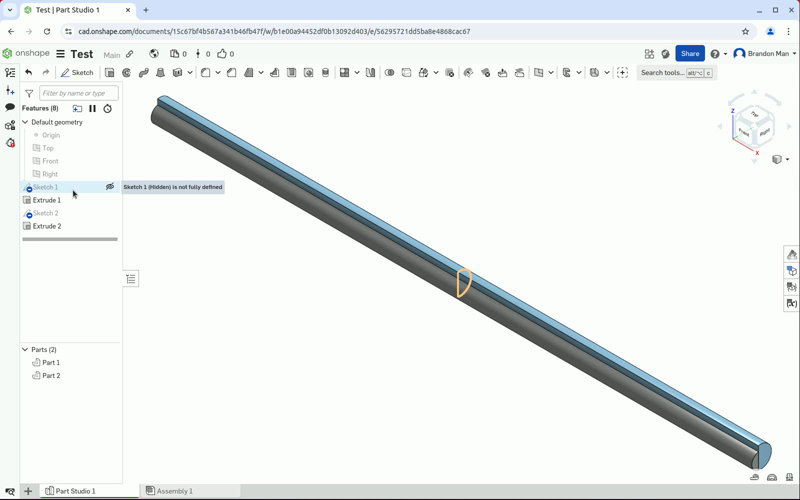
click(73, 189)